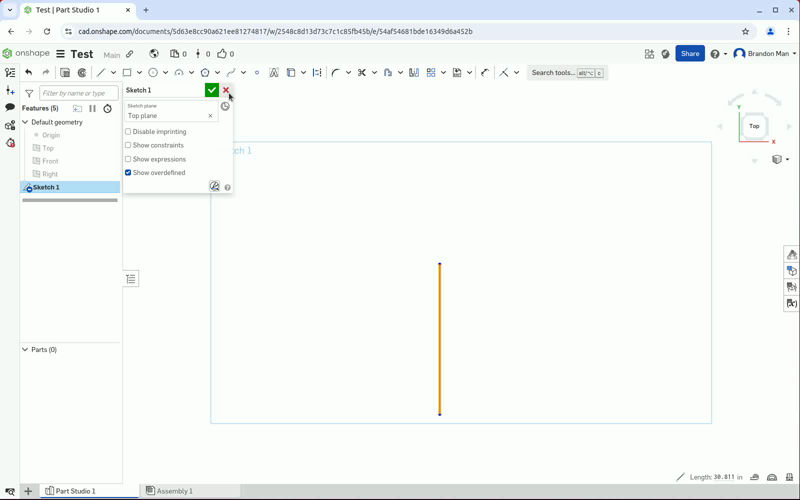
key(shift+h)
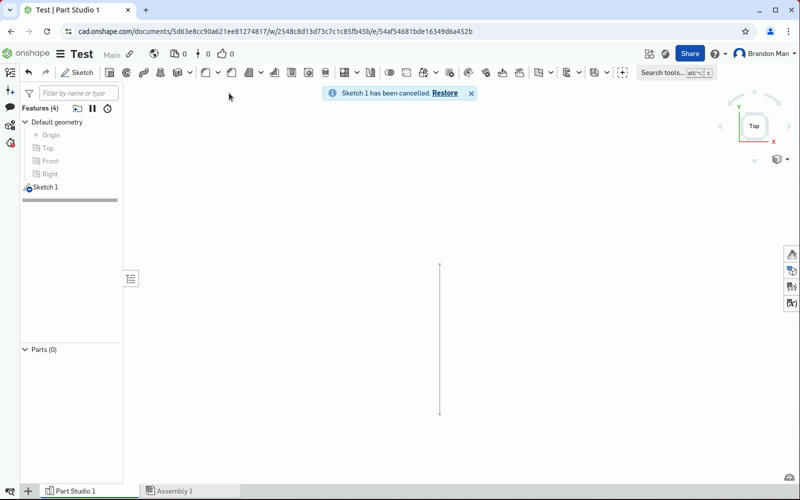
mouse_move(73, 352)
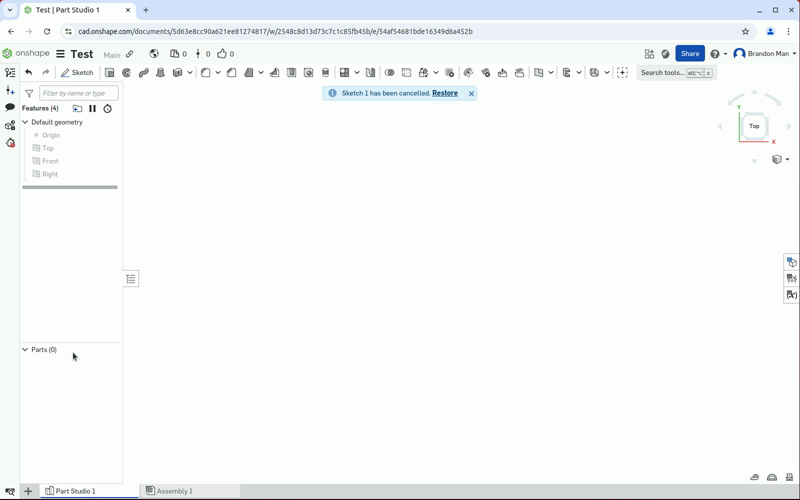
key(y)
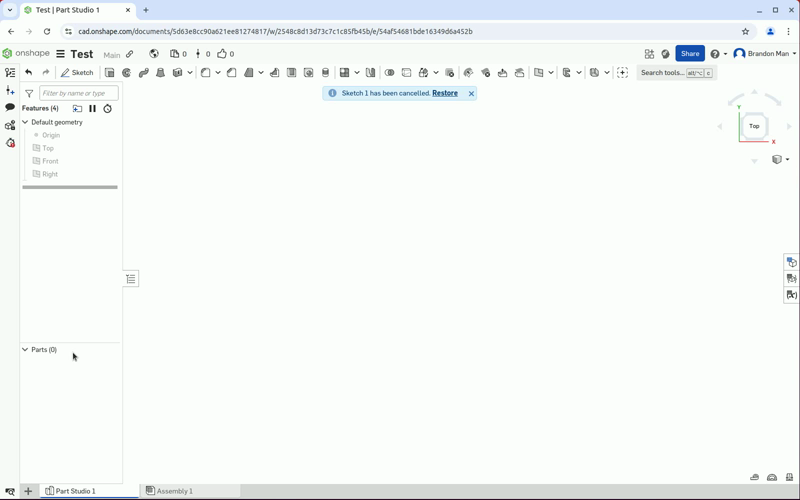
key(shift+p)
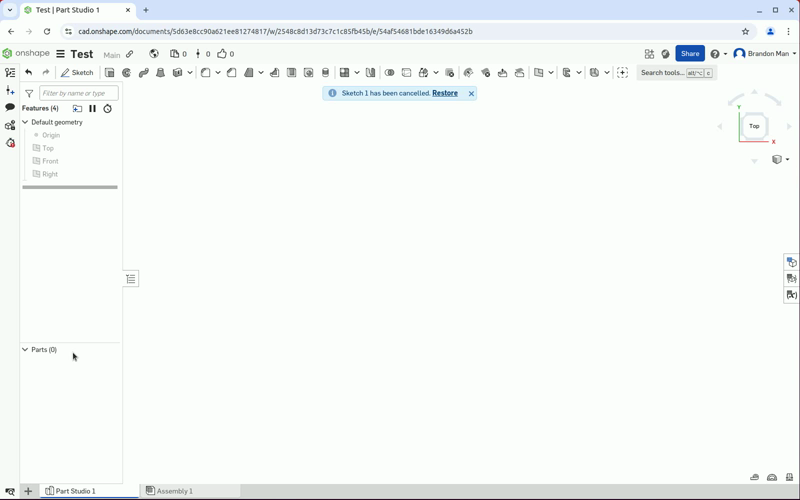
key(space)
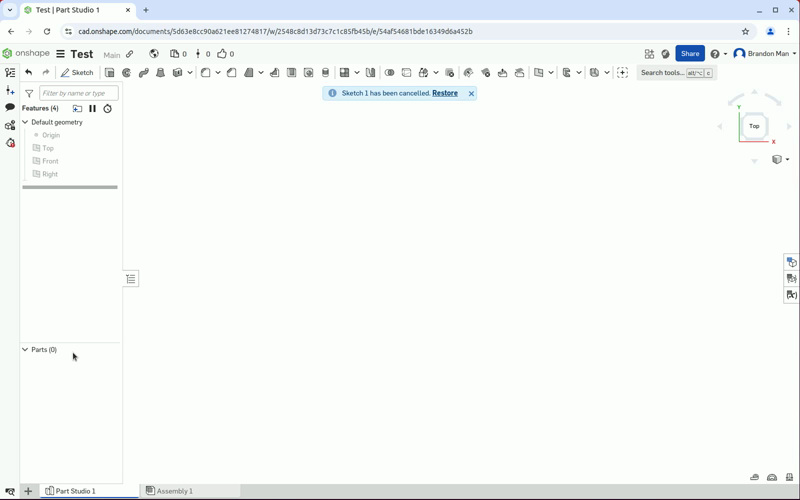
key_down(shift)
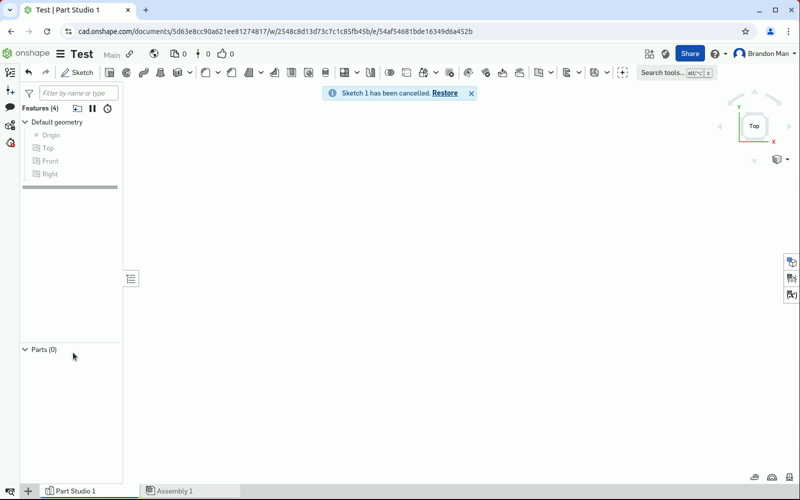
key(up)
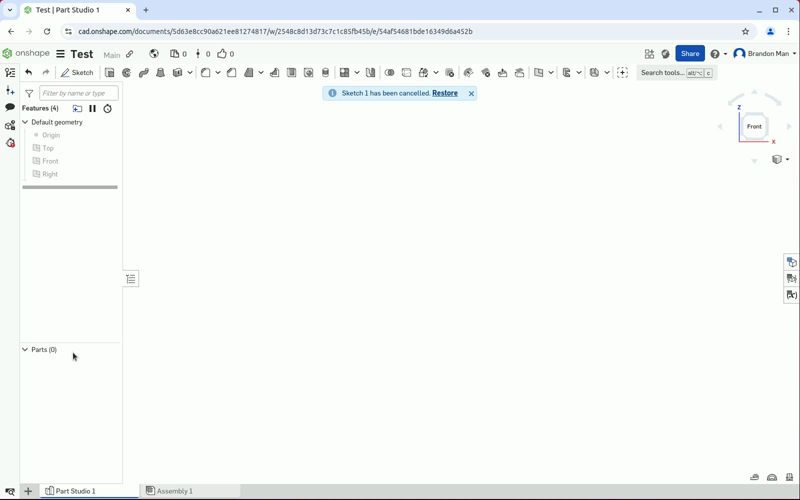
key_up(shift)
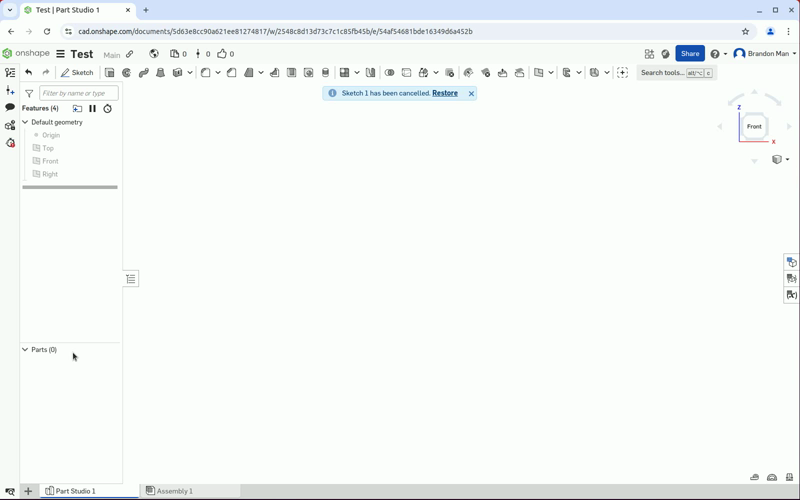
mouse_move(73, 352)
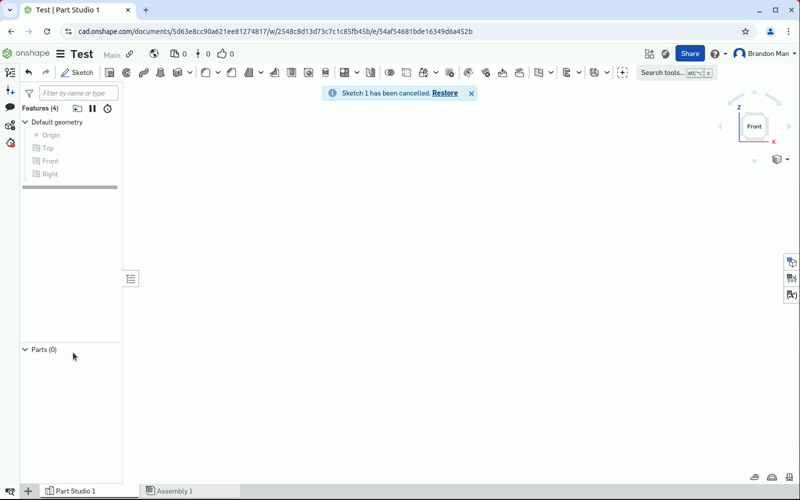
key(shift+y)
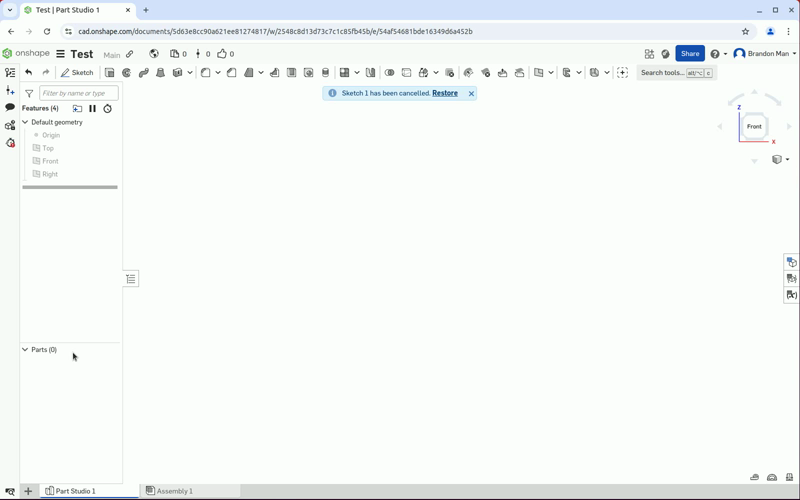
key(shift+s)
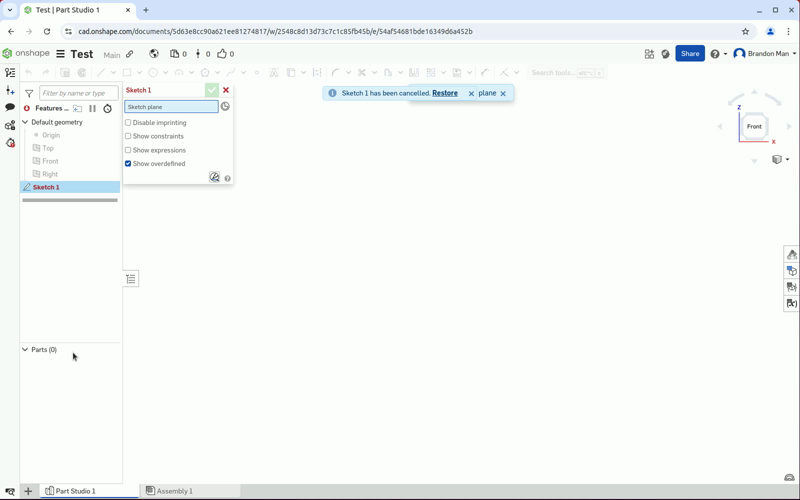
mouse_move(73, 163)
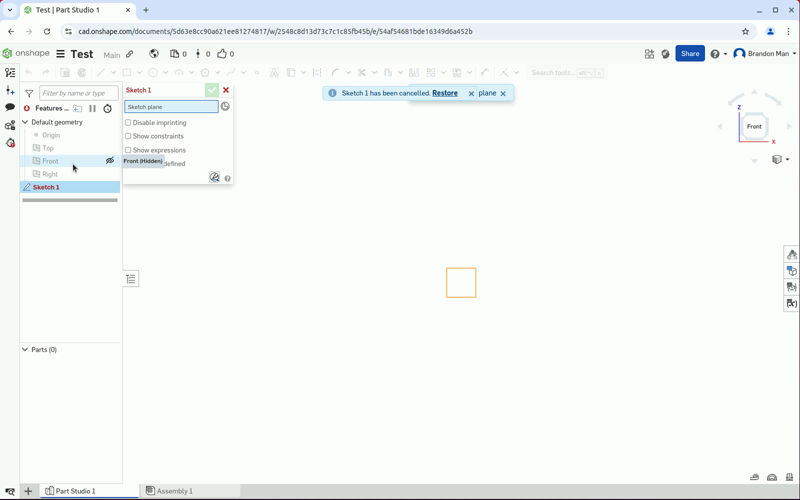
click(73, 163)
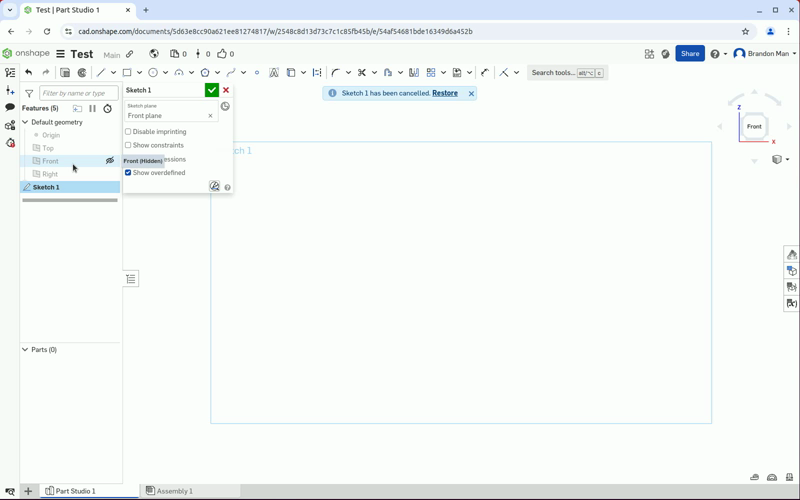
mouse_move(73, 352)
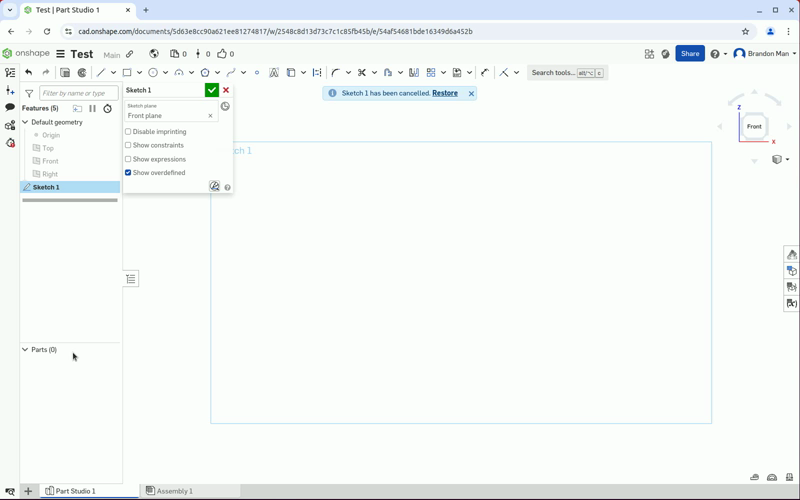
key(y)
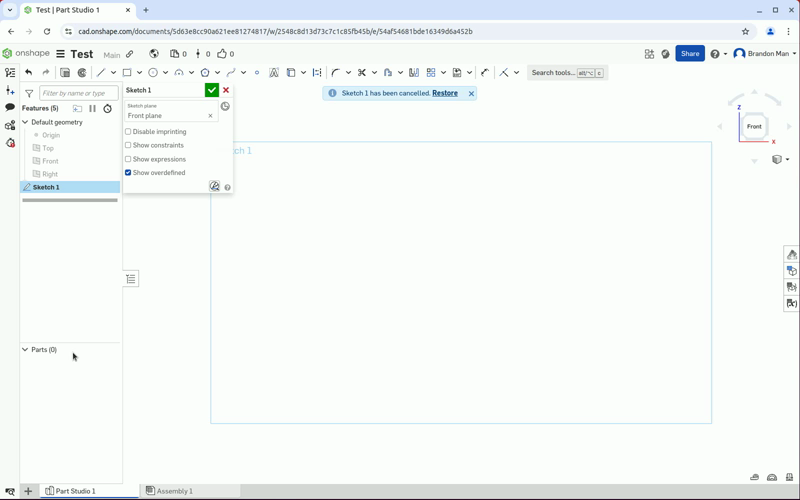
key(l)
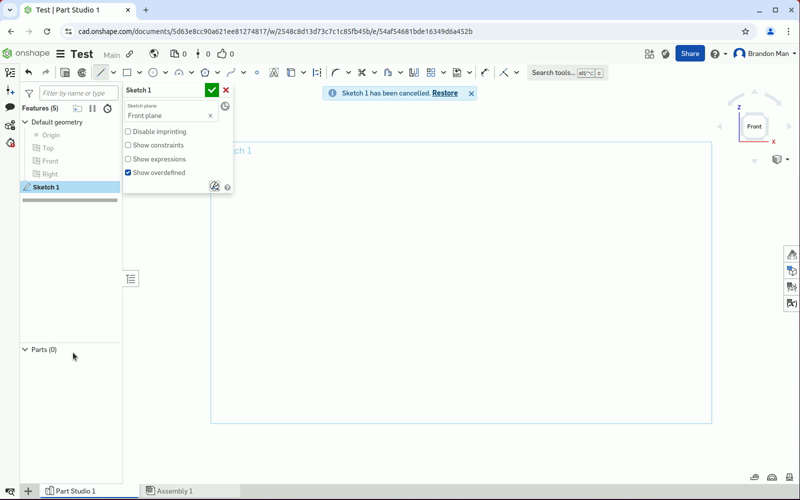
key_down(shift)
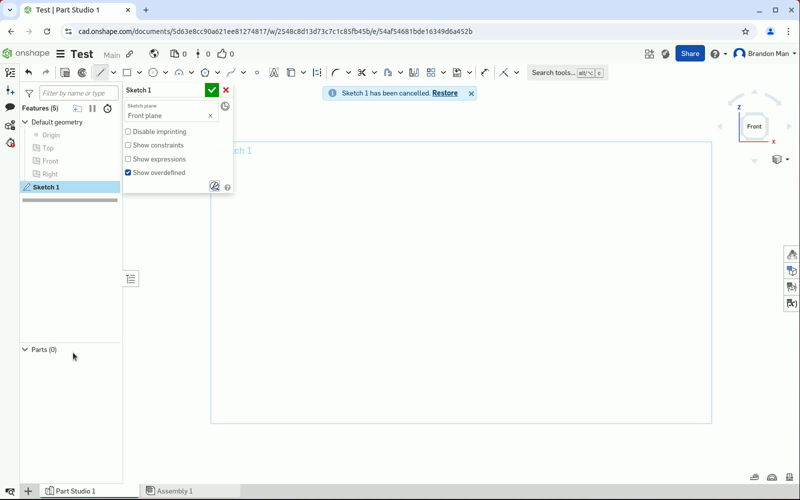
mouse_move(460, 282)
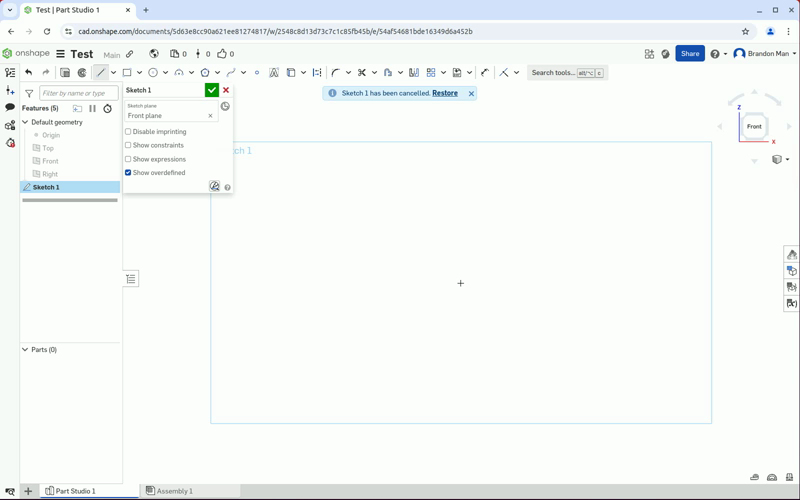
click(460, 282)
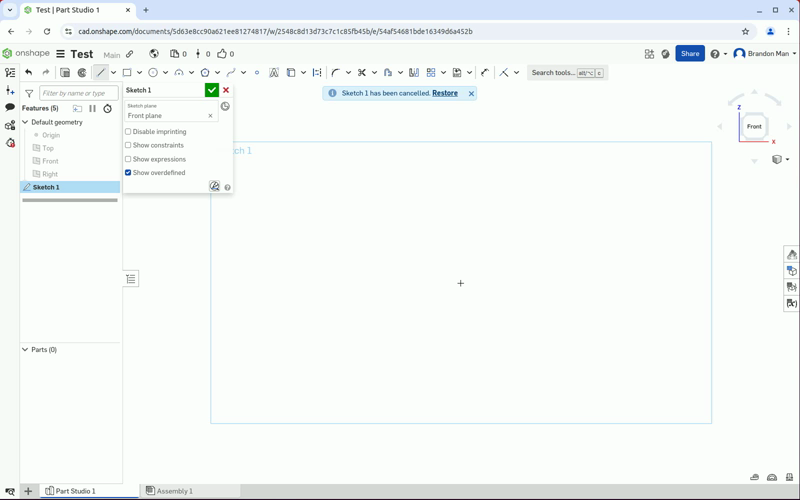
key_up(shift)
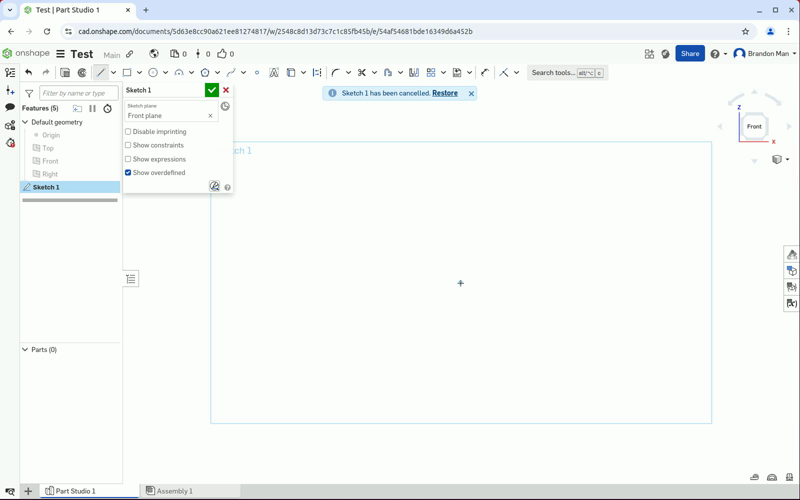
key_down(shift)
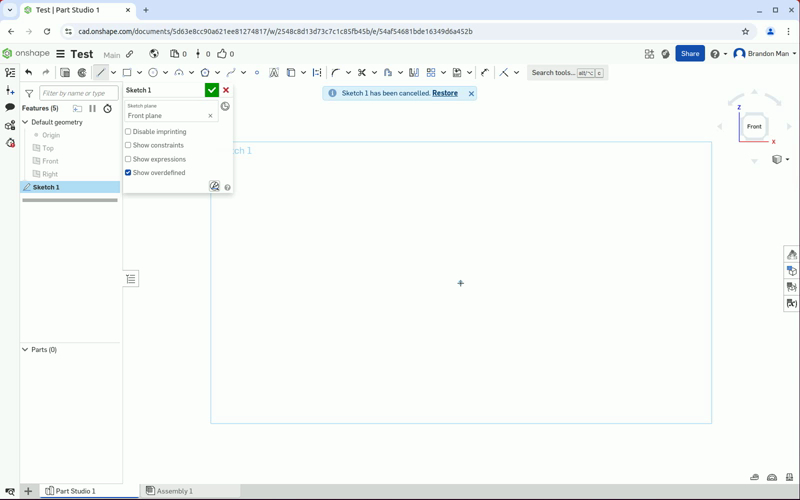
mouse_move(536, 282)
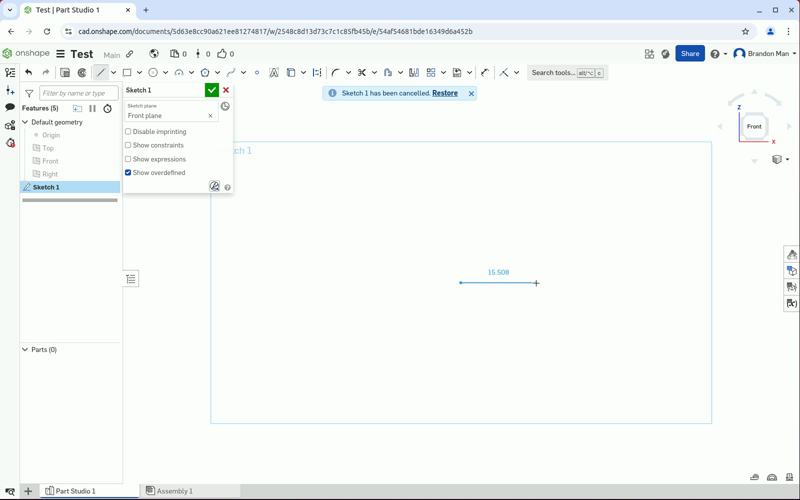
click(536, 282)
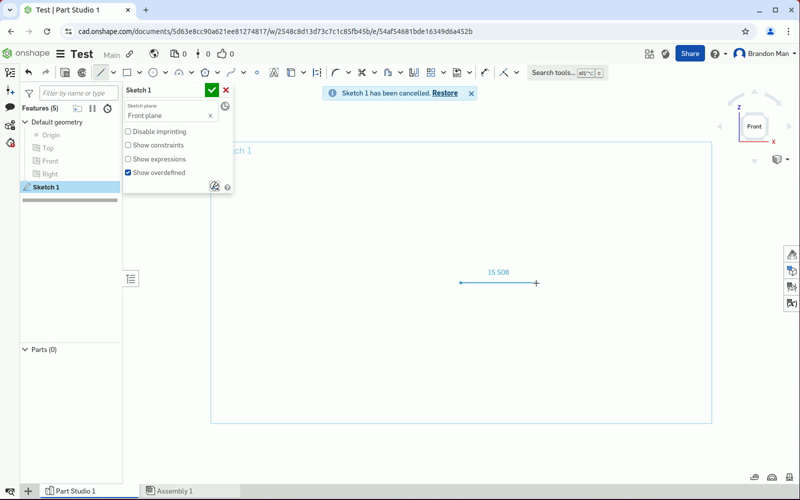
key_up(shift)
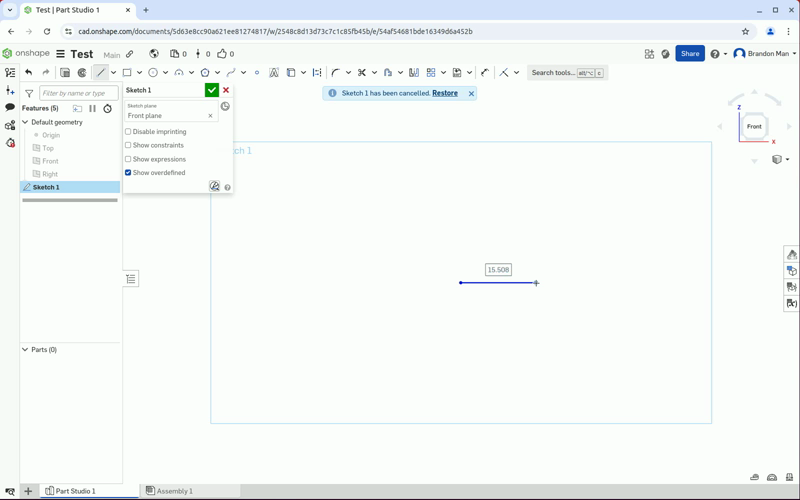
key_down(shift)
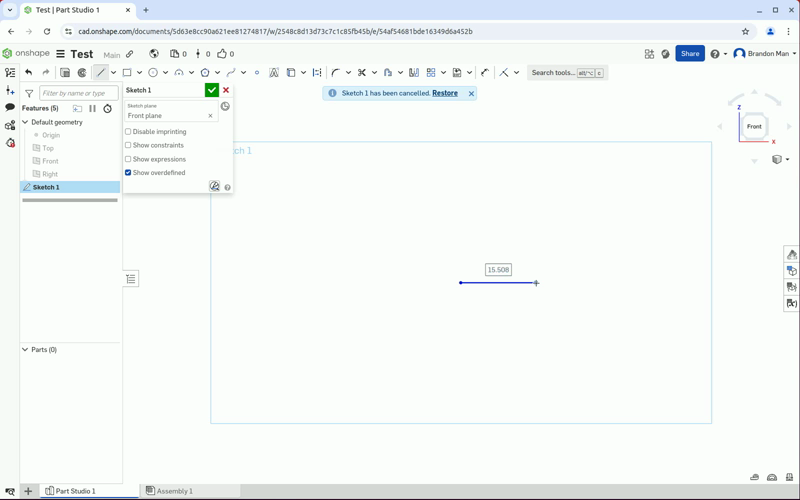
mouse_move(566, 282)
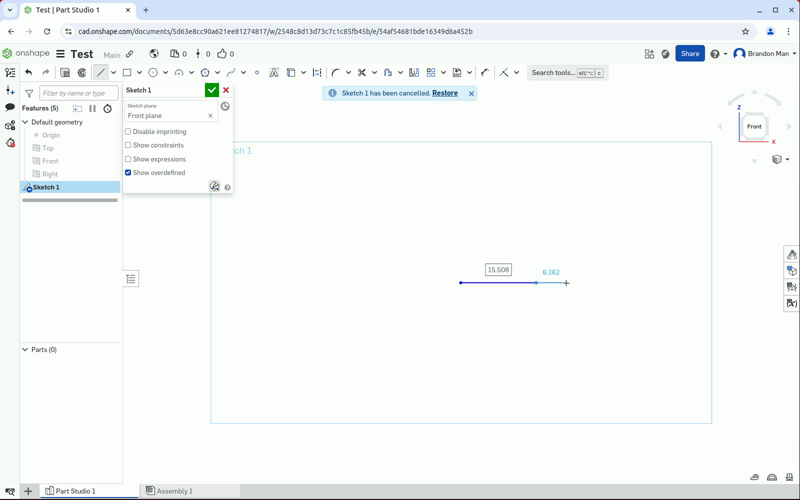
mouse_move(536, 264)
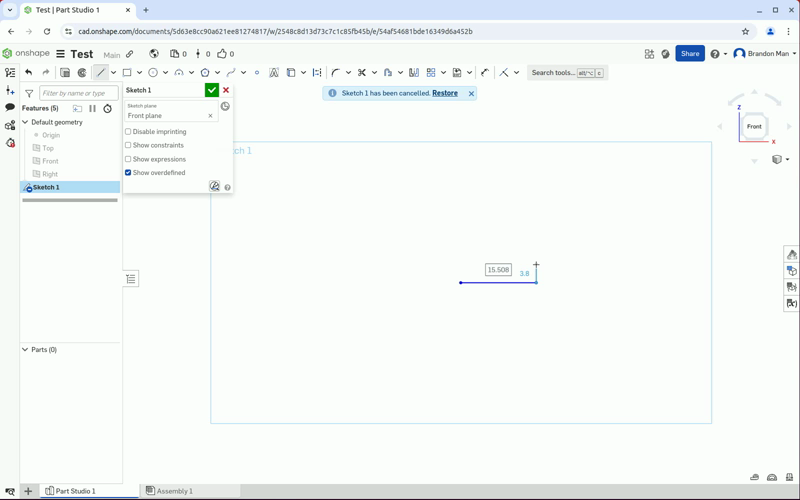
click(536, 264)
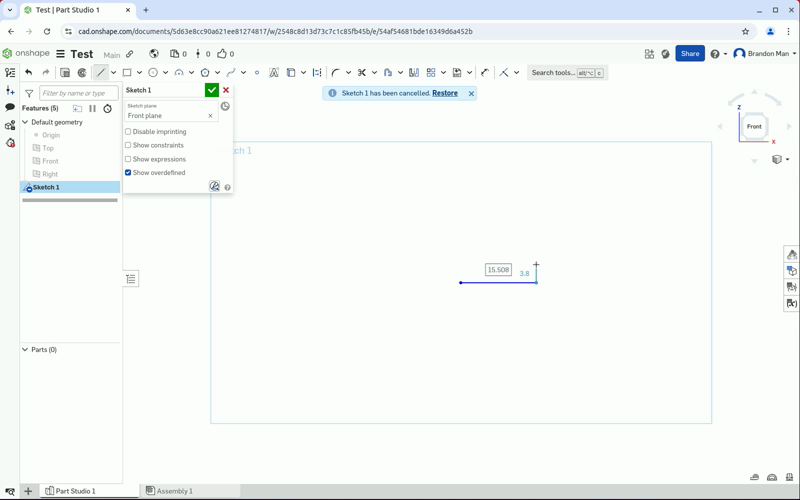
key_up(shift)
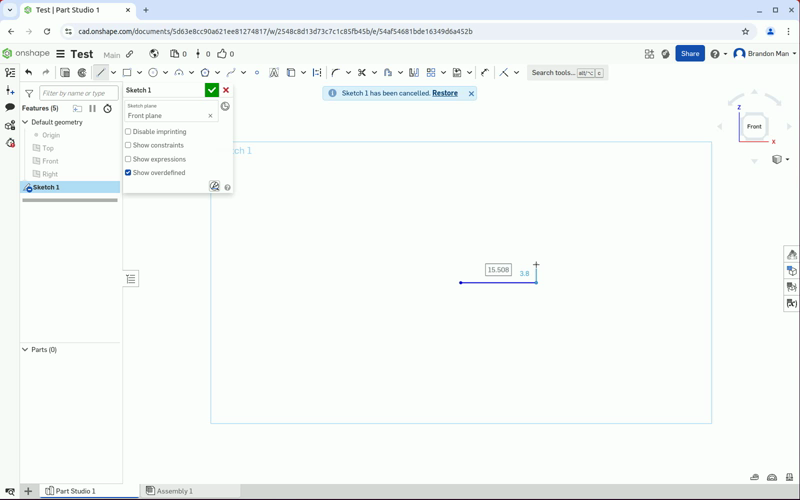
key_down(shift)
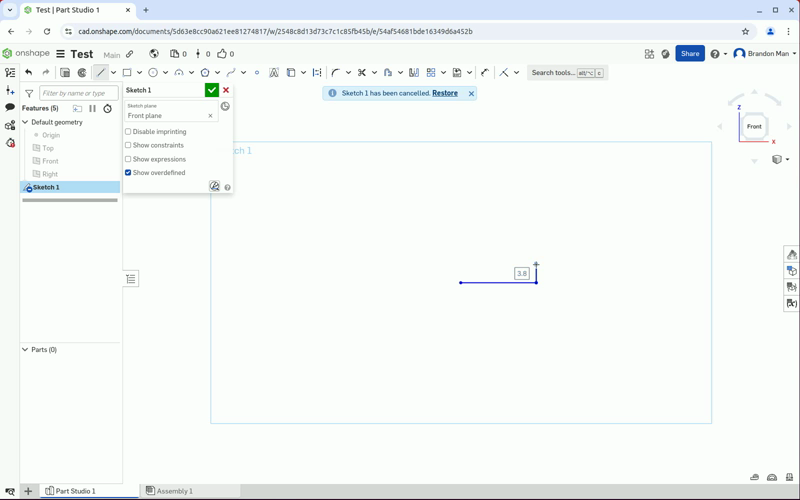
mouse_move(460, 264)
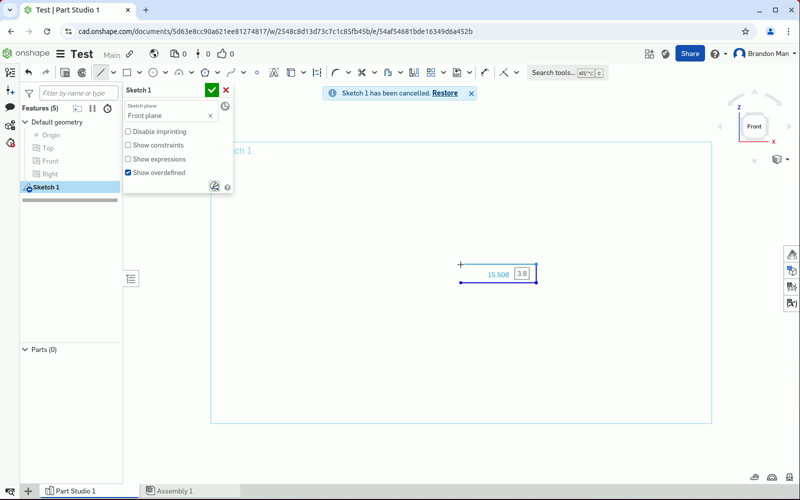
click(460, 264)
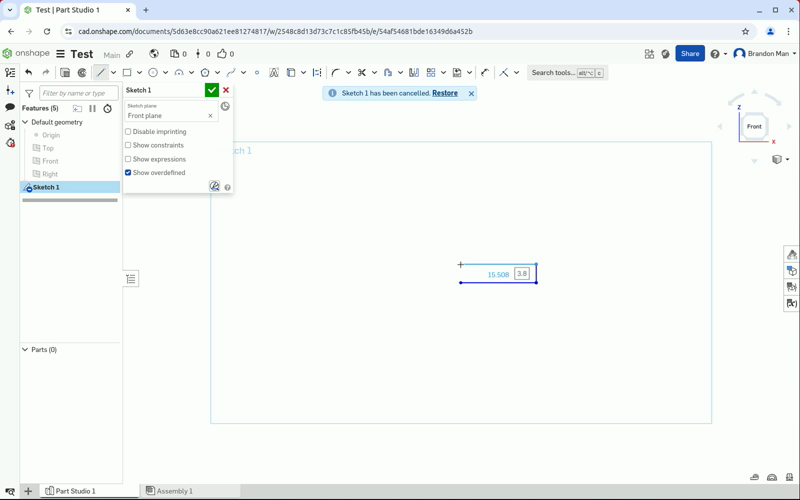
key_up(shift)
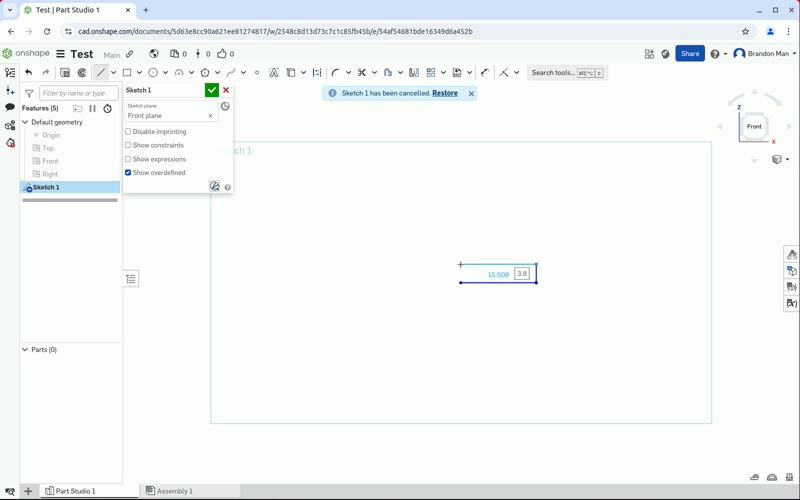
mouse_move(490, 264)
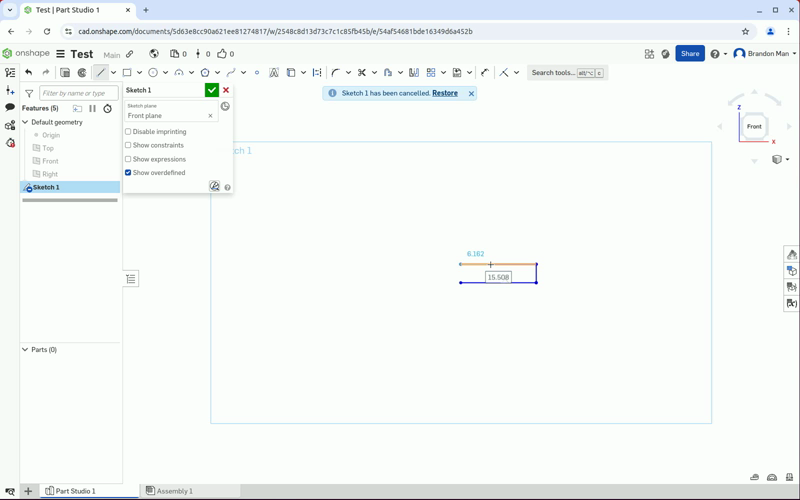
key_down(shift)
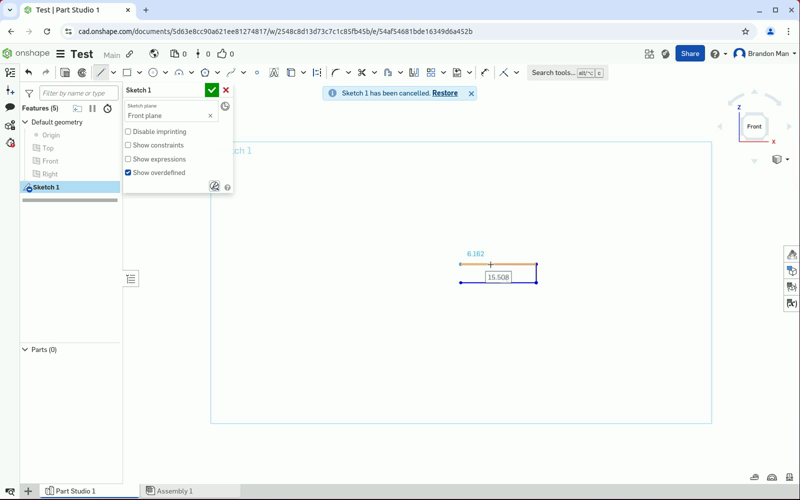
mouse_move(460, 282)
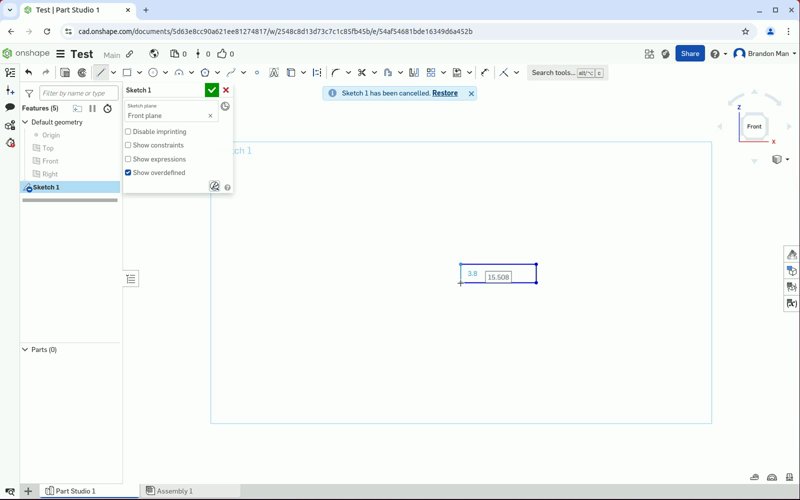
key_up(shift)
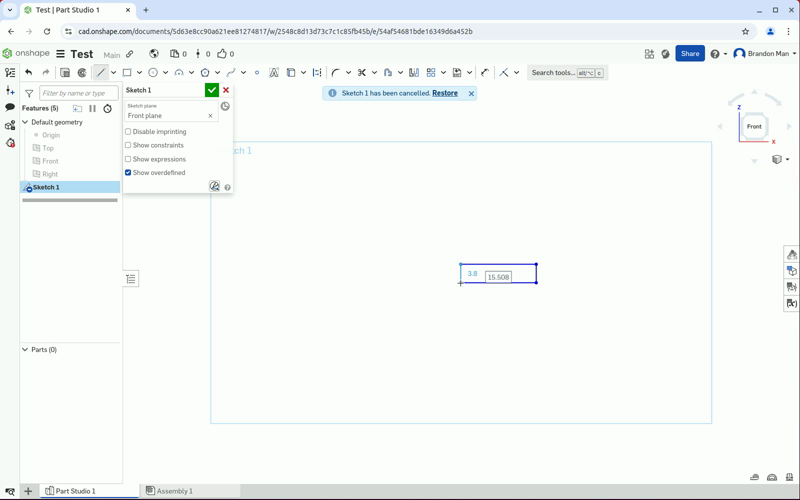
click(460, 282)
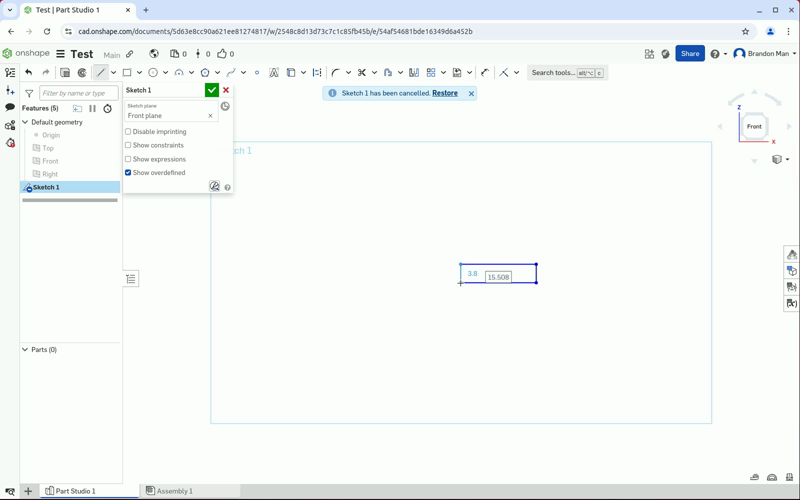
key(esc)
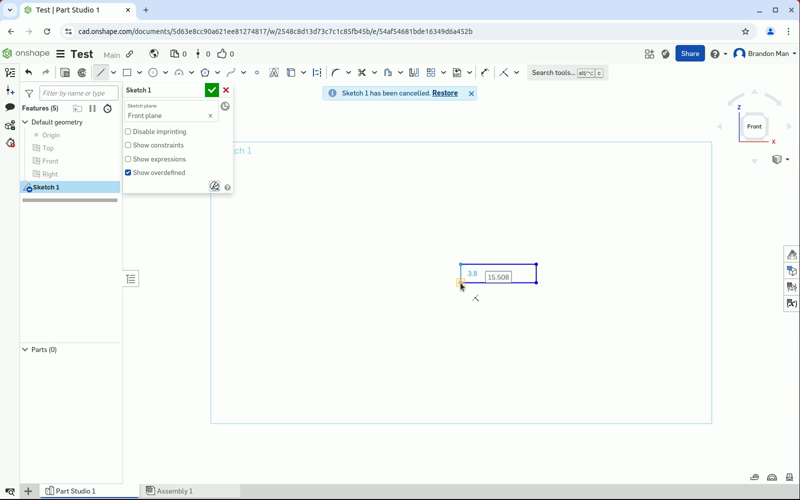
mouse_move(467, 279)
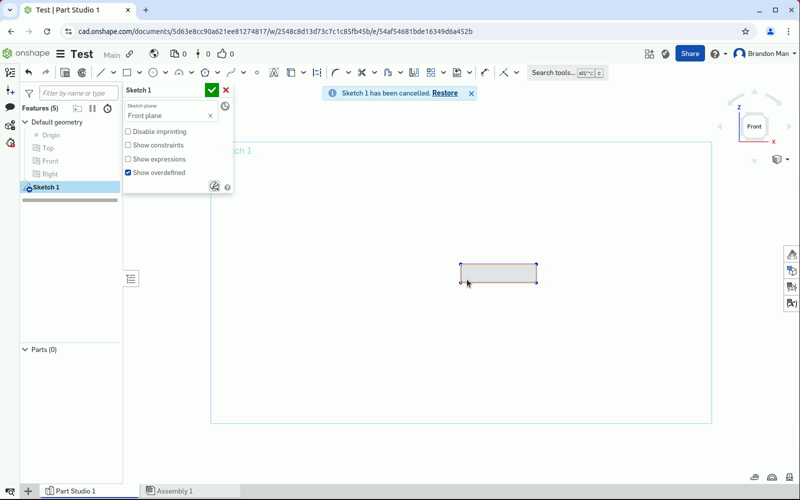
scroll(6)
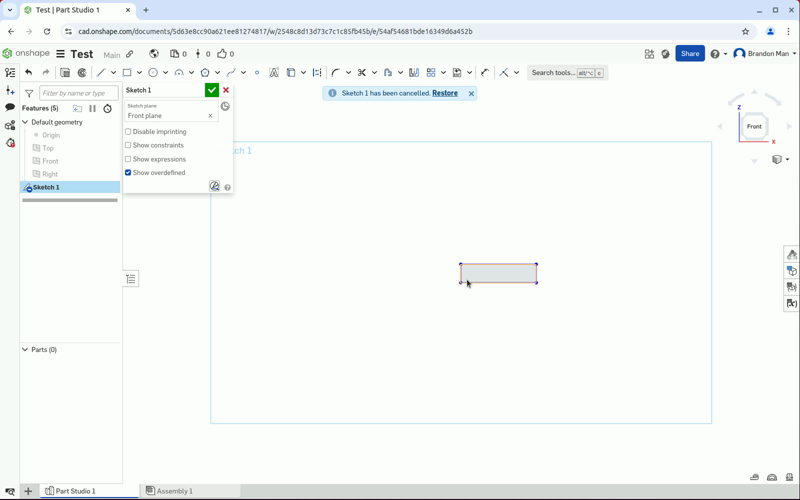
scroll(6)
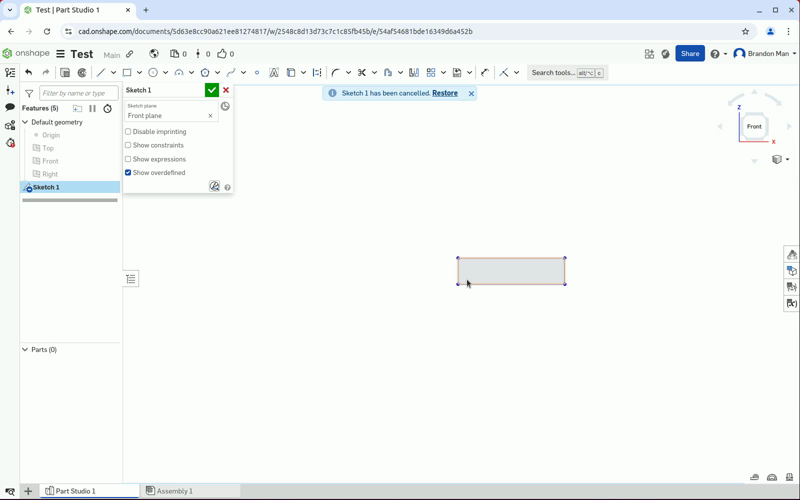
scroll(6)
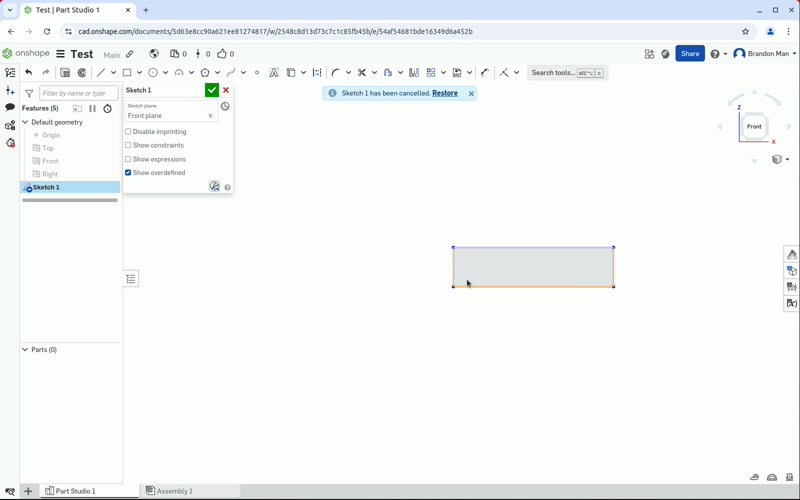
scroll(6)
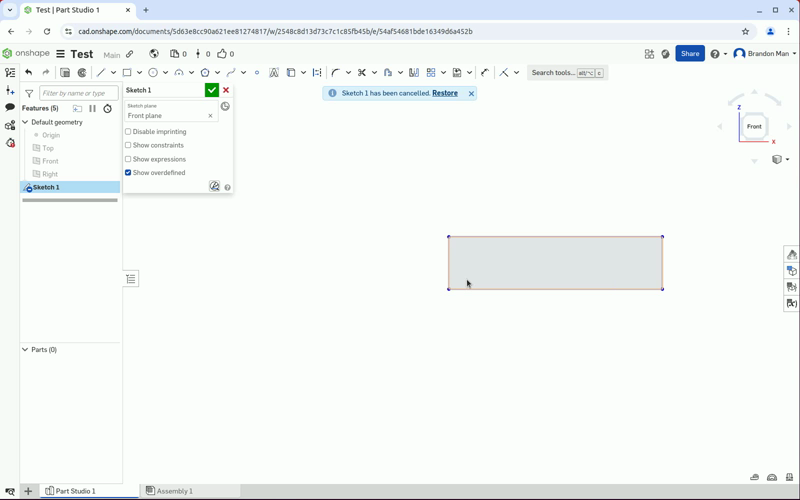
scroll(6)
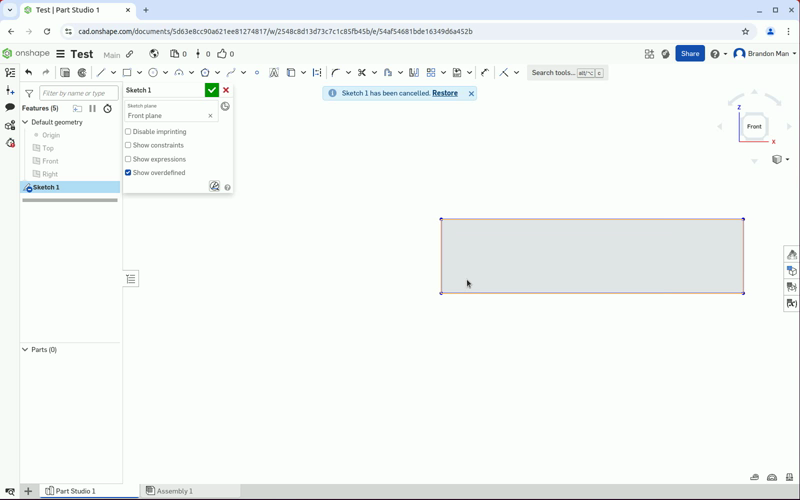
scroll(6)
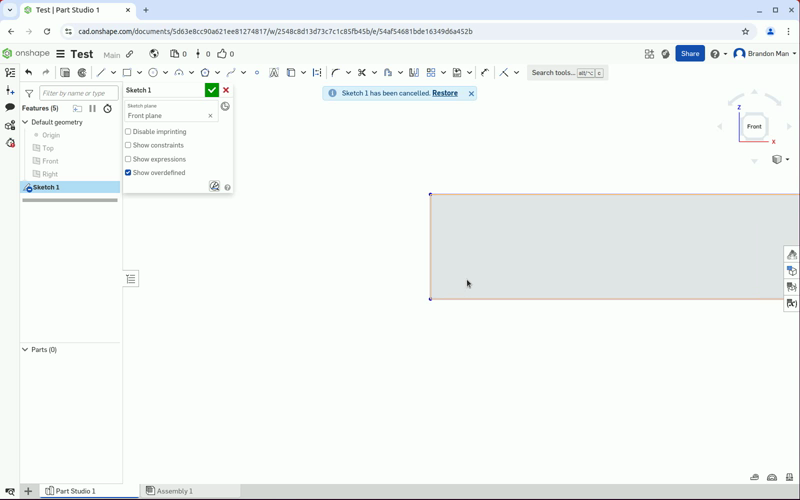
scroll(6)
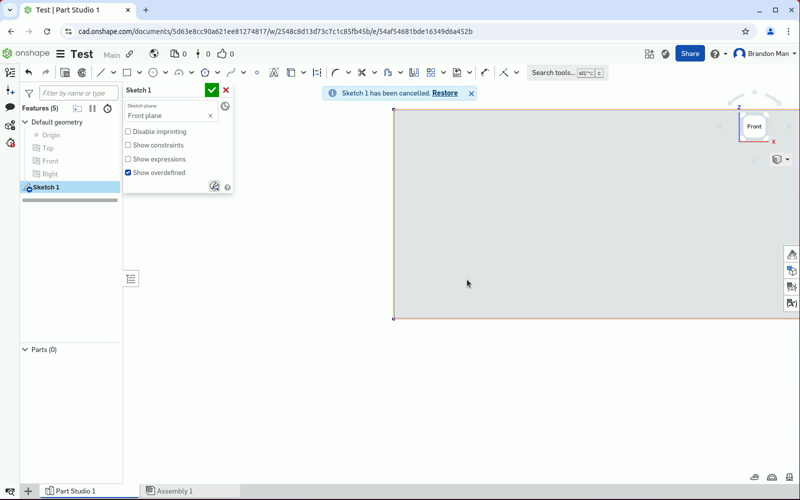
click(467, 279)
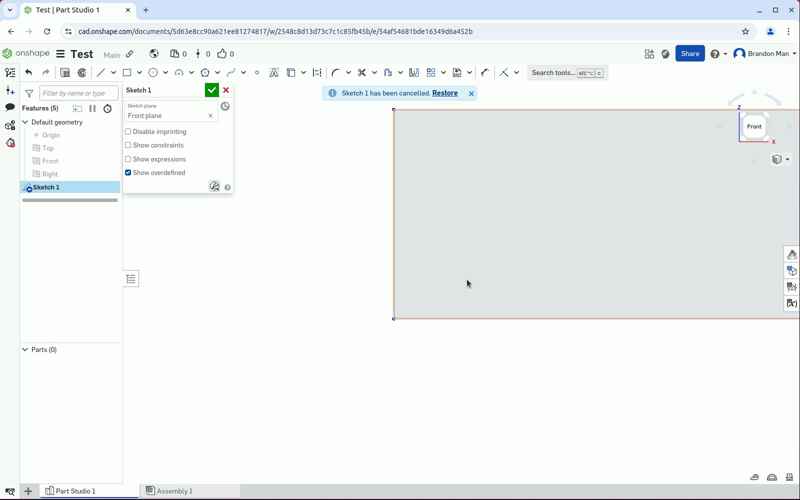
scroll(-6)
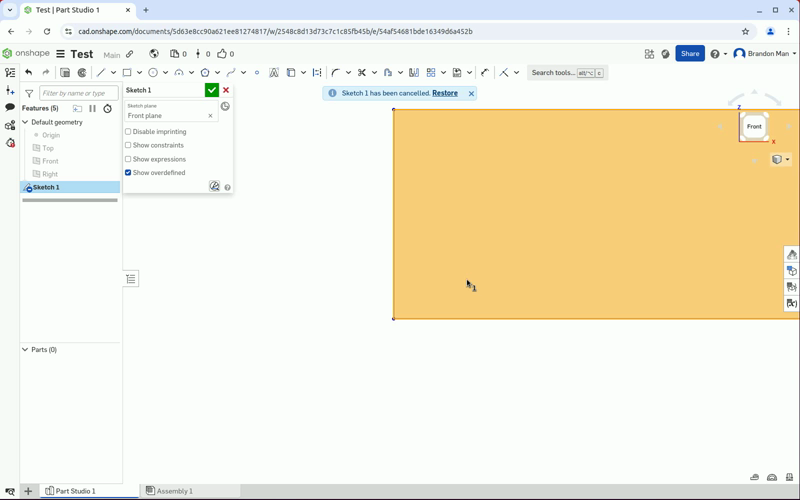
scroll(-6)
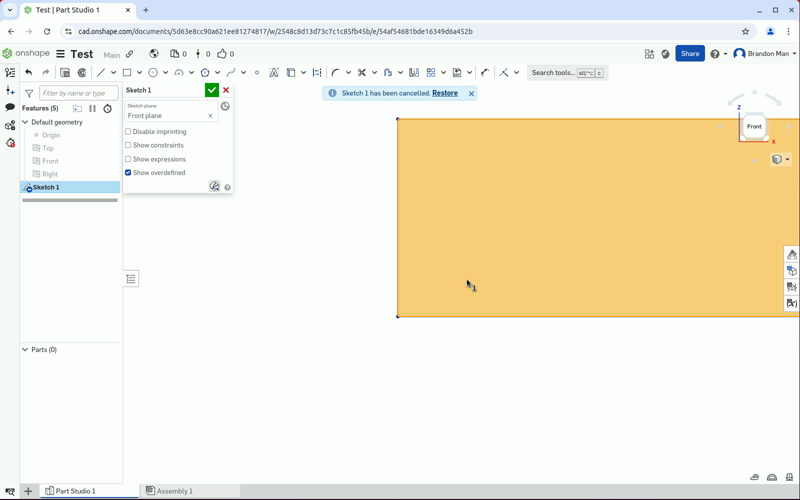
scroll(-6)
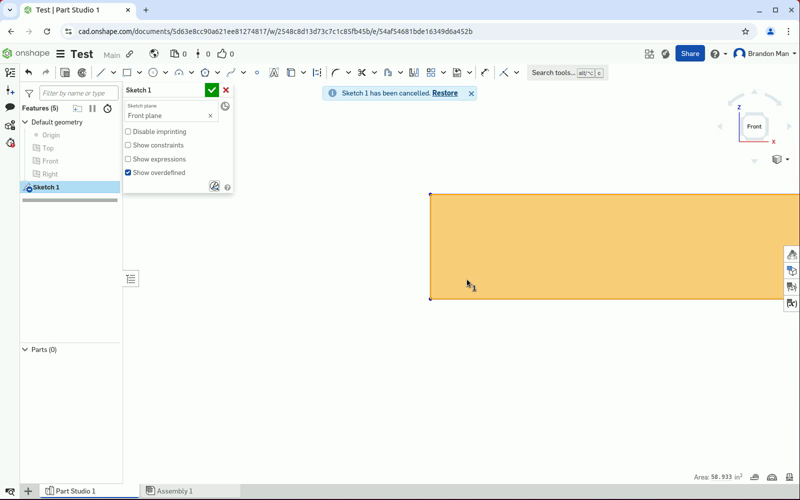
scroll(-6)
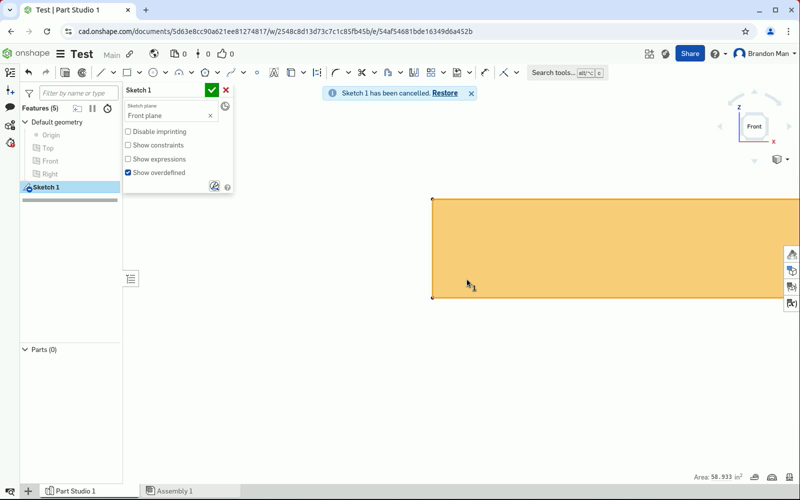
scroll(-6)
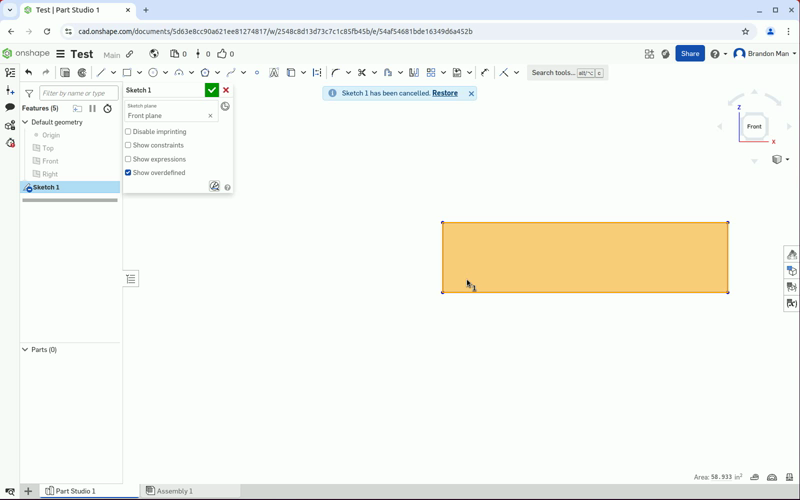
scroll(-6)
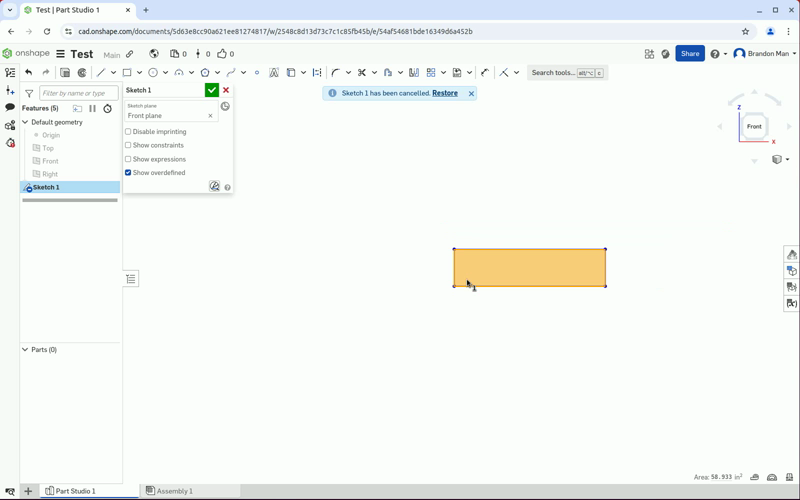
scroll(-6)
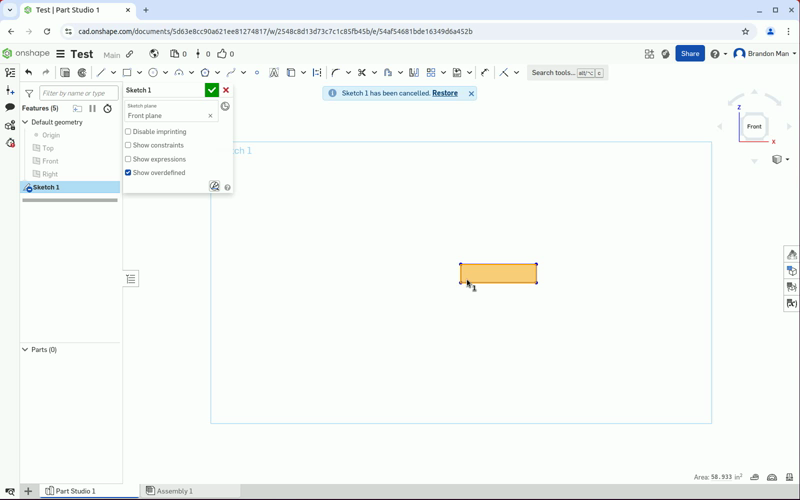
mouse_move(73, 352)
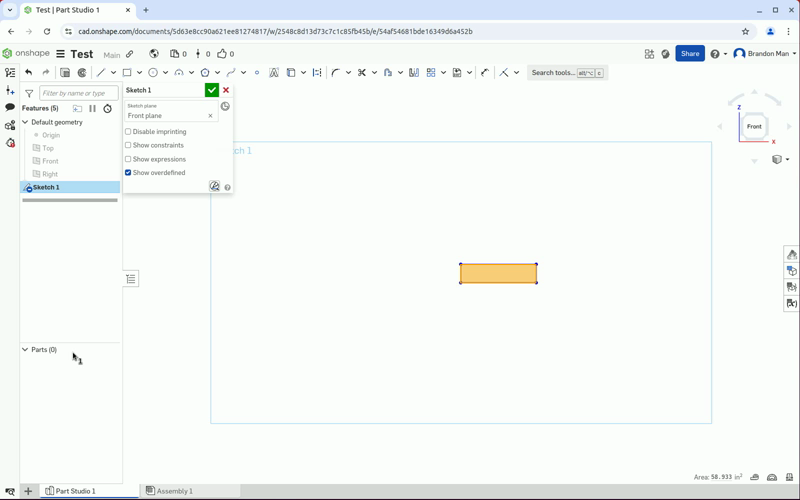
key(shift+y)
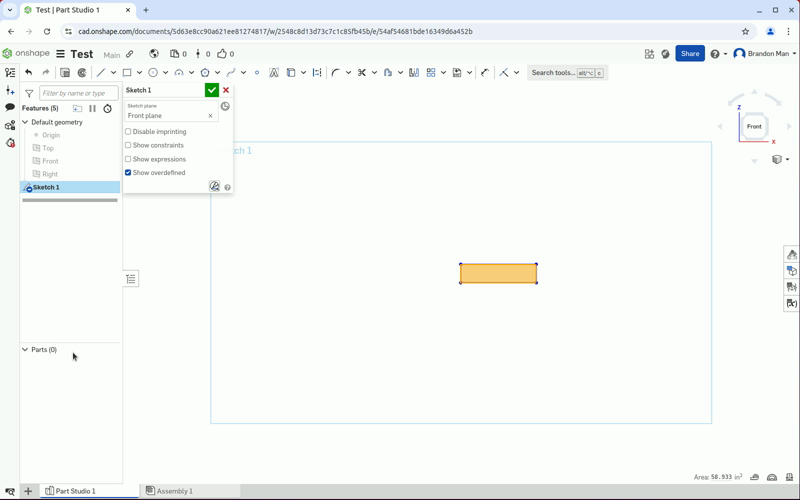
key(shift+e)
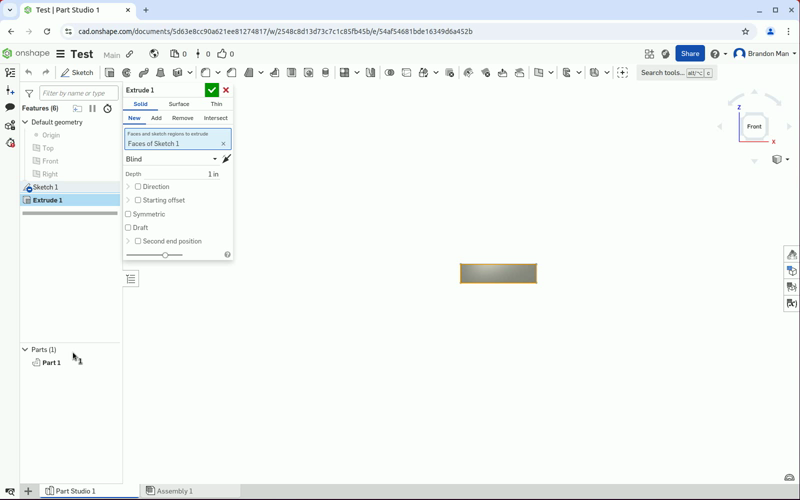
mouse_move(143, 106)
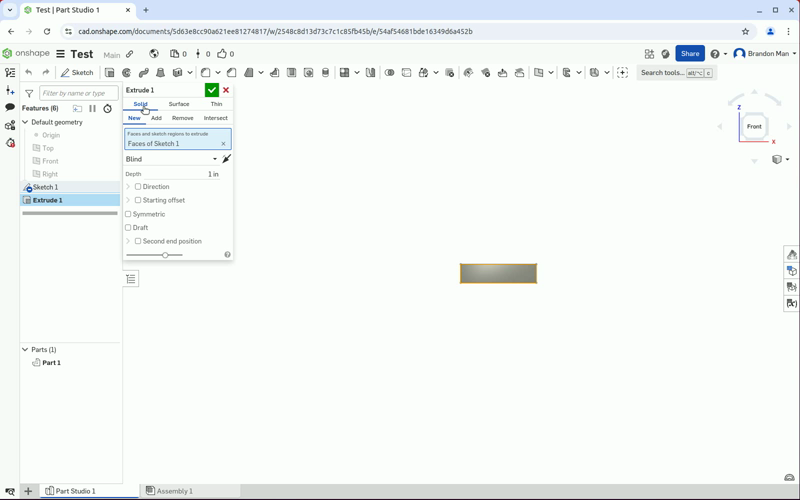
click(143, 106)
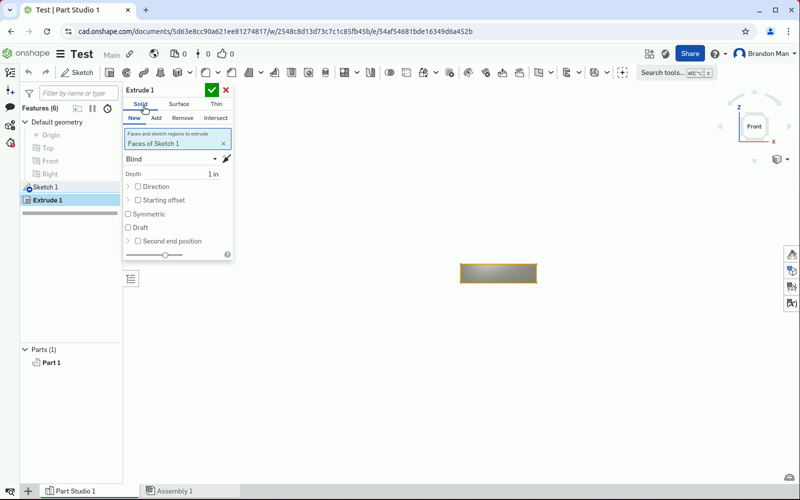
mouse_move(137, 120)
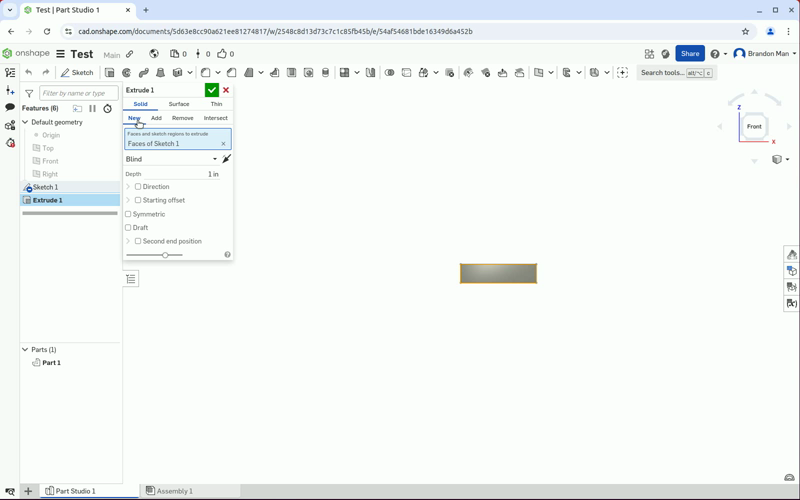
click(137, 120)
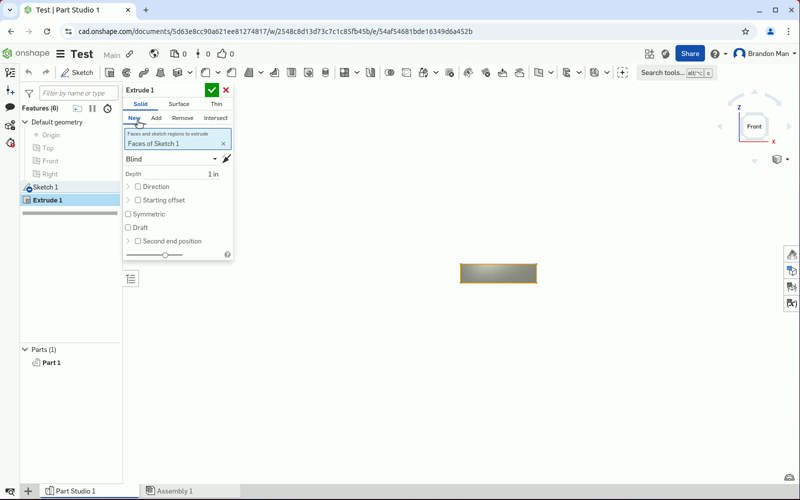
key(tab, 4)
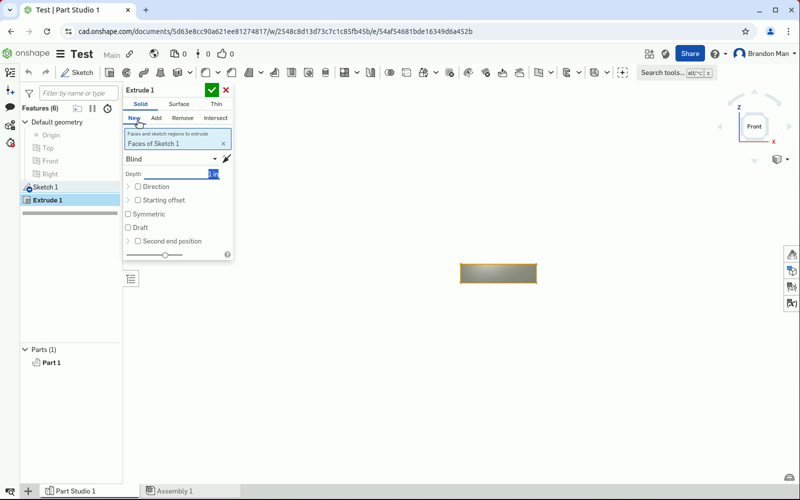
text(23.108)
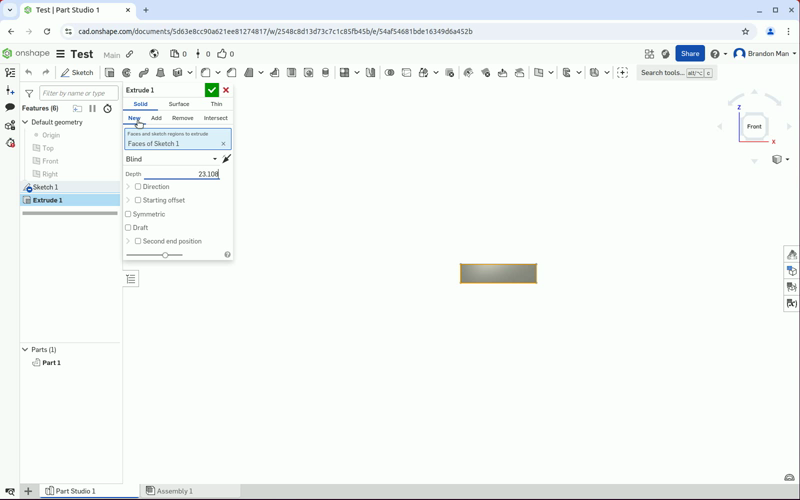
key(enter)
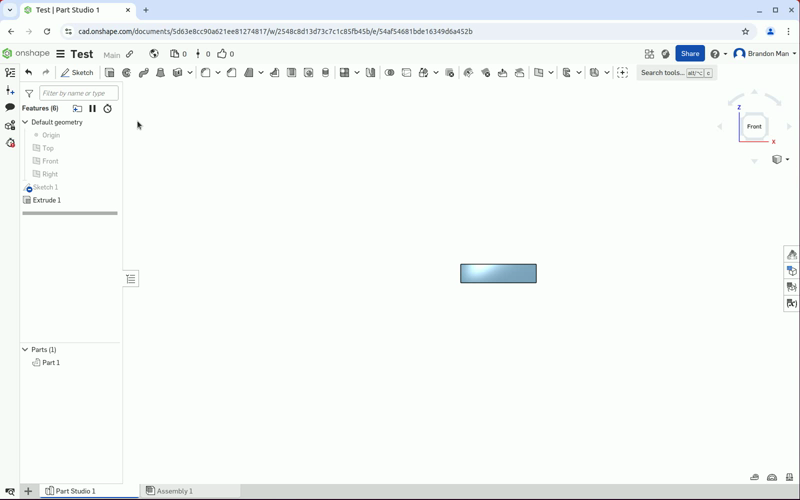
key(shift+h)
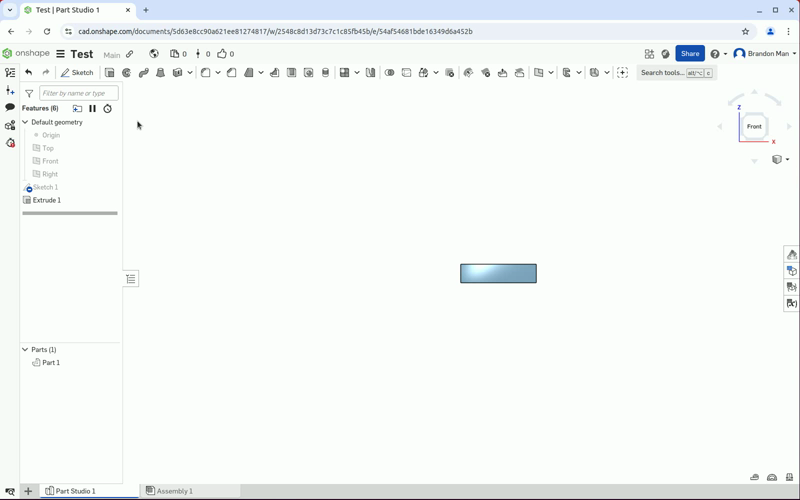
key(shift+h)
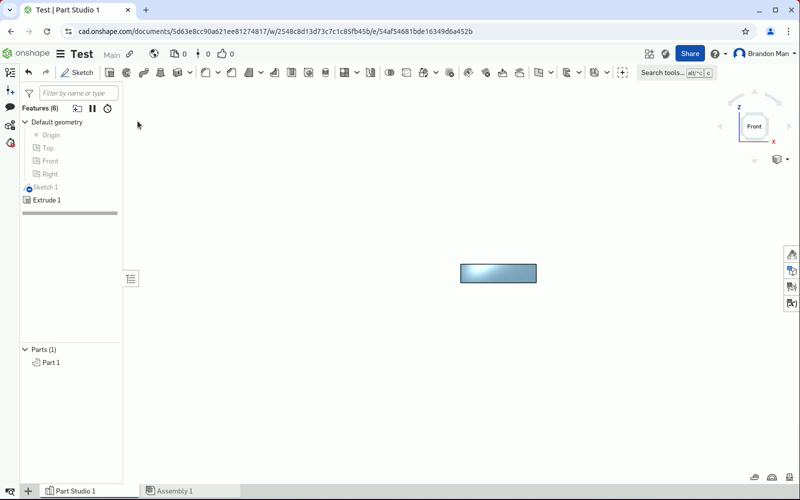
mouse_move(73, 189)
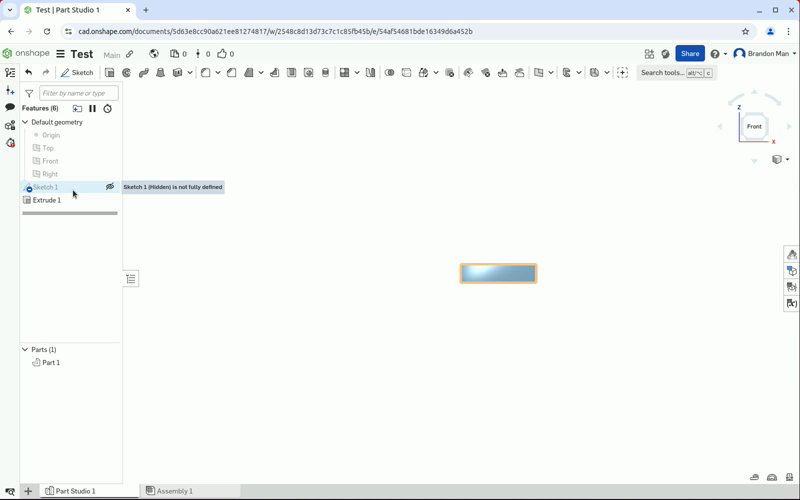
click(73, 189)
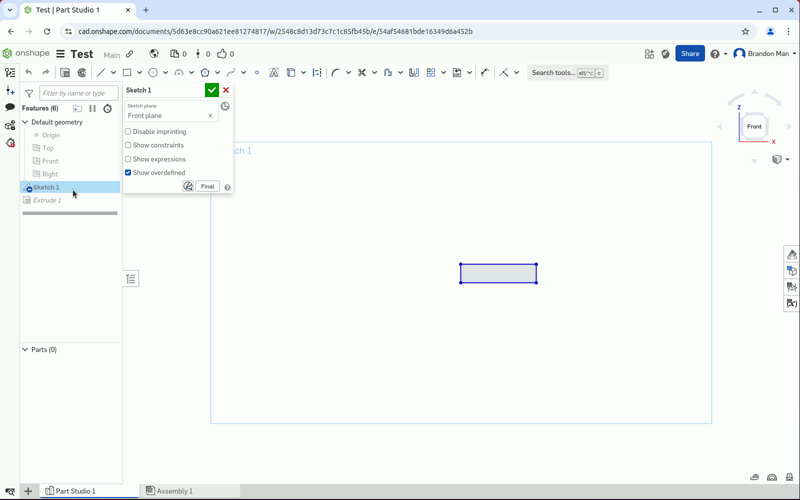
mouse_move(229, 92)
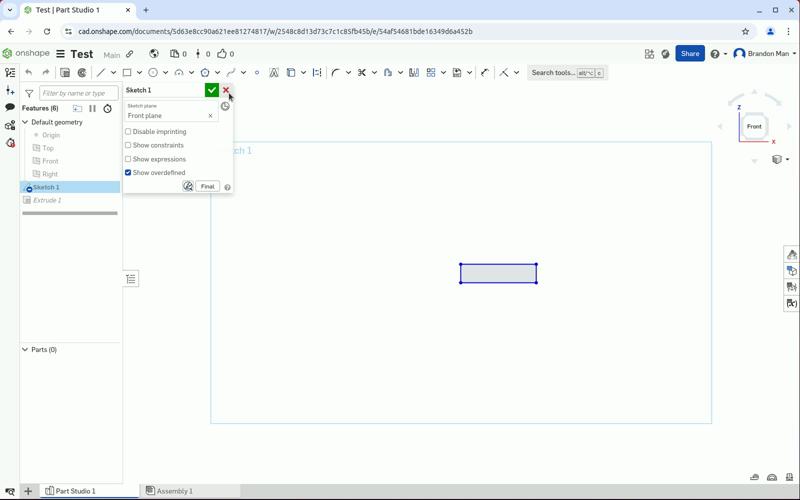
click(229, 92)
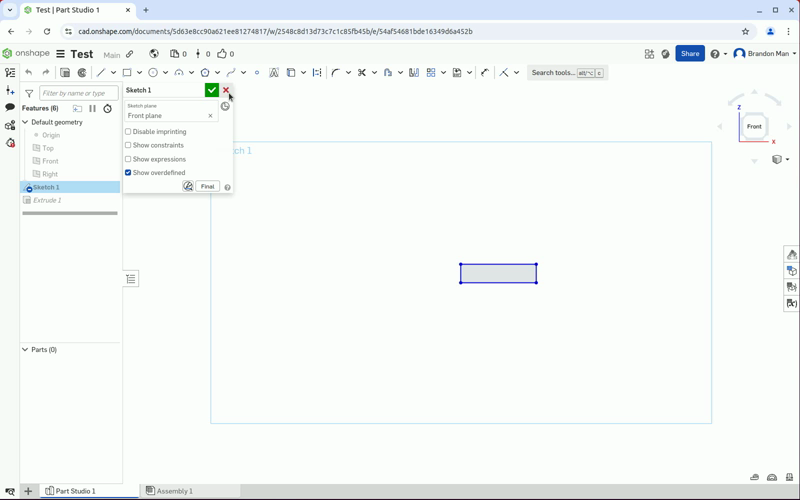
key(shift+s)
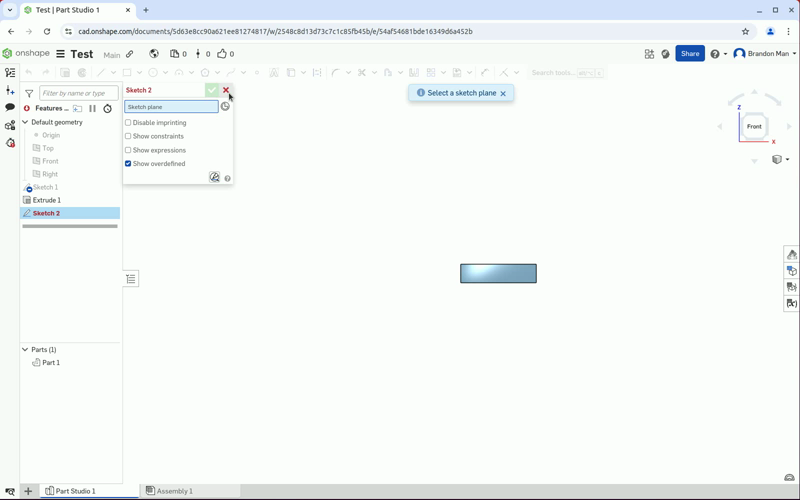
mouse_move(73, 163)
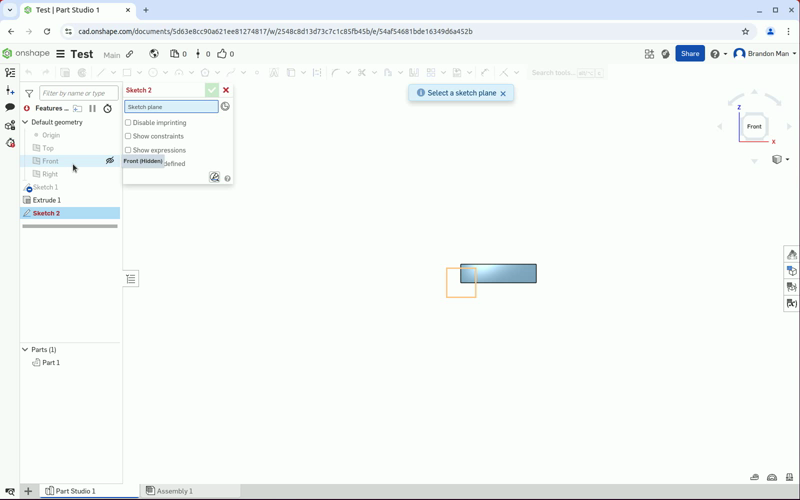
click(73, 163)
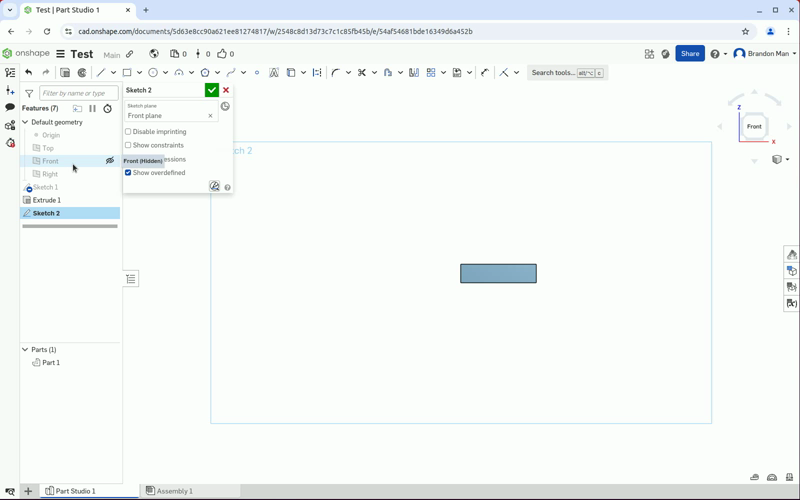
mouse_move(73, 352)
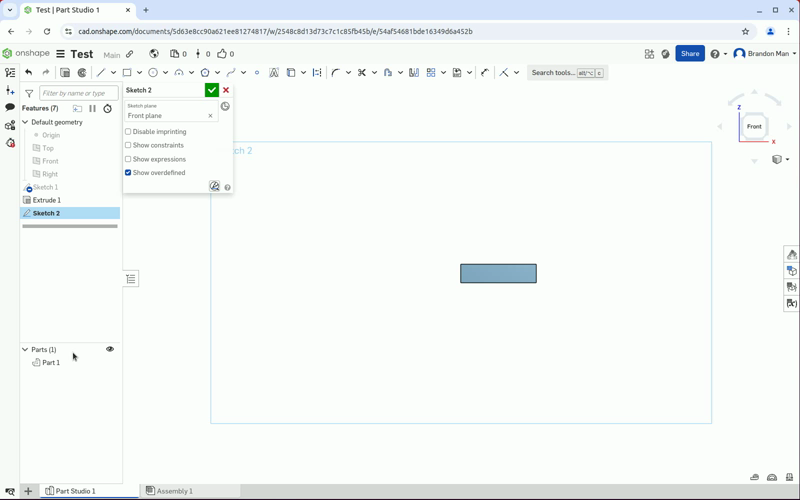
key(y)
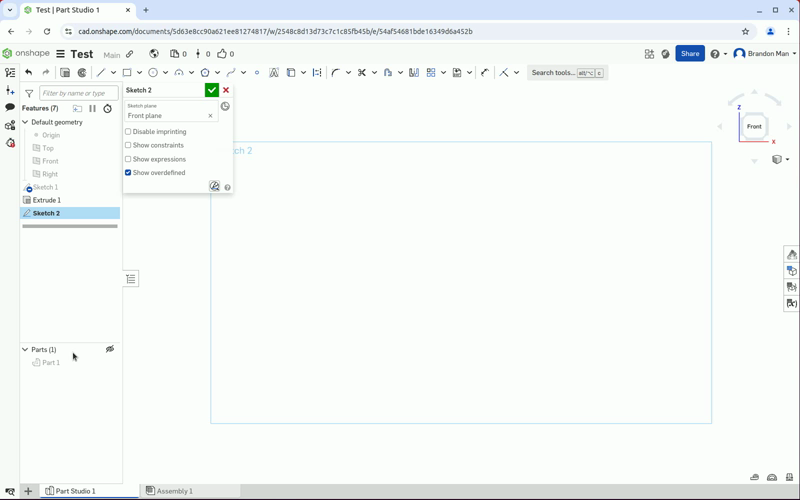
key(l)
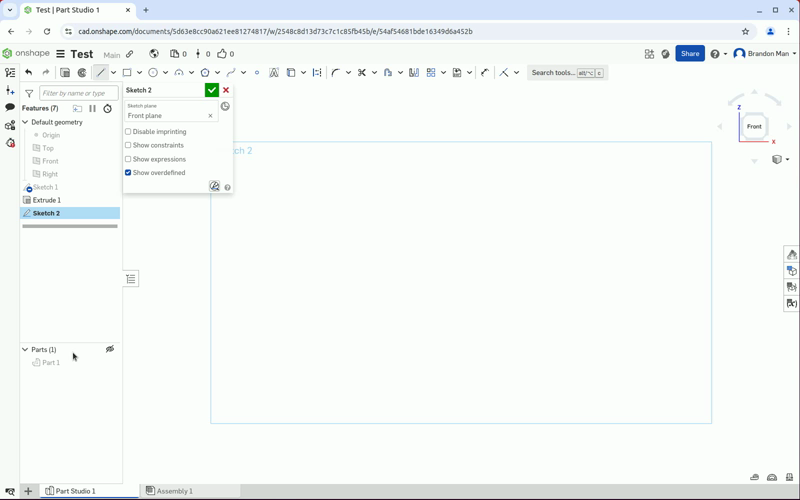
key_down(shift)
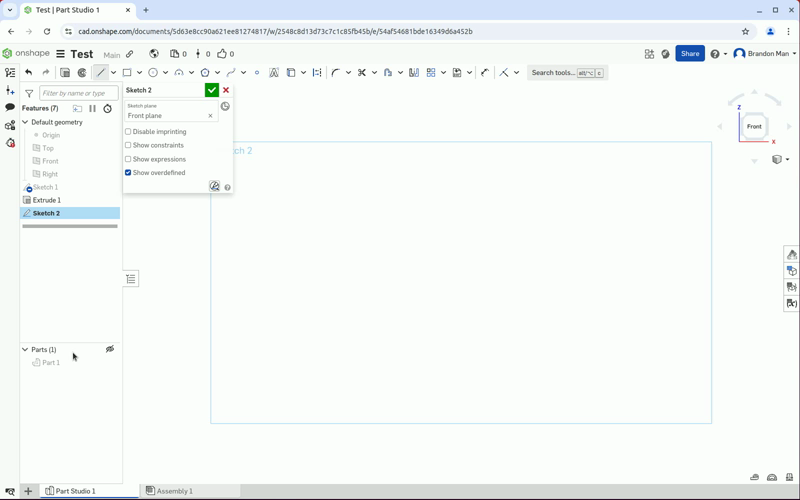
mouse_move(460, 264)
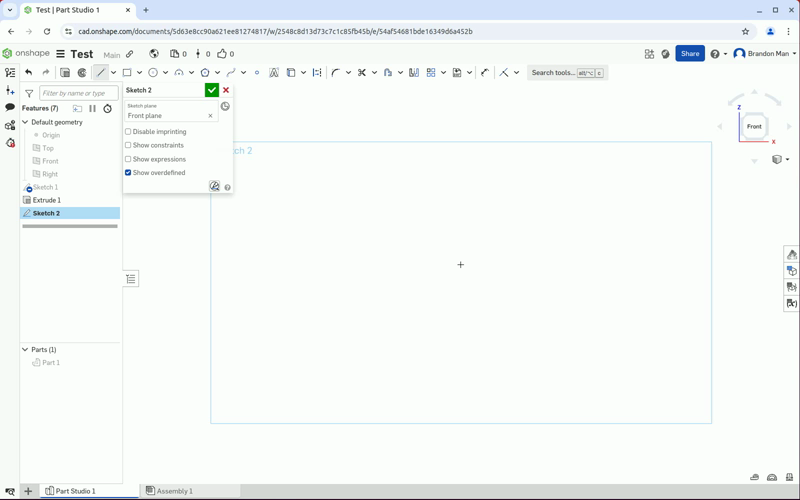
click(460, 264)
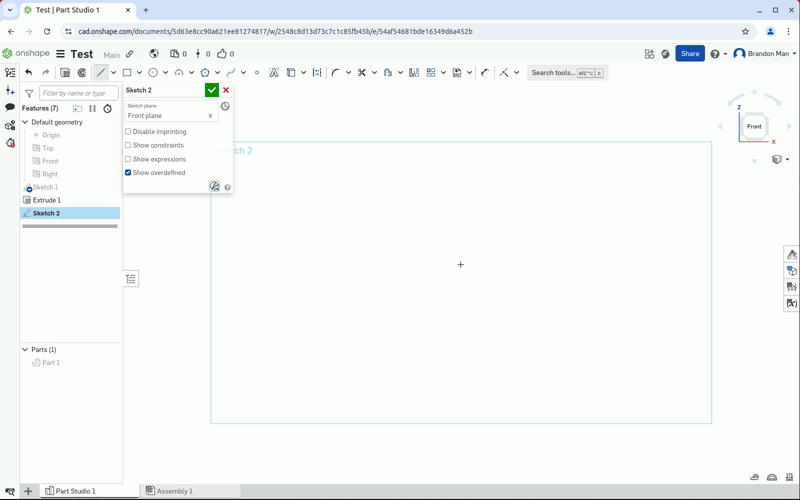
key_up(shift)
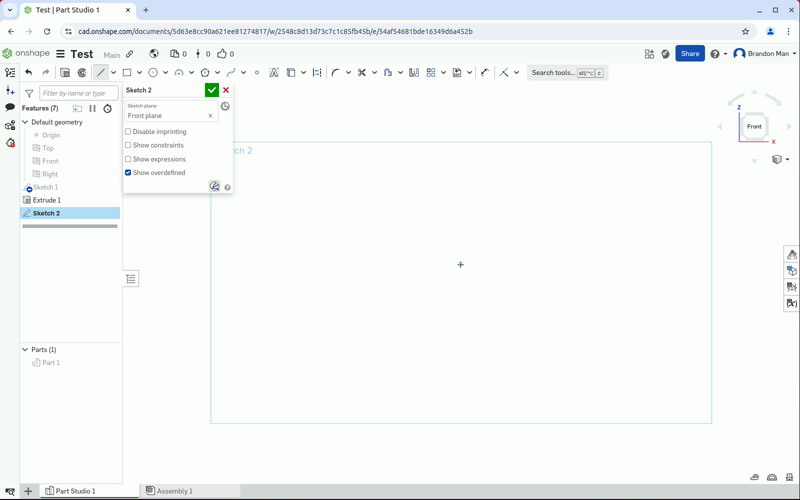
key_down(shift)
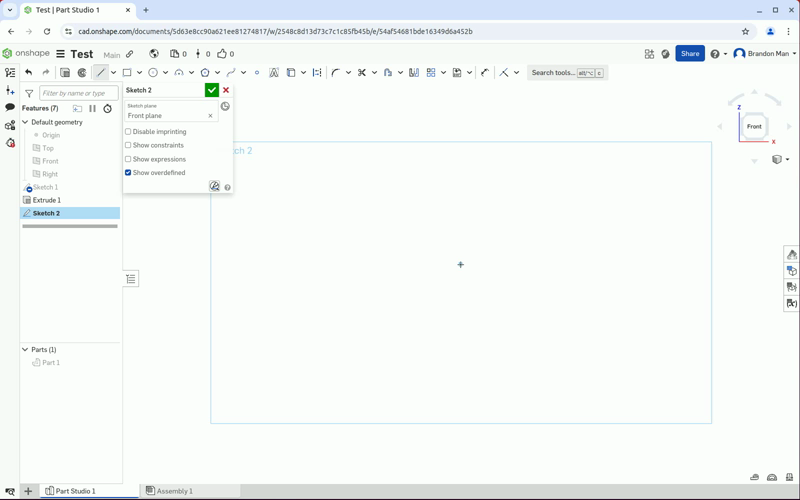
mouse_move(536, 264)
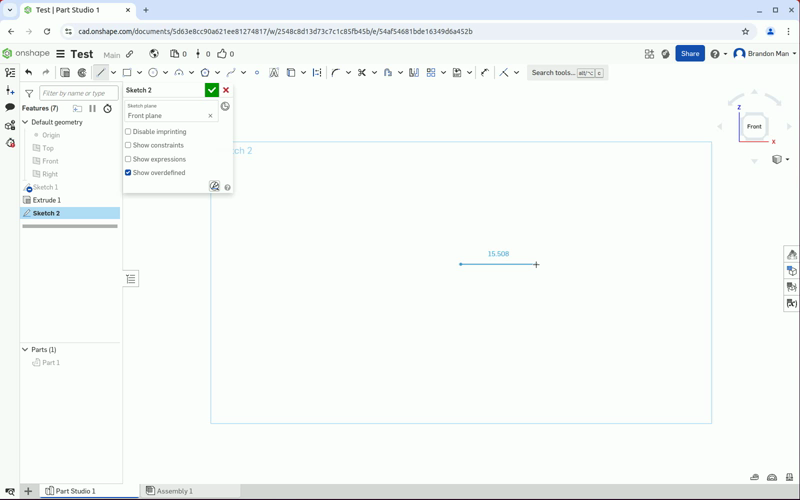
click(536, 264)
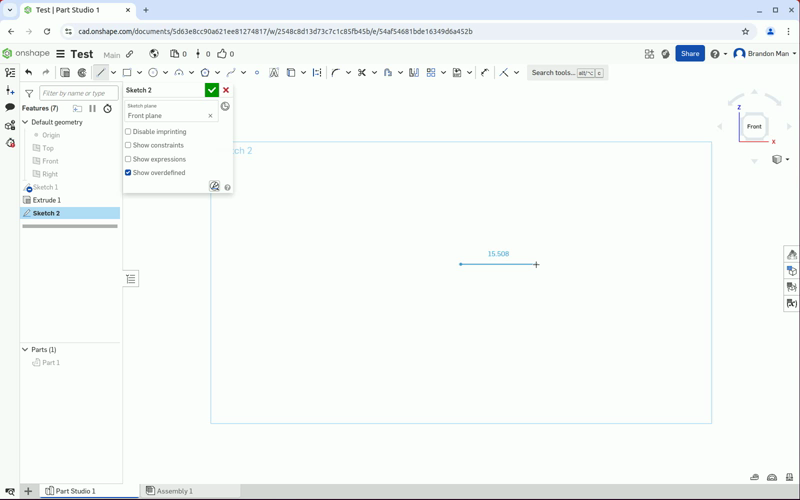
key_up(shift)
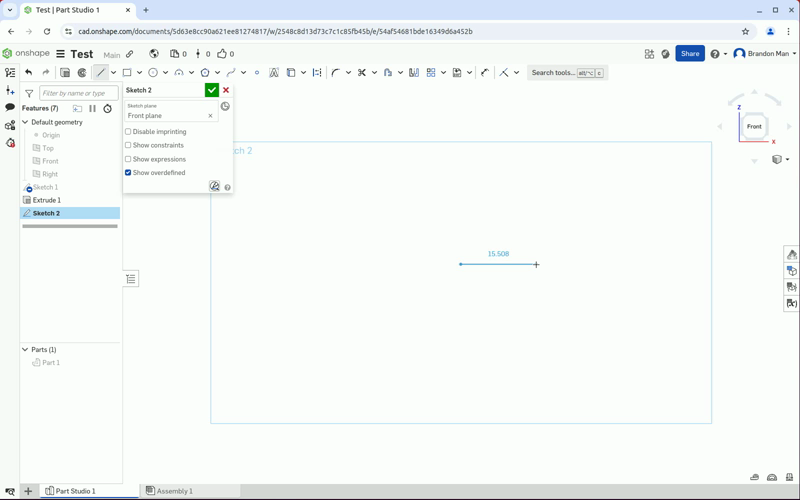
key_down(shift)
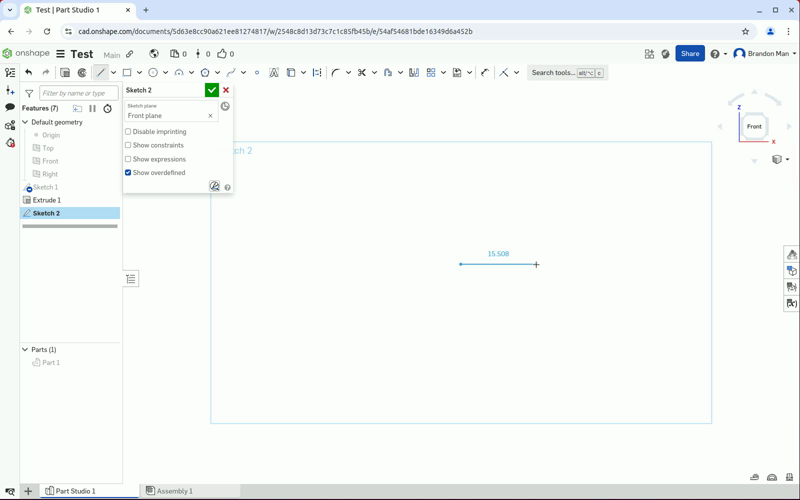
mouse_move(460, 207)
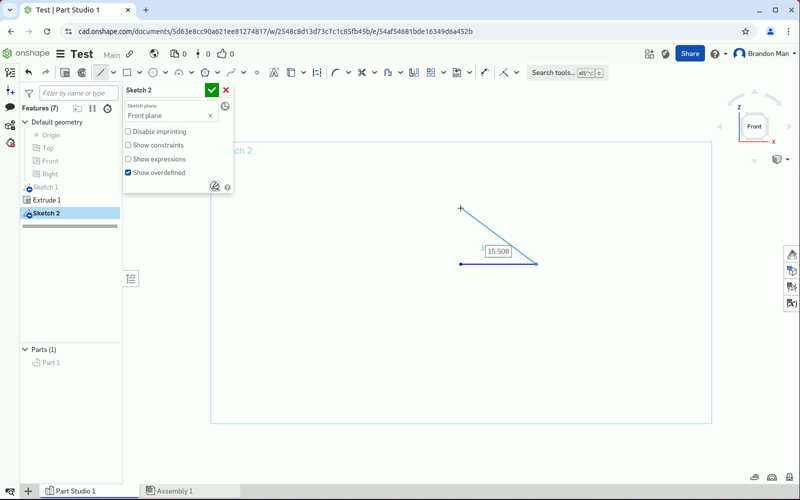
click(460, 207)
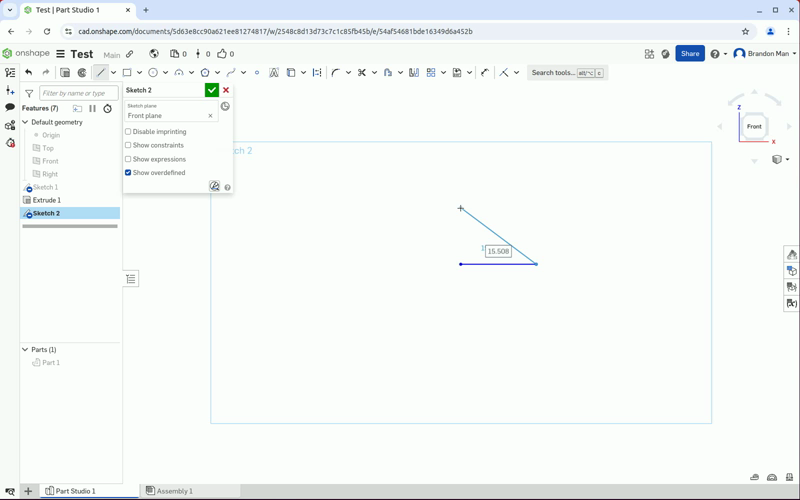
key_up(shift)
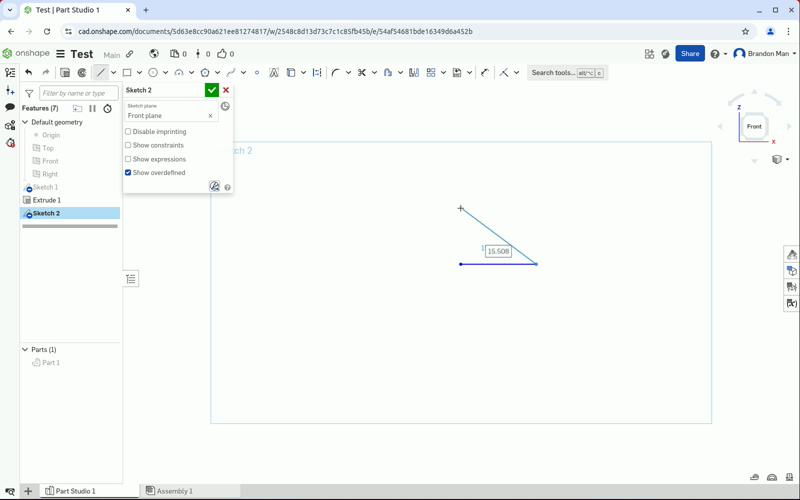
mouse_move(490, 207)
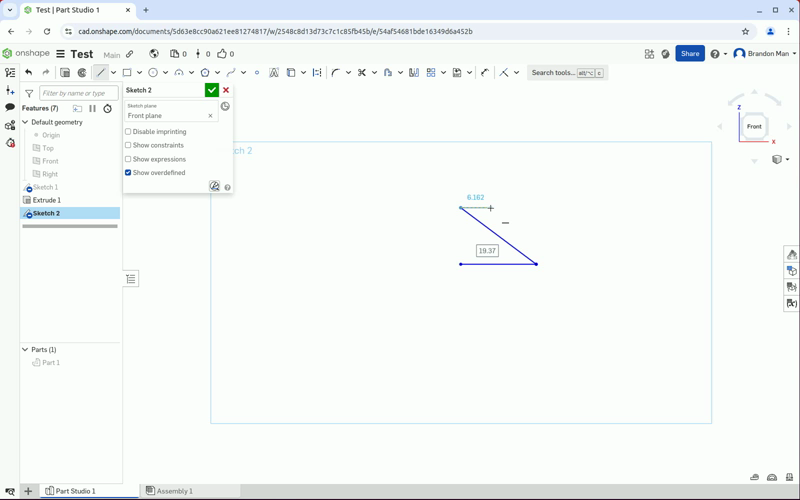
key_down(shift)
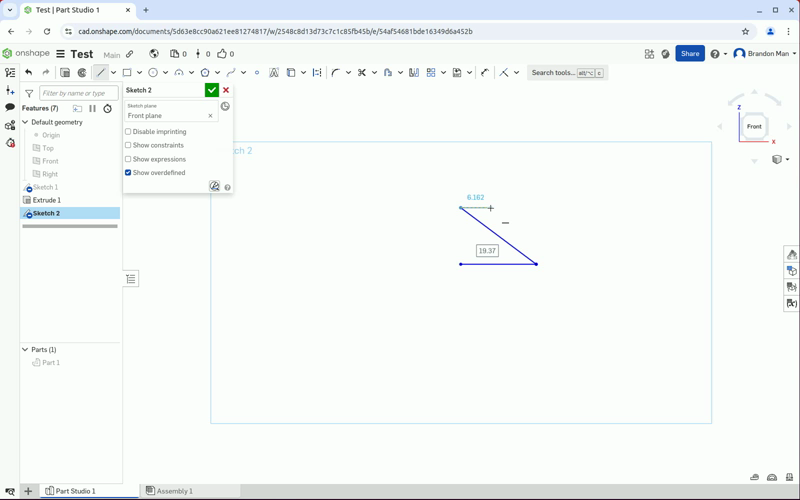
mouse_move(460, 264)
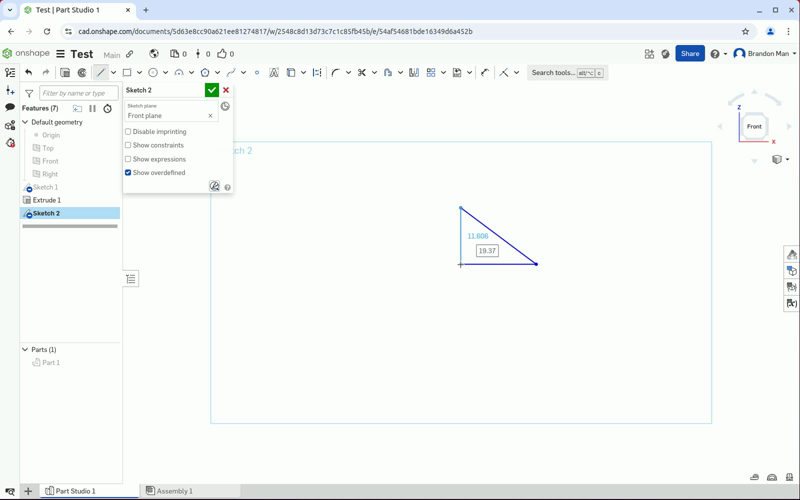
key_up(shift)
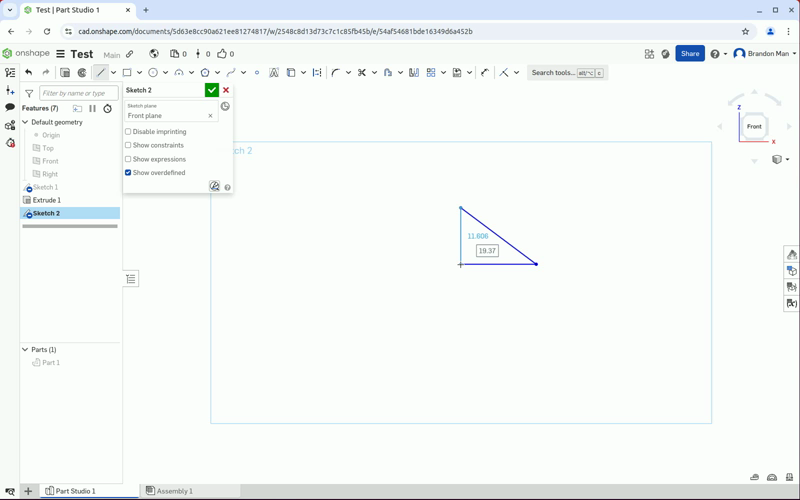
click(460, 264)
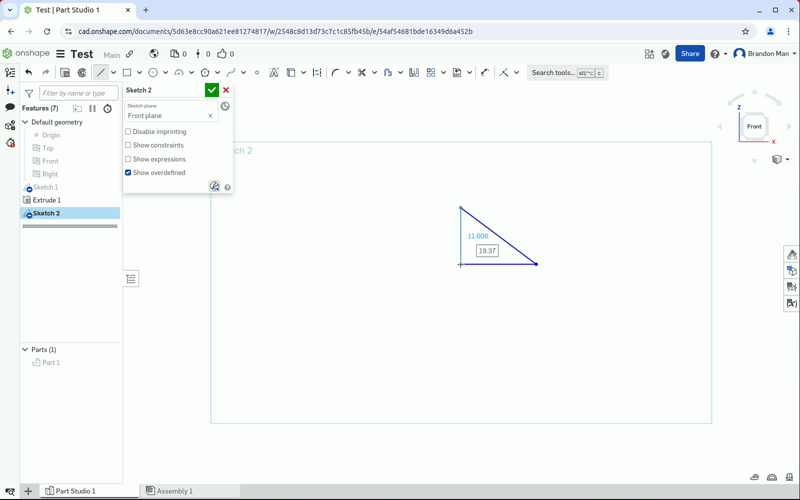
key(esc)
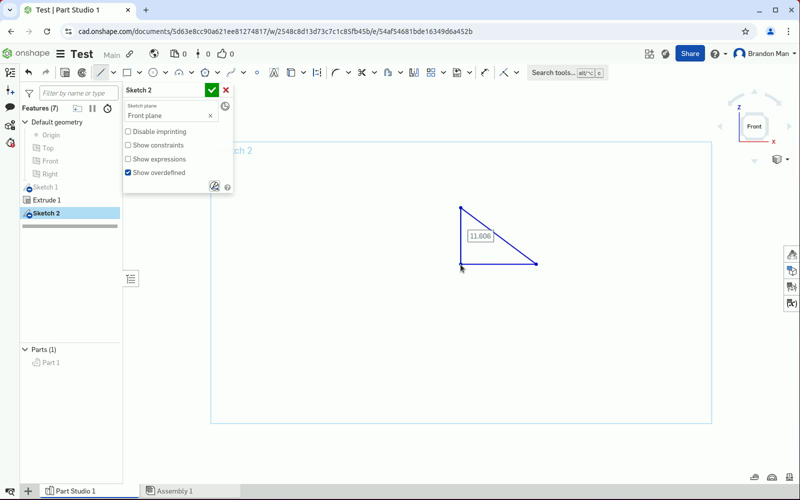
mouse_move(495, 251)
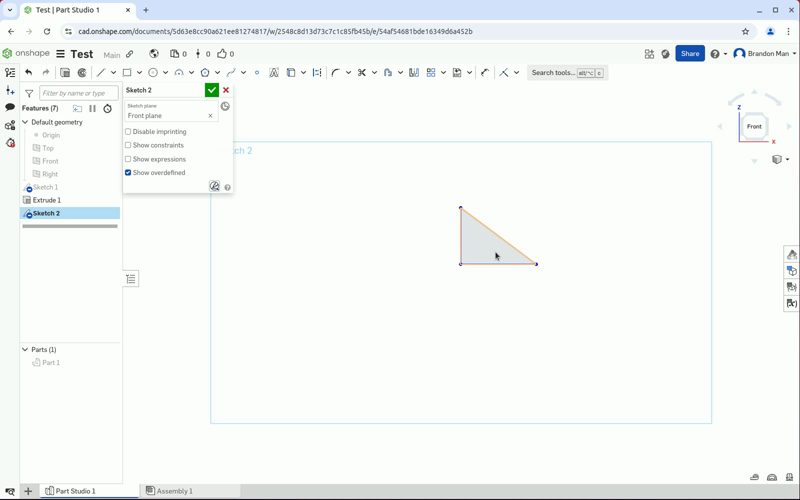
click(495, 251)
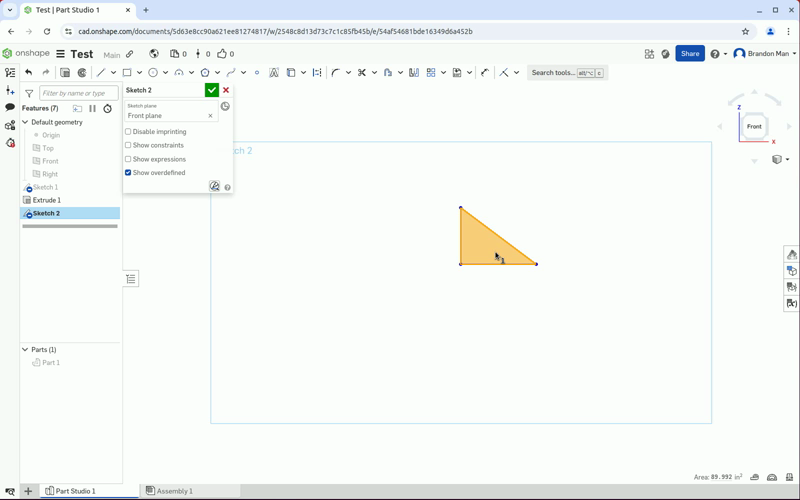
mouse_move(73, 352)
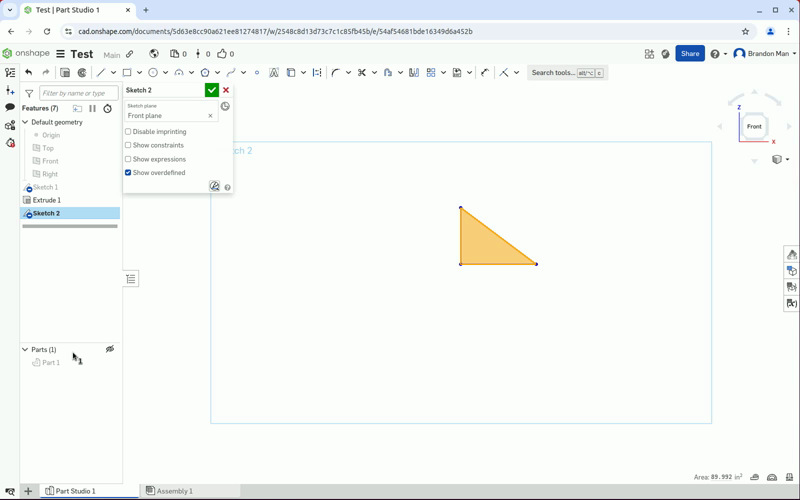
key(shift+y)
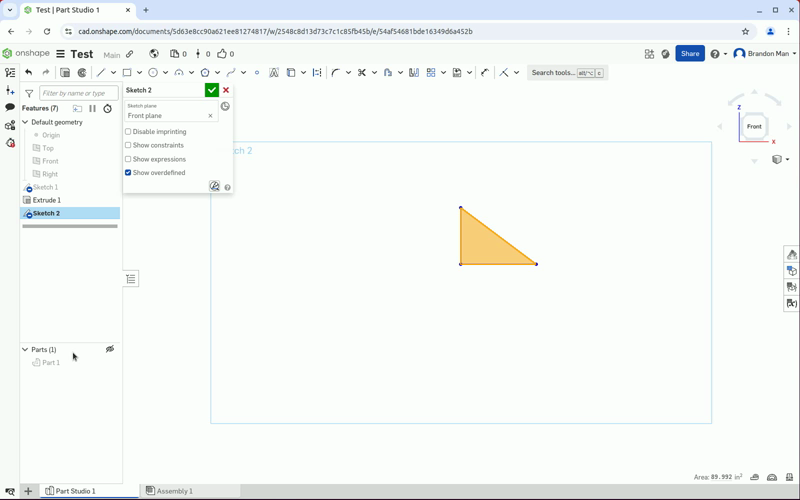
key(shift+e)
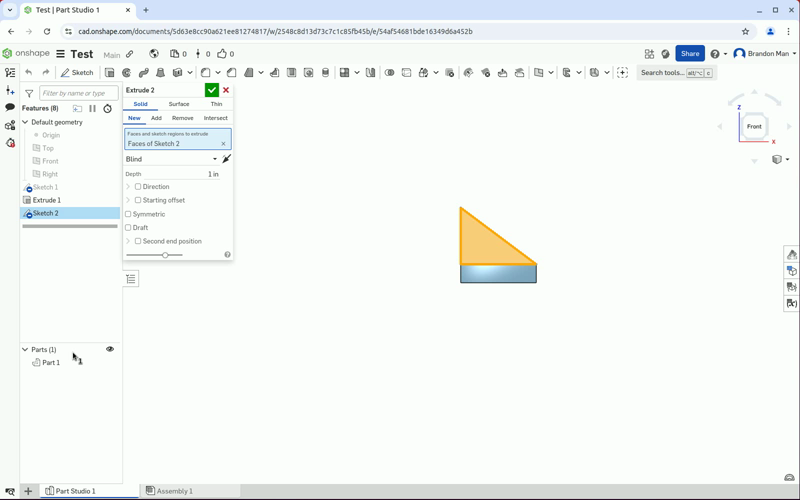
mouse_move(143, 106)
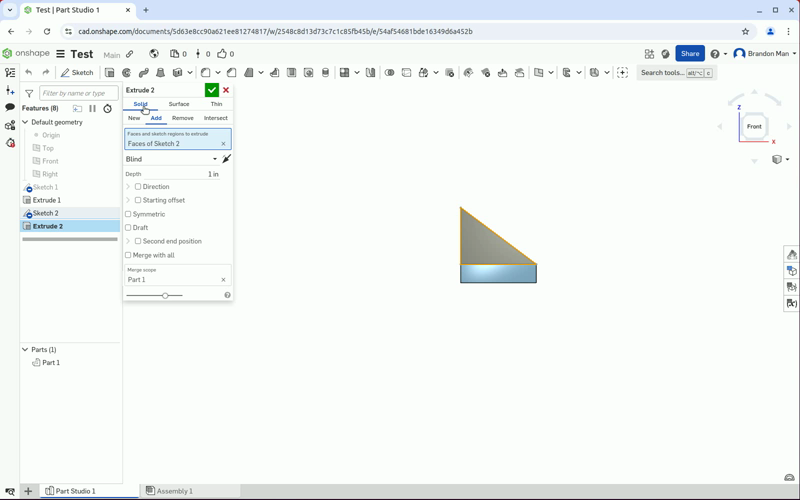
click(143, 106)
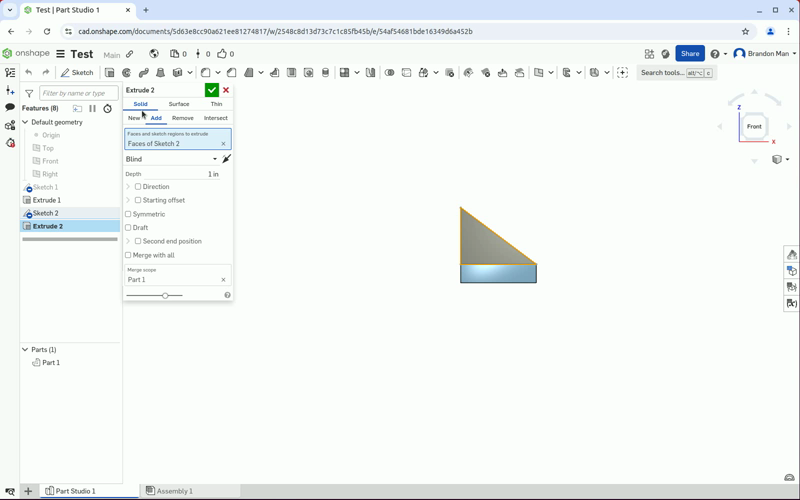
mouse_move(137, 120)
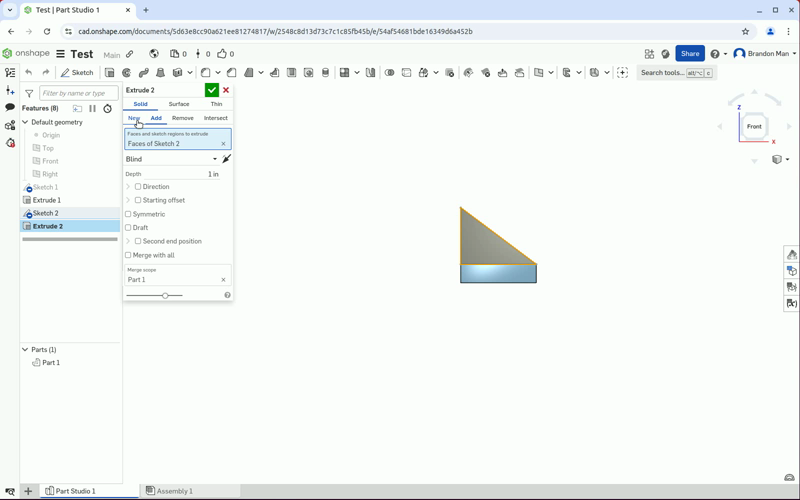
click(137, 120)
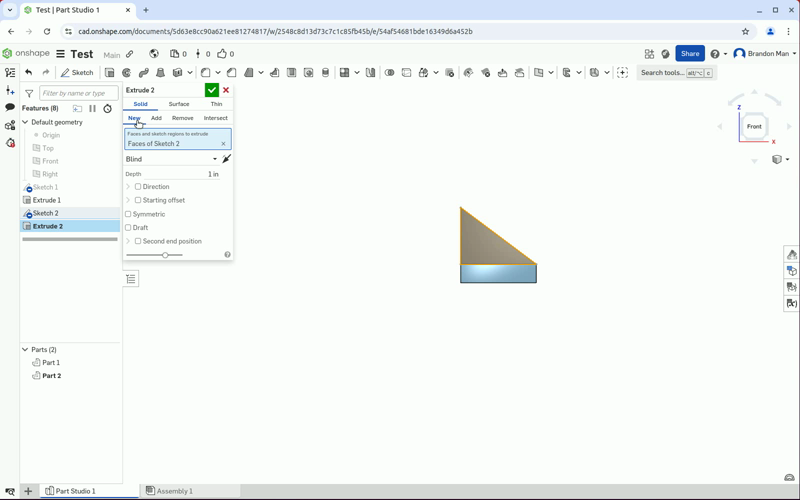
key(tab, 4)
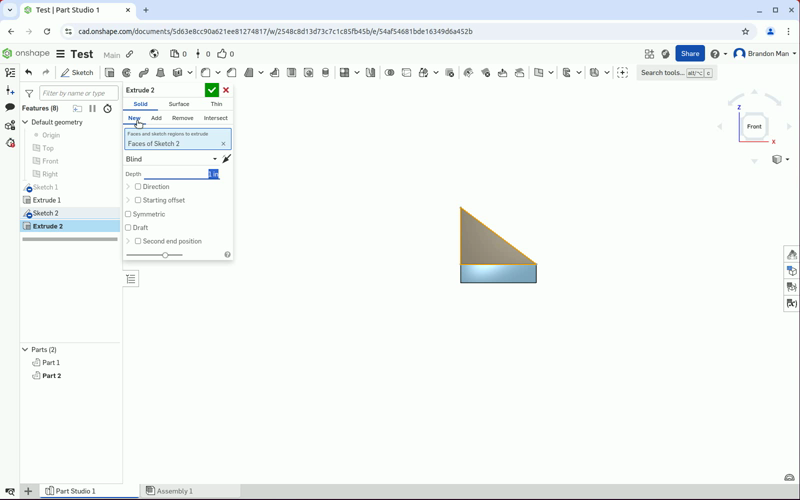
text(7.703)
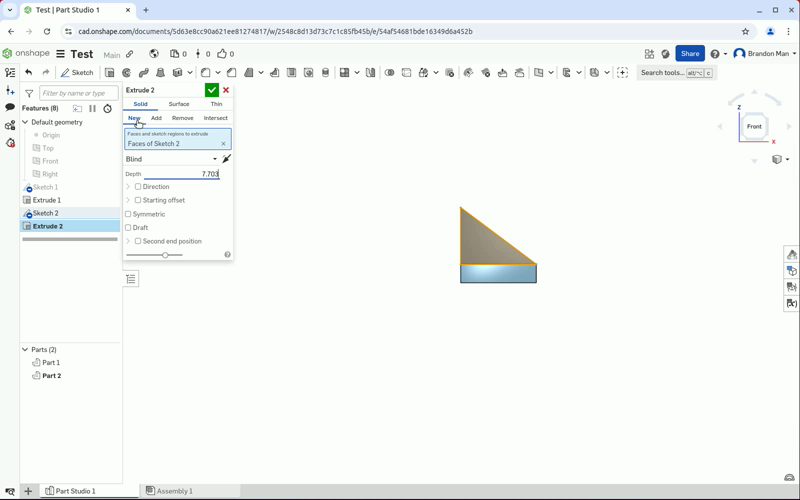
key(enter)
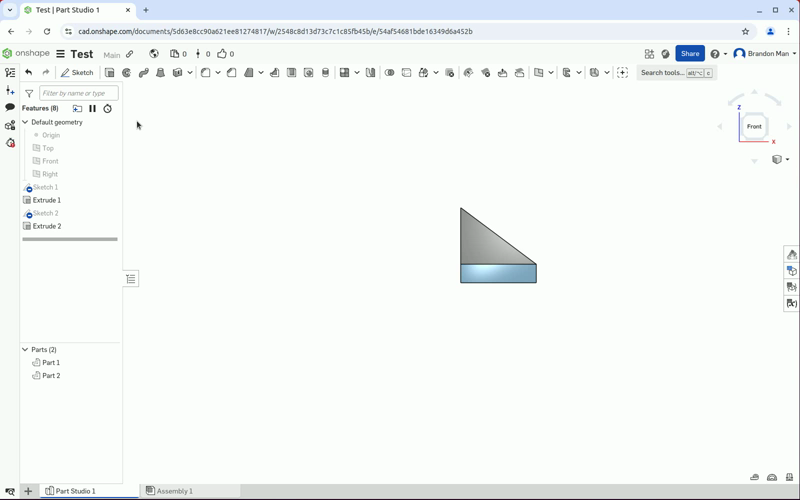
key(shift+h)
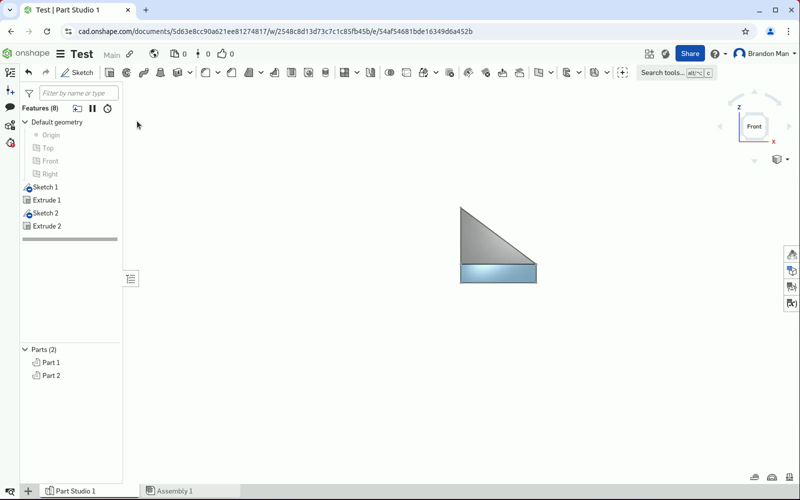
key(shift+h)
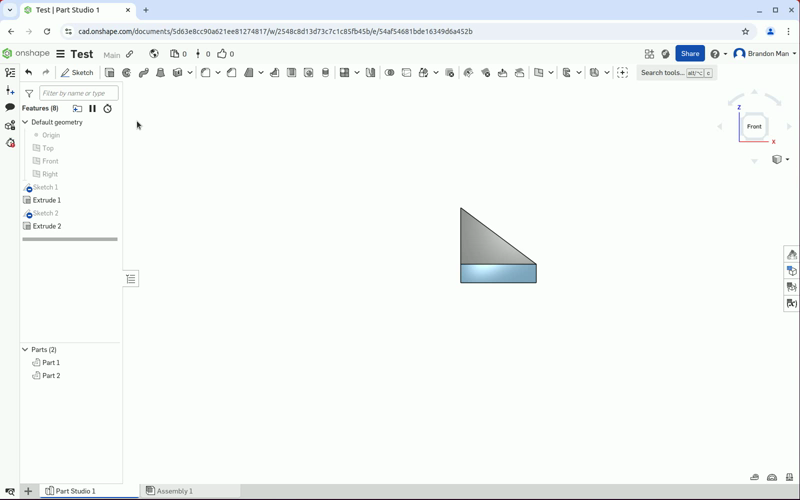
mouse_move(73, 189)
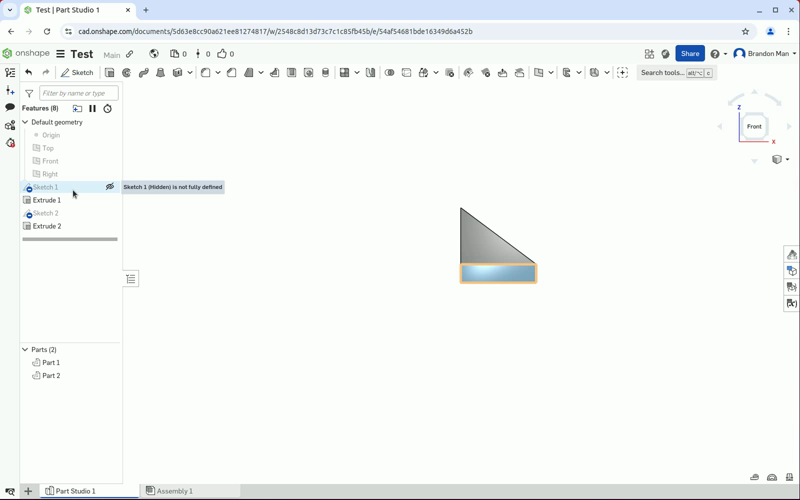
click(73, 189)
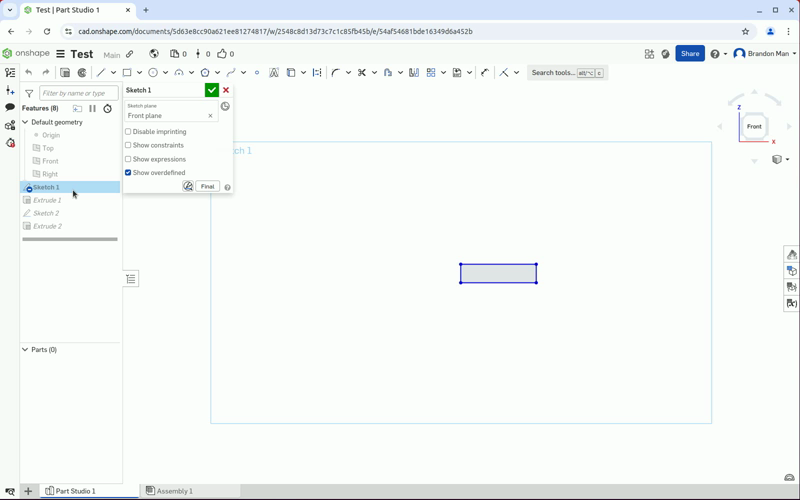
mouse_move(229, 92)
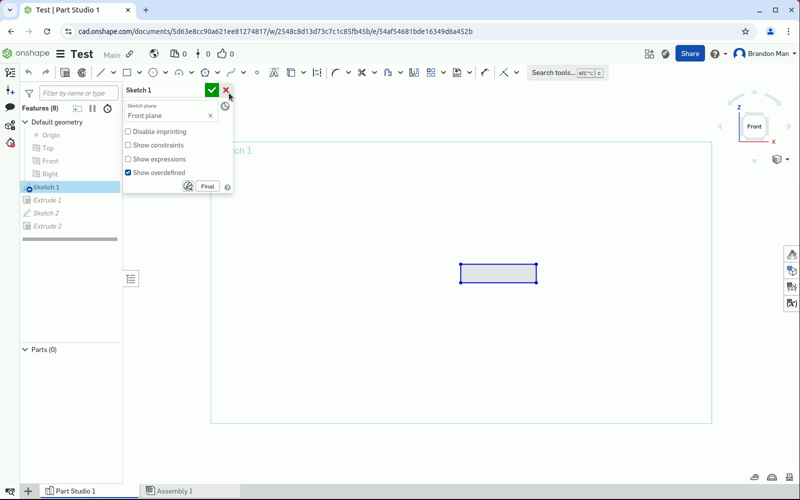
click(229, 92)
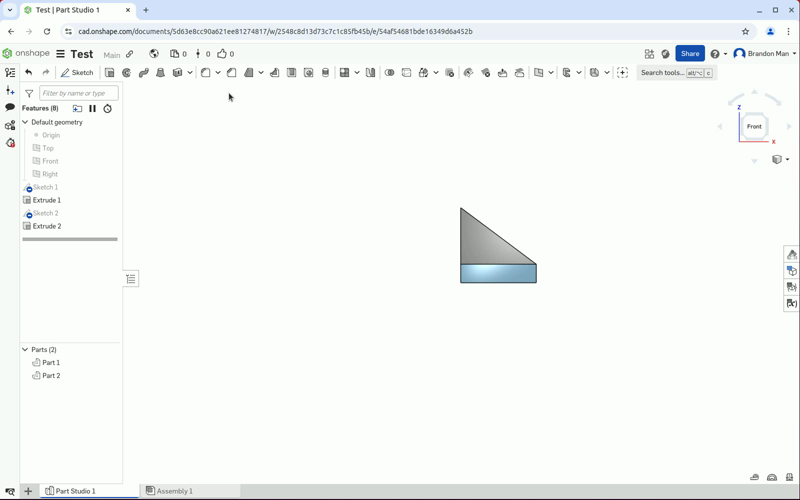
mouse_move(541, 75)
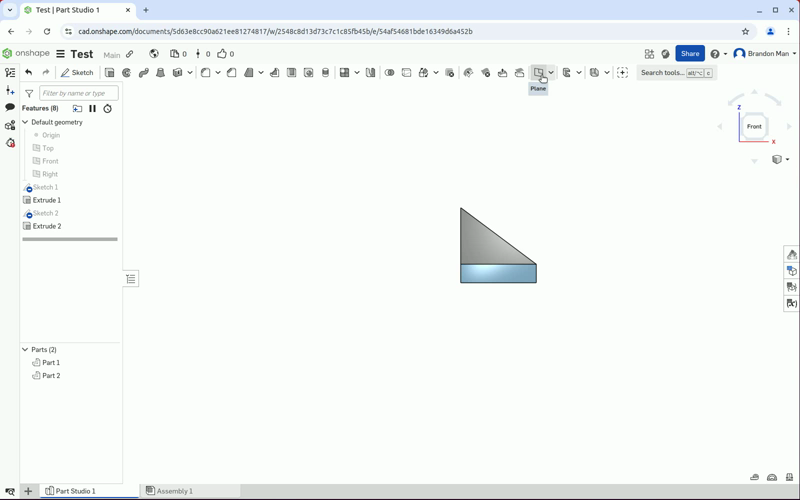
click(541, 75)
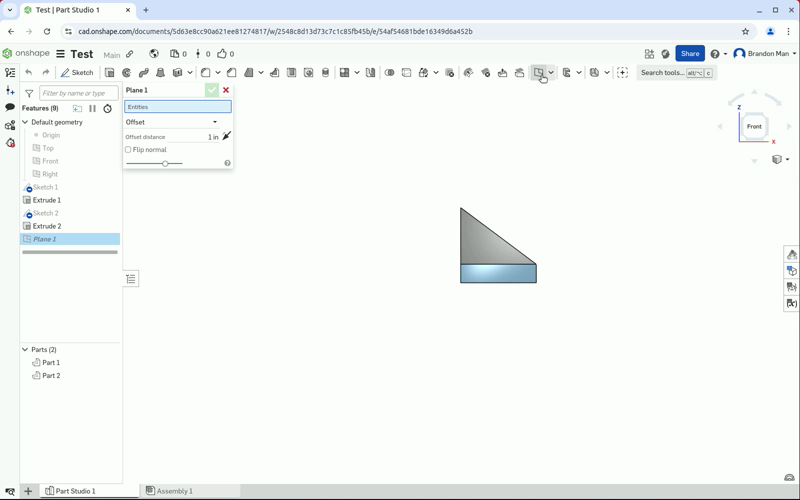
mouse_move(73, 163)
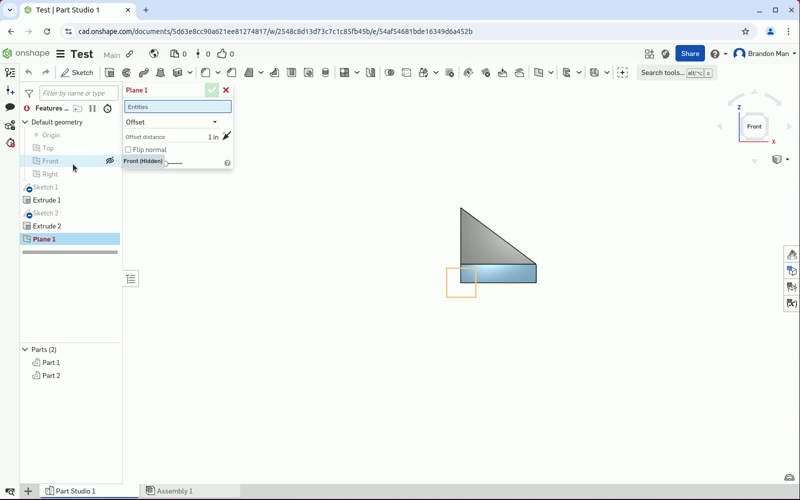
click(73, 163)
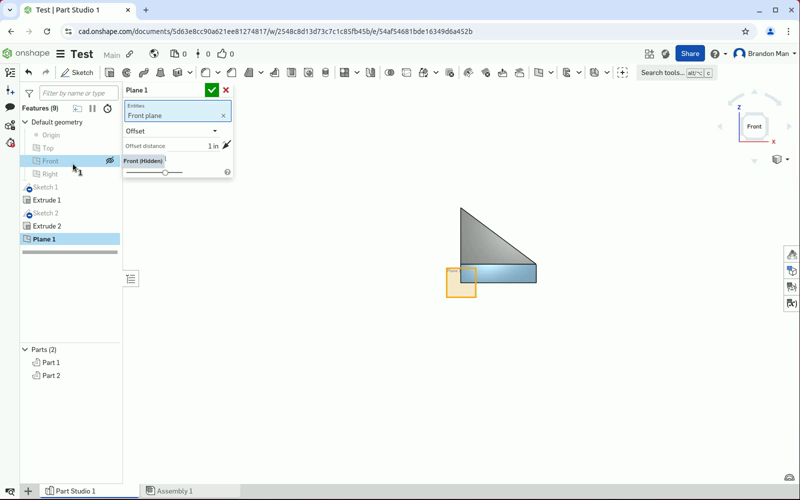
key(tab, 2)
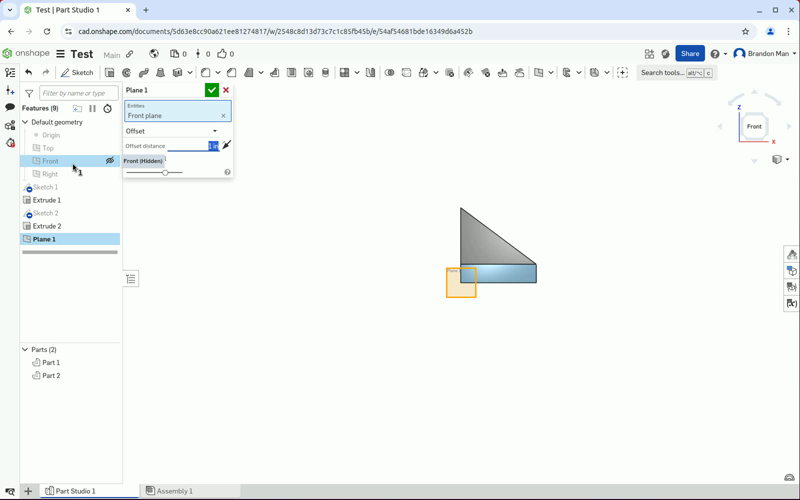
text(7.703)
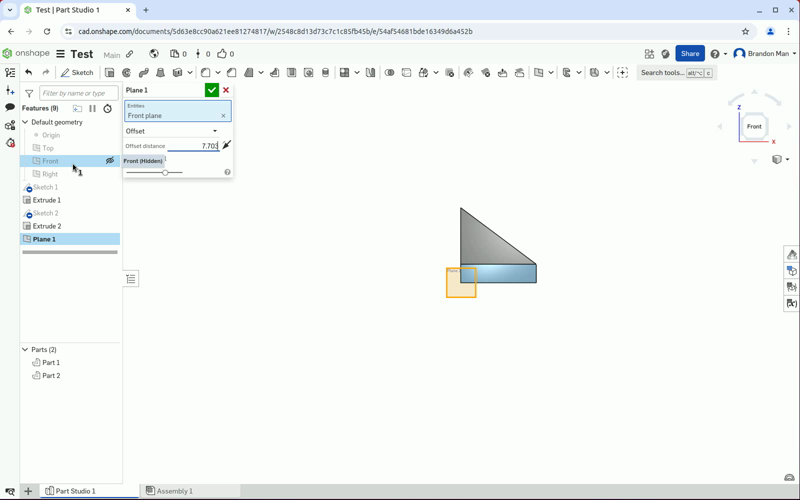
key(enter, 2)
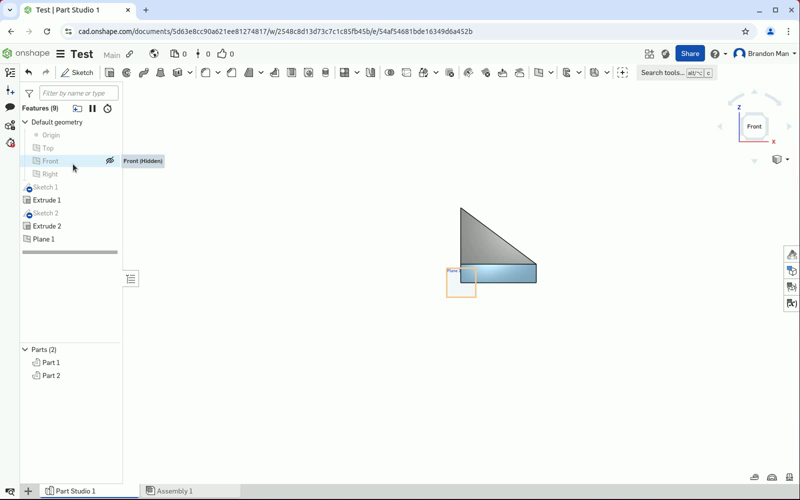
key(shift+s)
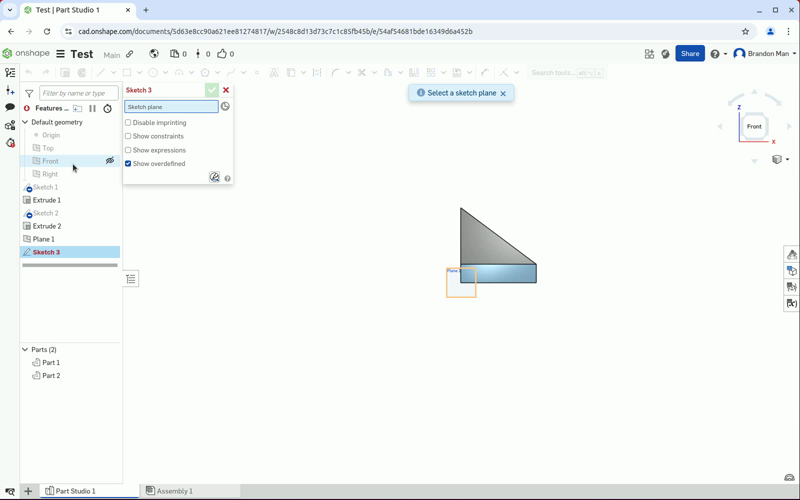
mouse_move(73, 241)
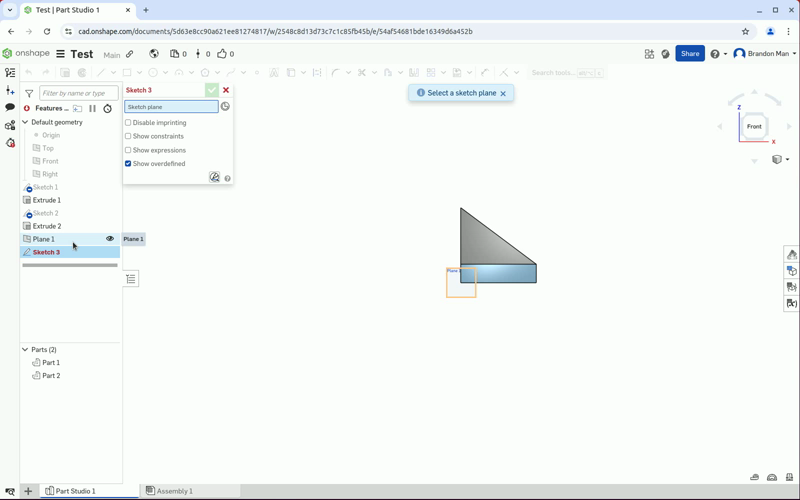
click(73, 241)
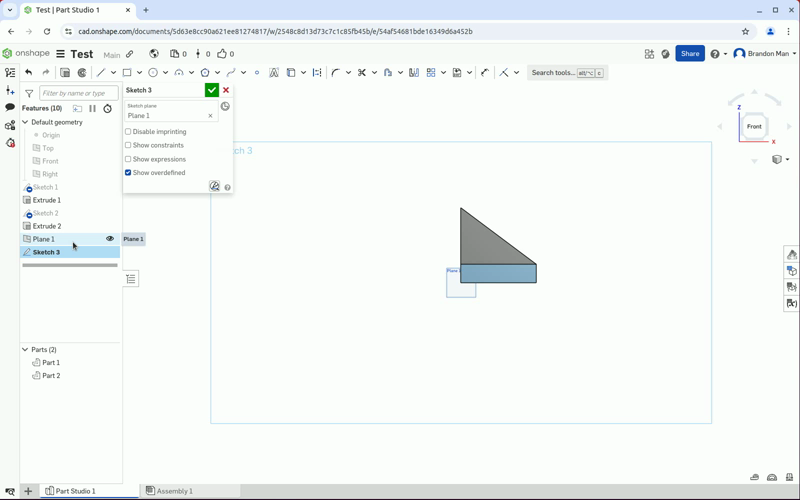
mouse_move(73, 352)
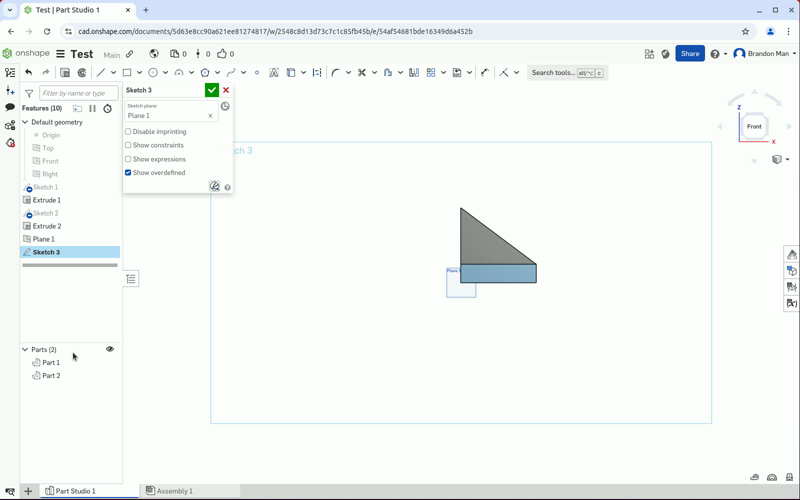
key(y)
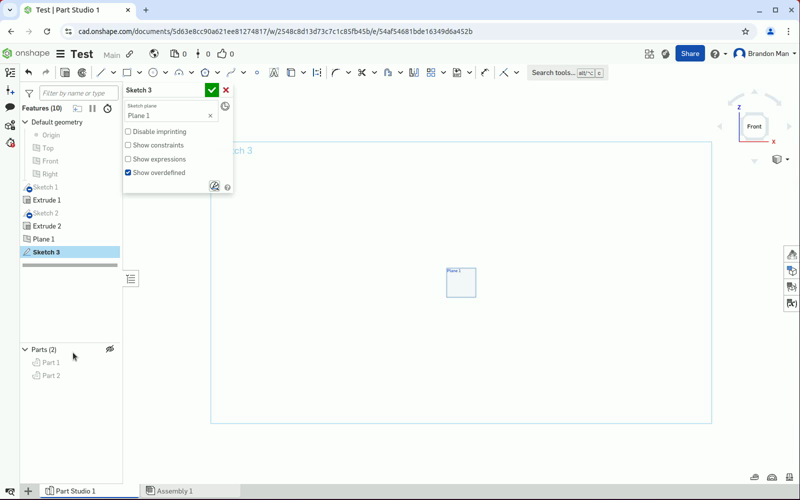
key(l)
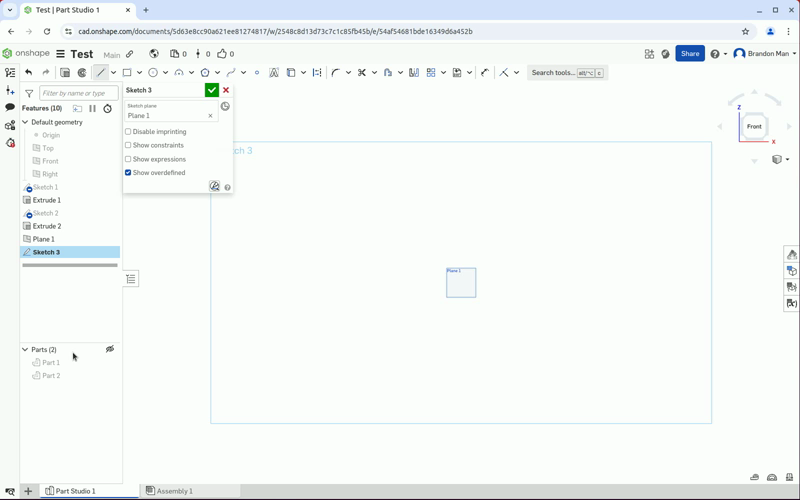
key_down(shift)
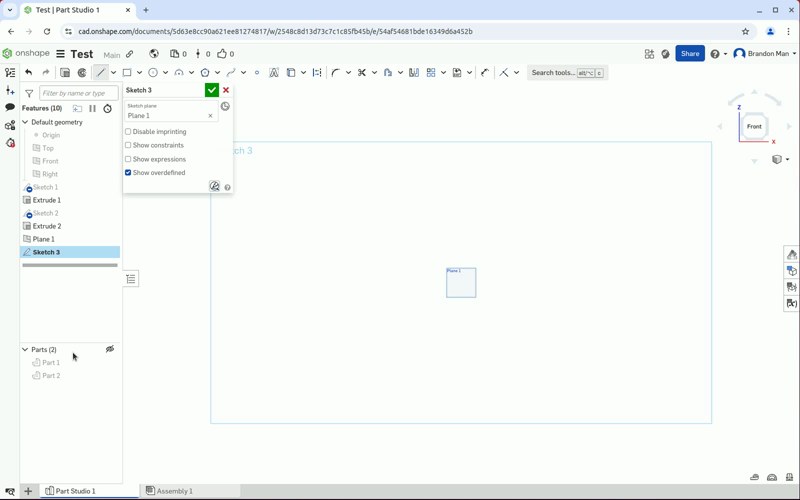
mouse_move(460, 264)
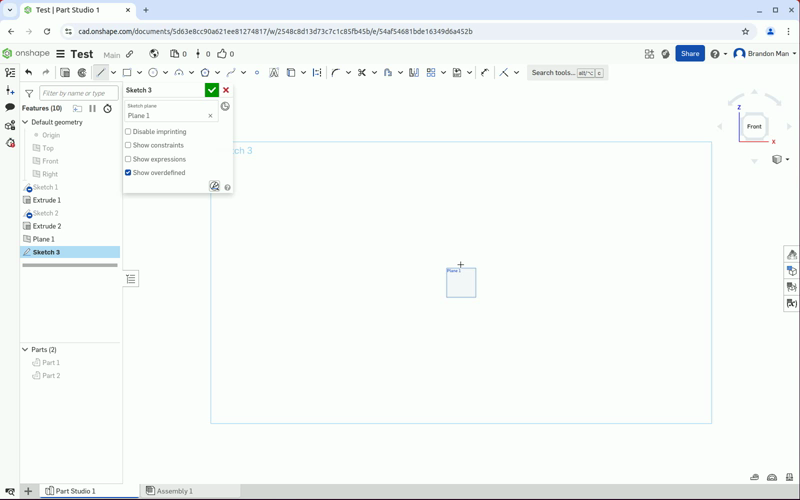
click(460, 264)
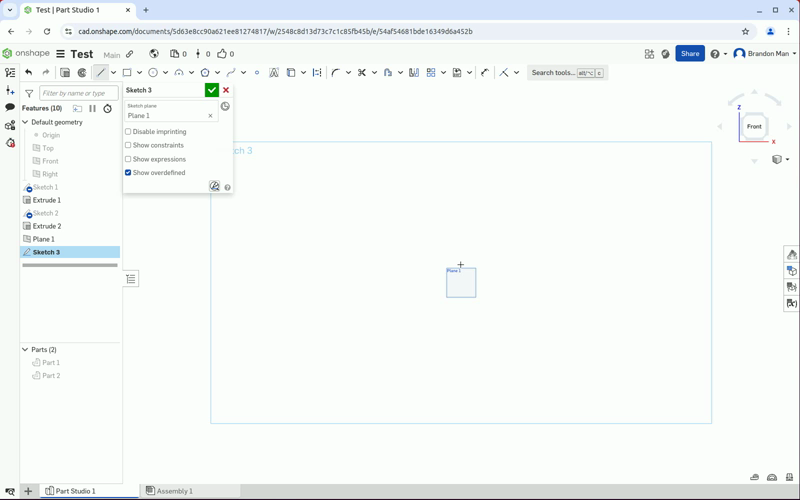
key_up(shift)
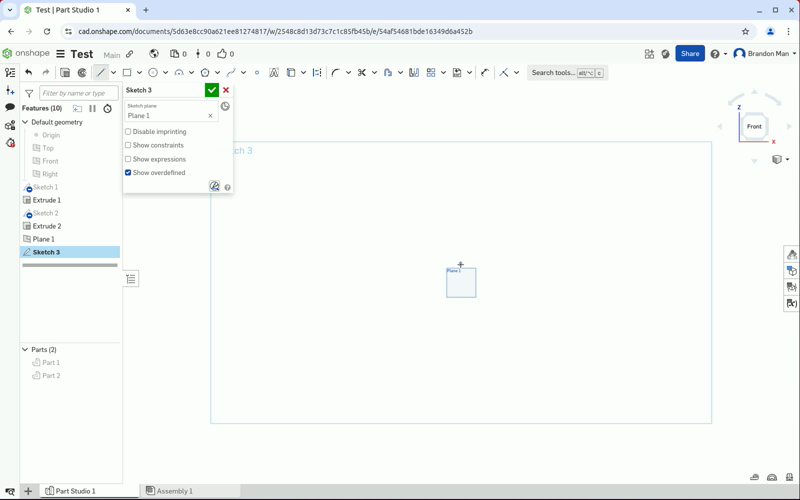
key_down(shift)
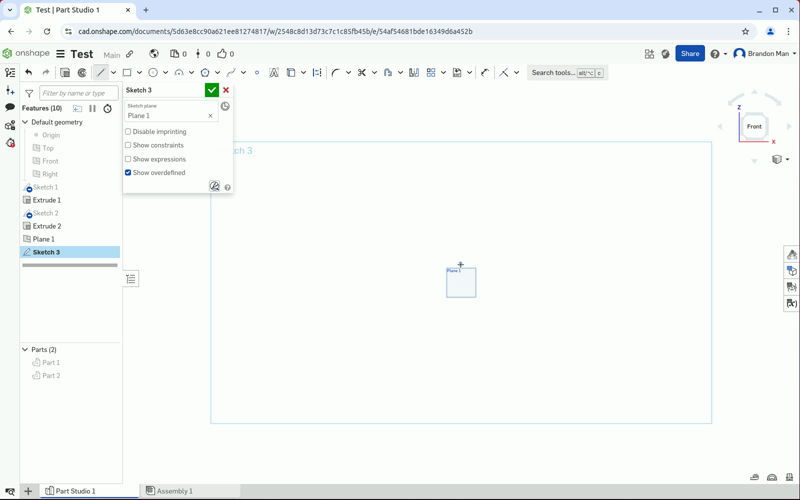
mouse_move(490, 264)
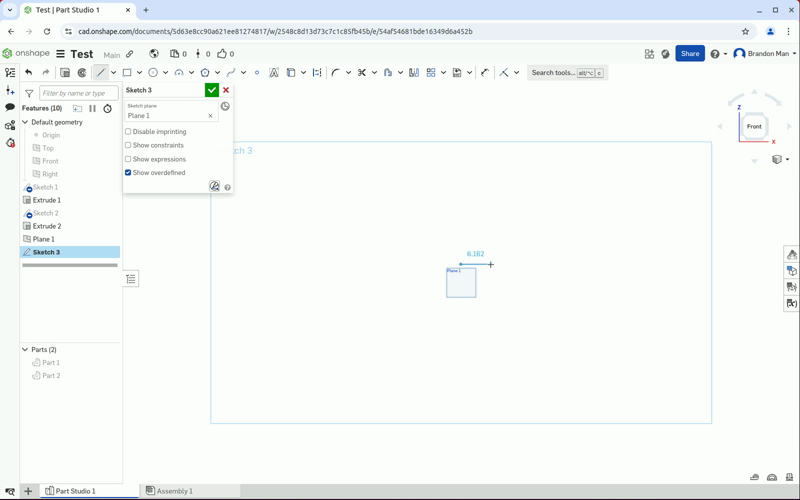
mouse_move(511, 264)
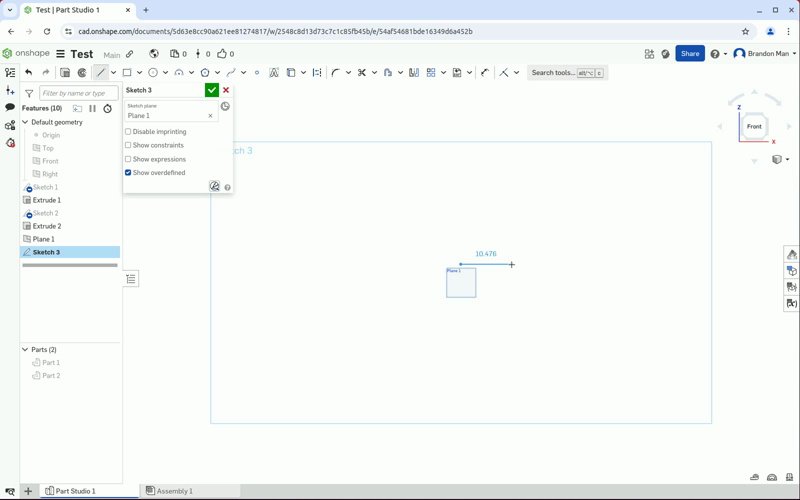
click(511, 264)
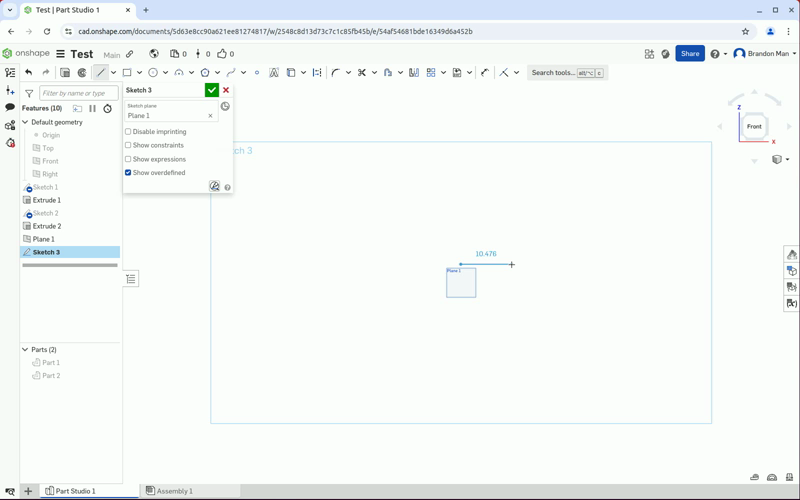
key_up(shift)
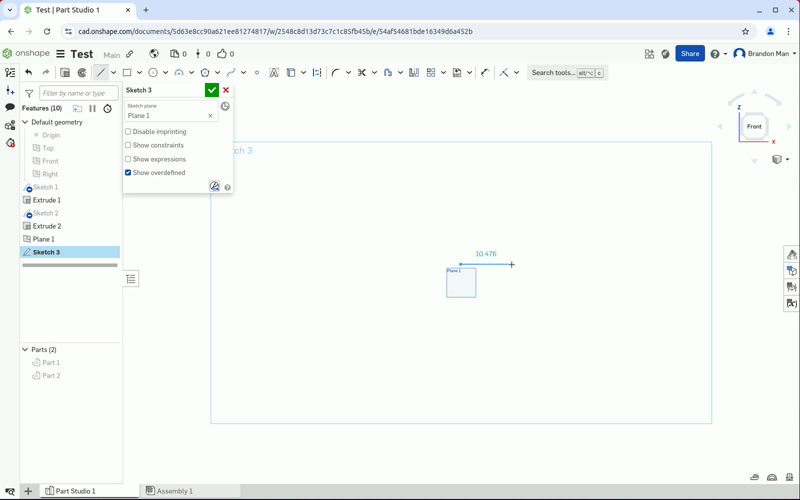
key_down(shift)
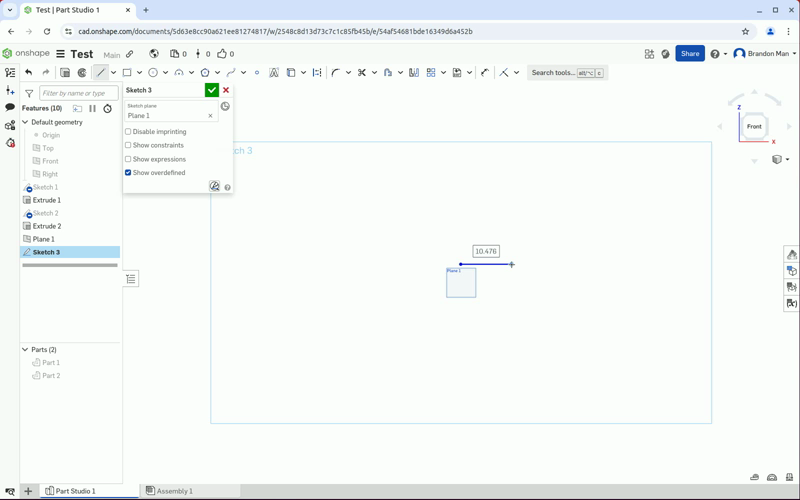
mouse_move(541, 264)
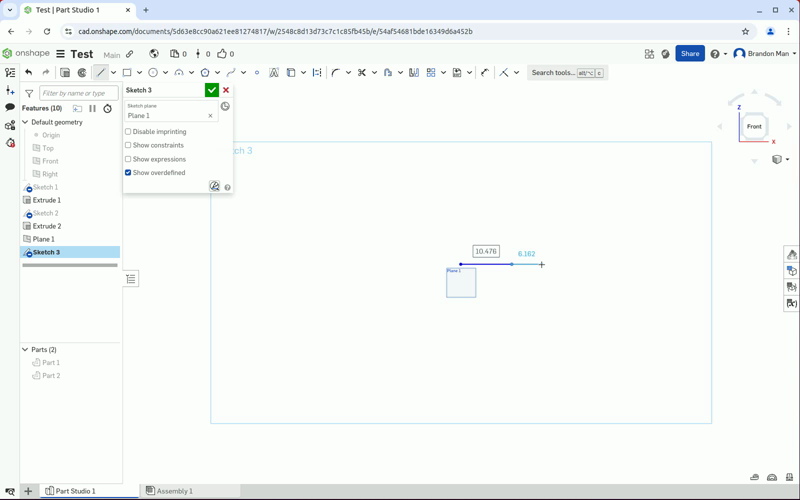
mouse_move(511, 244)
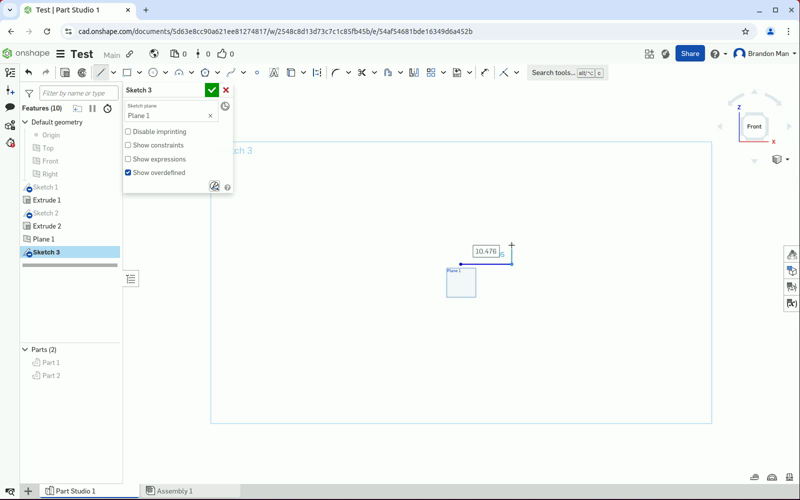
click(511, 244)
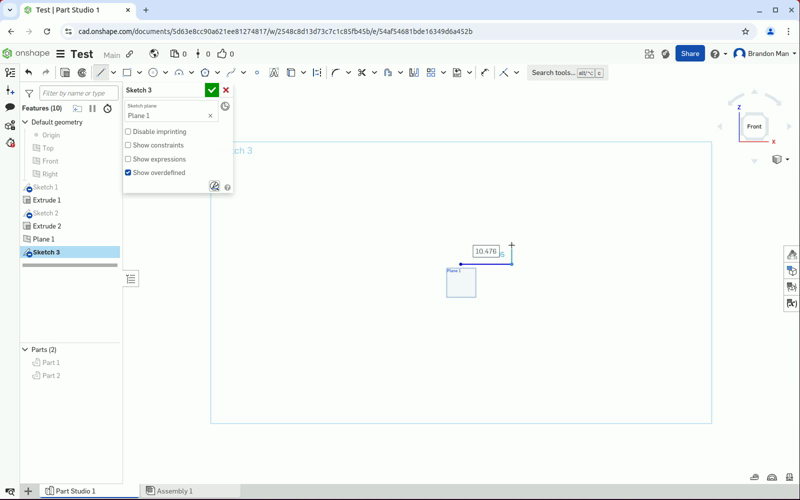
key_up(shift)
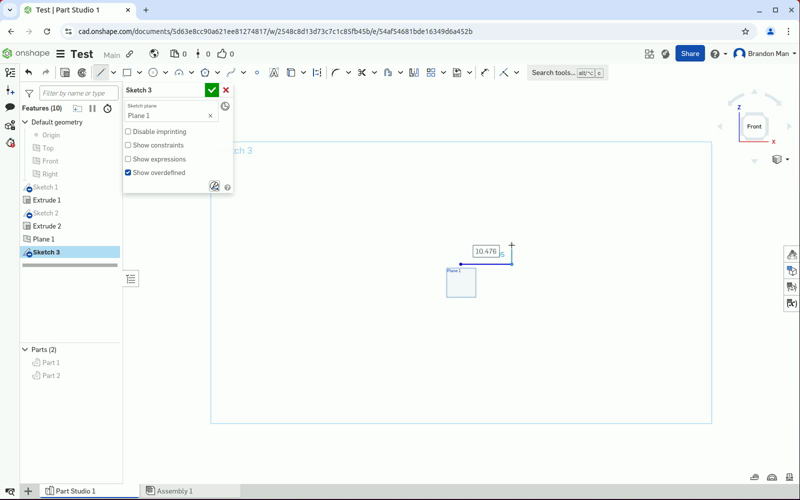
key_down(shift)
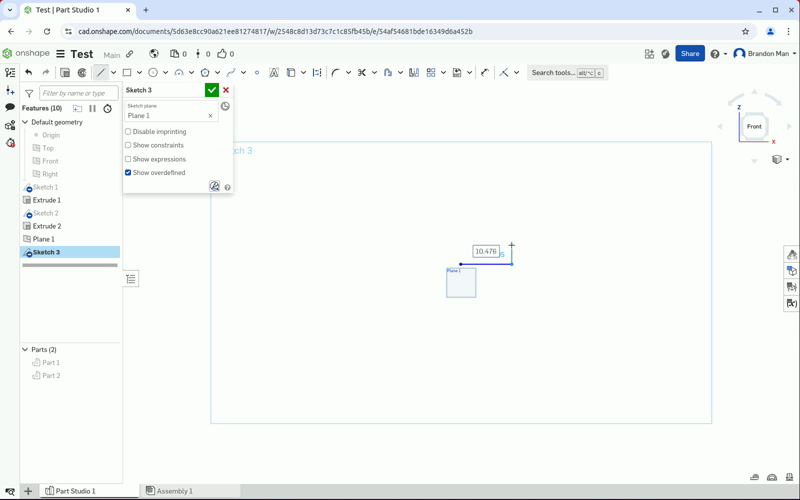
mouse_move(541, 244)
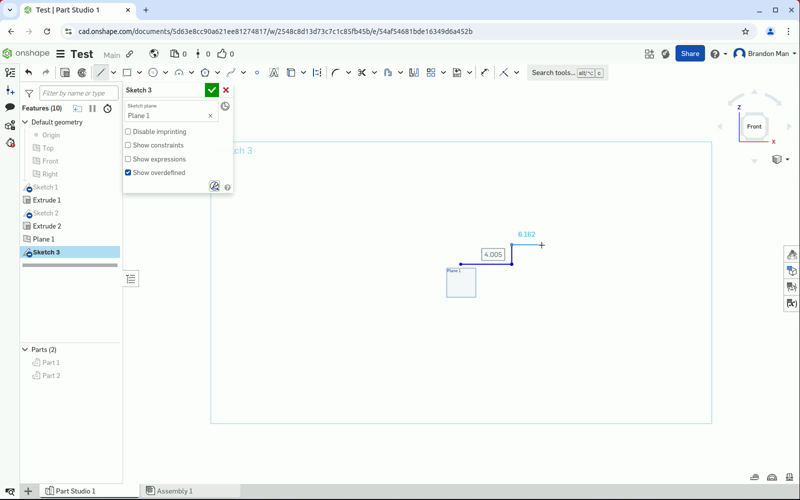
mouse_move(483, 223)
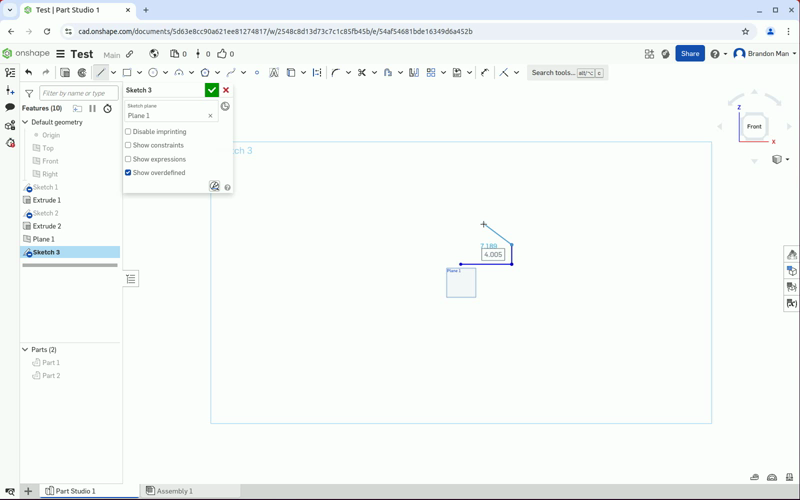
click(483, 223)
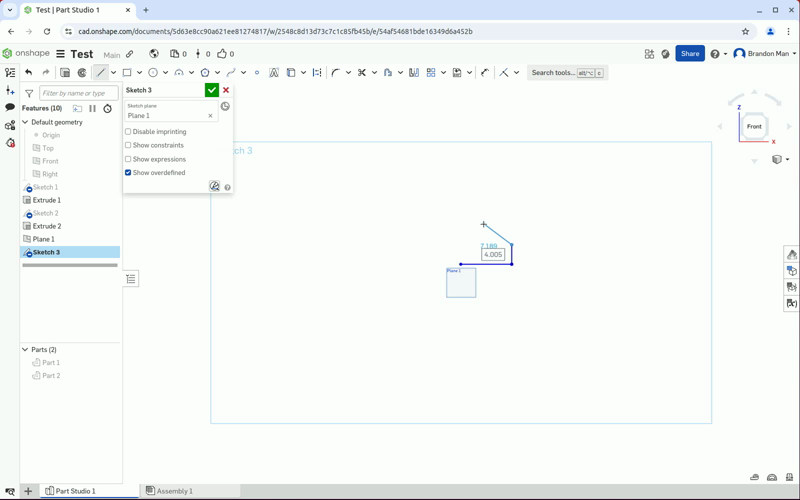
key_up(shift)
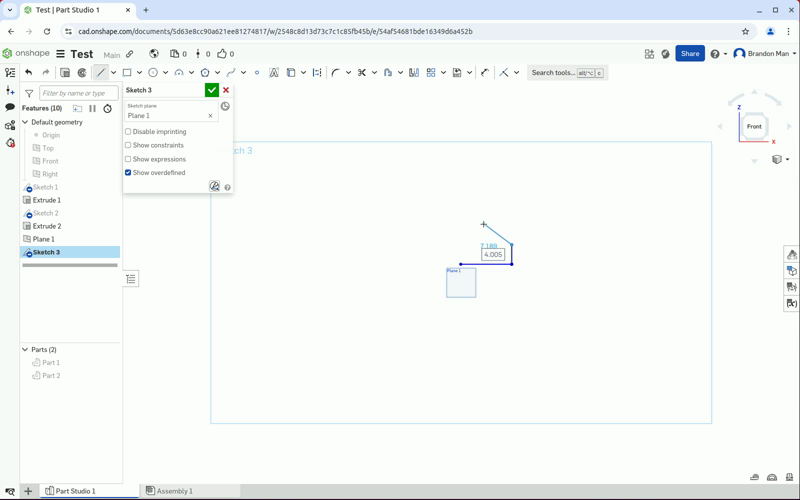
key_down(shift)
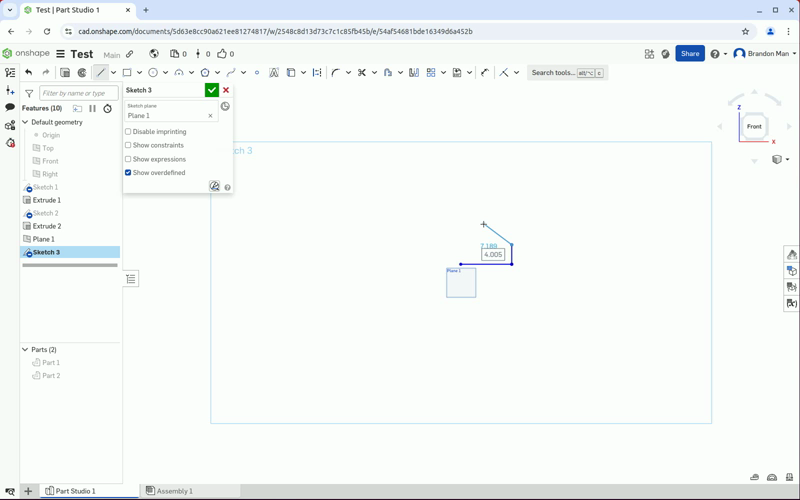
mouse_move(513, 223)
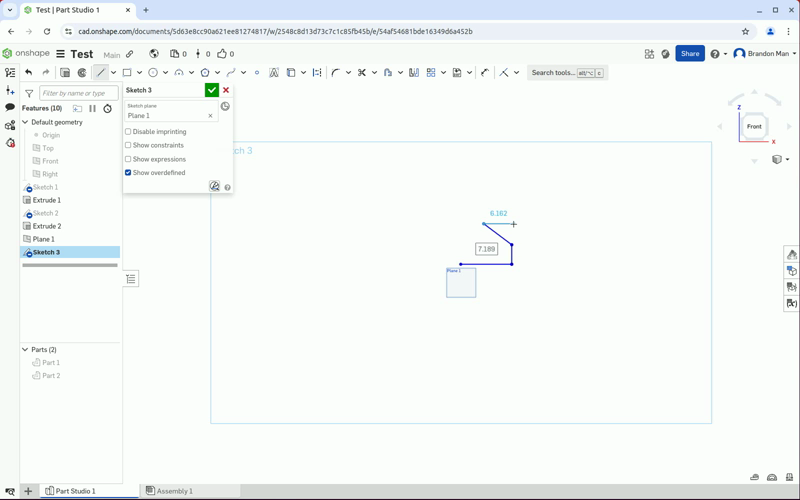
mouse_move(460, 223)
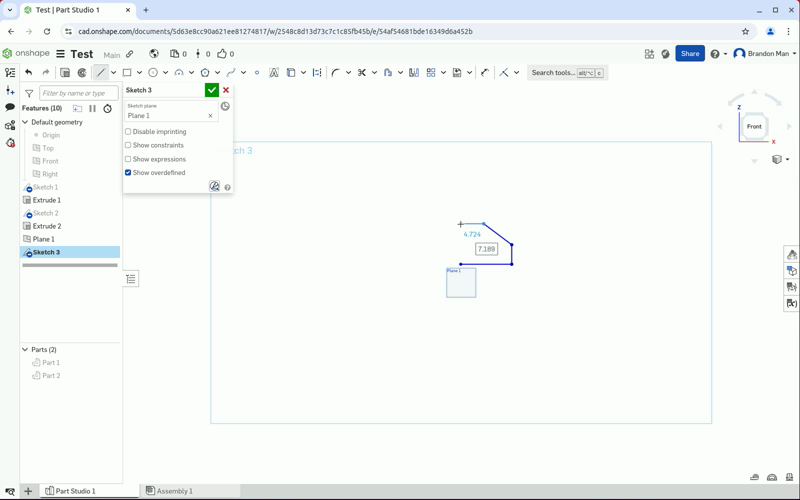
click(460, 223)
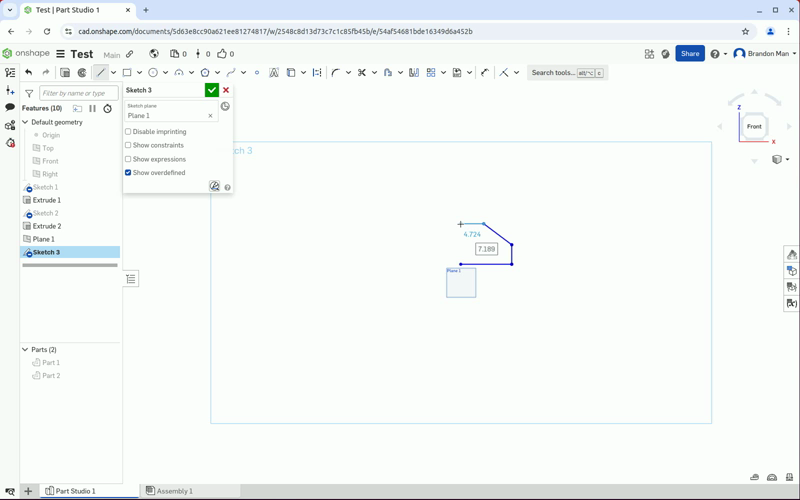
key_up(shift)
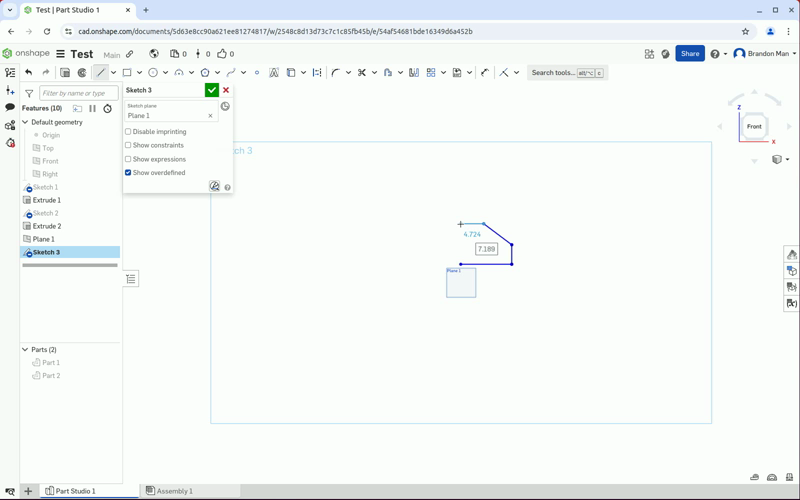
mouse_move(490, 223)
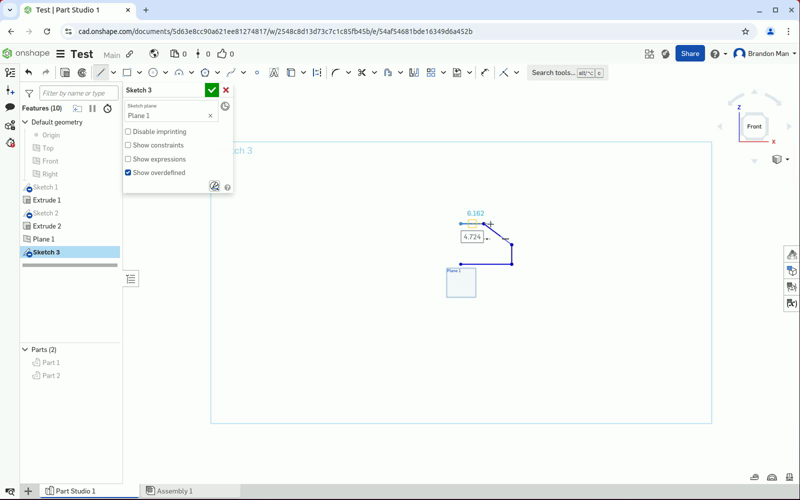
key_down(shift)
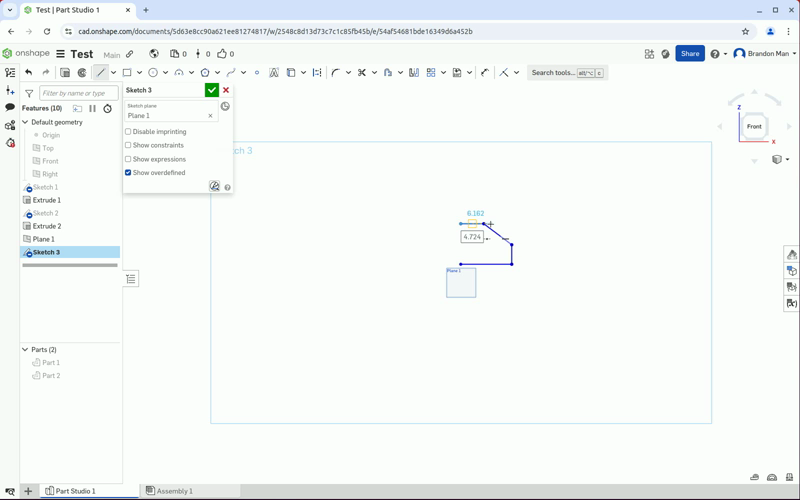
mouse_move(460, 264)
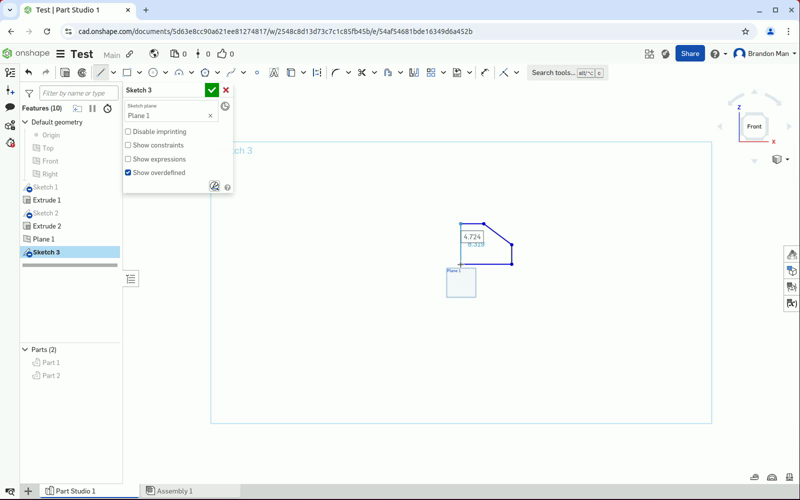
key_up(shift)
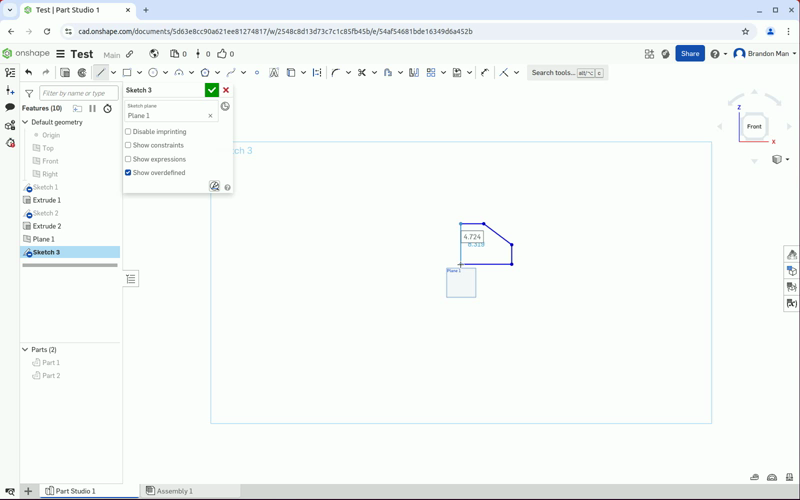
click(460, 264)
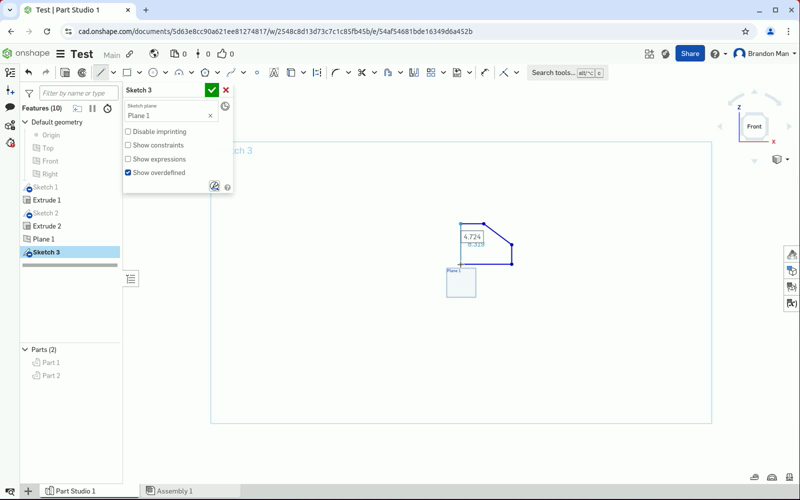
key(esc)
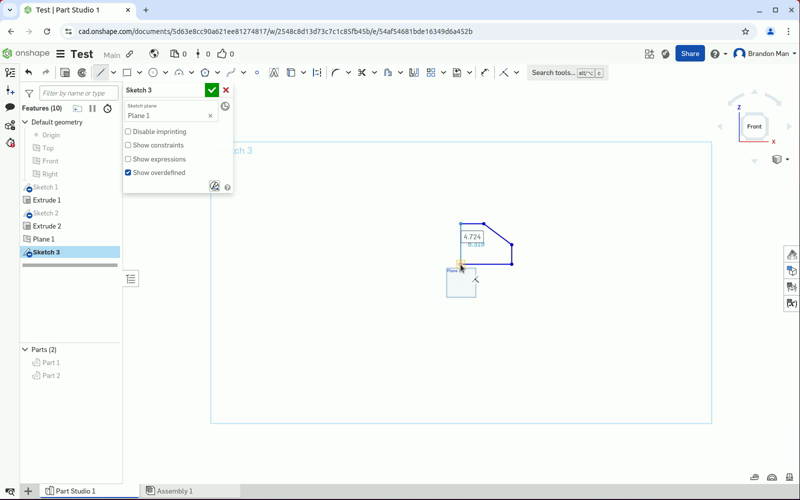
mouse_move(474, 226)
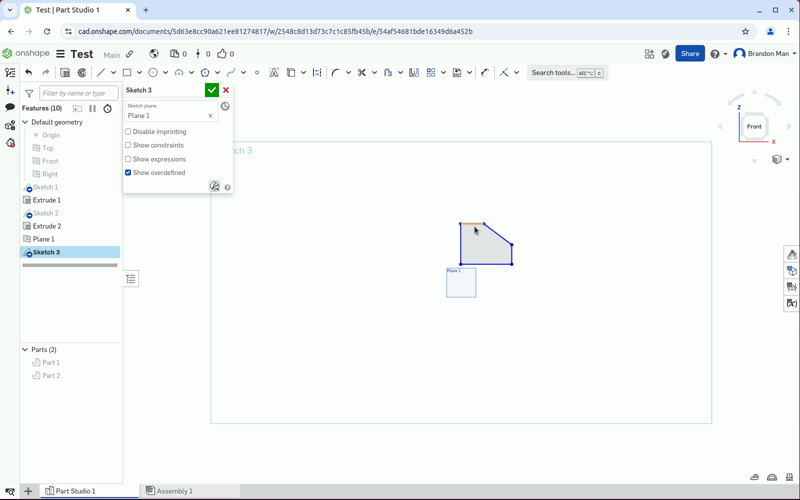
scroll(6)
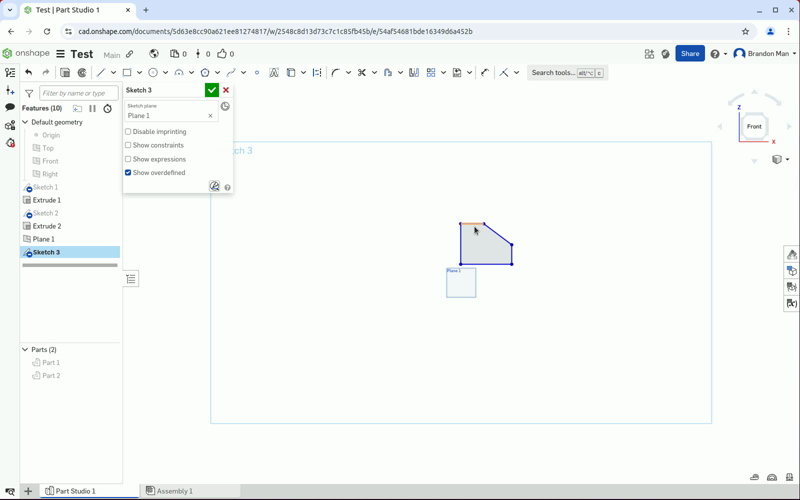
scroll(6)
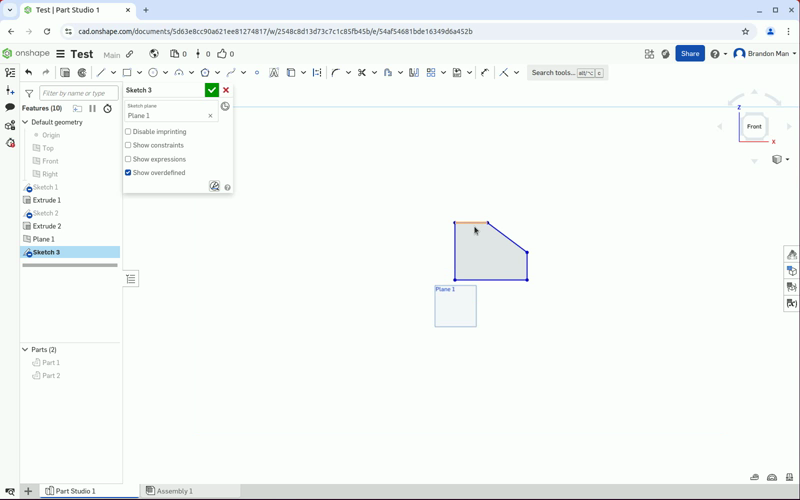
scroll(6)
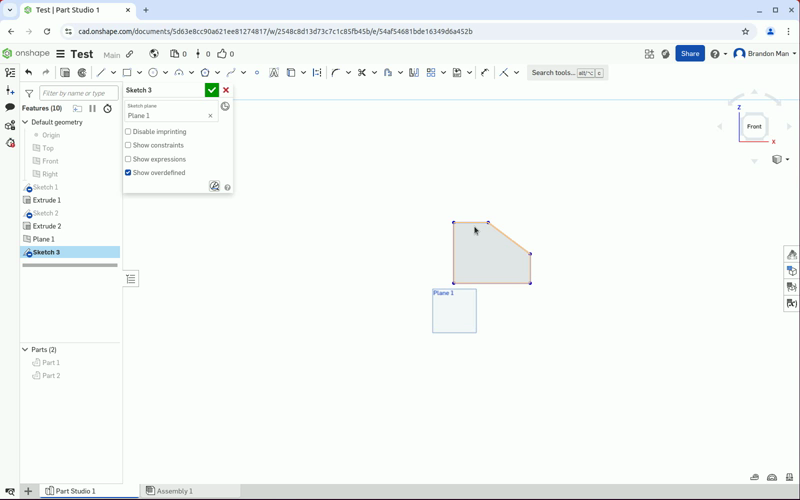
scroll(6)
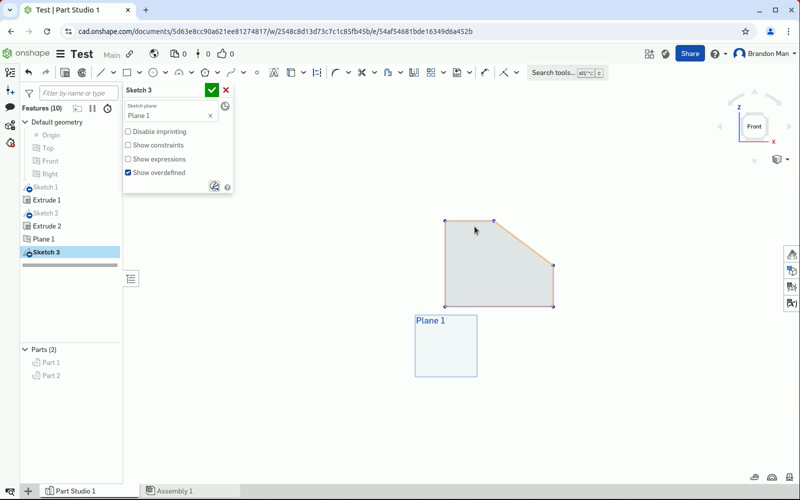
scroll(6)
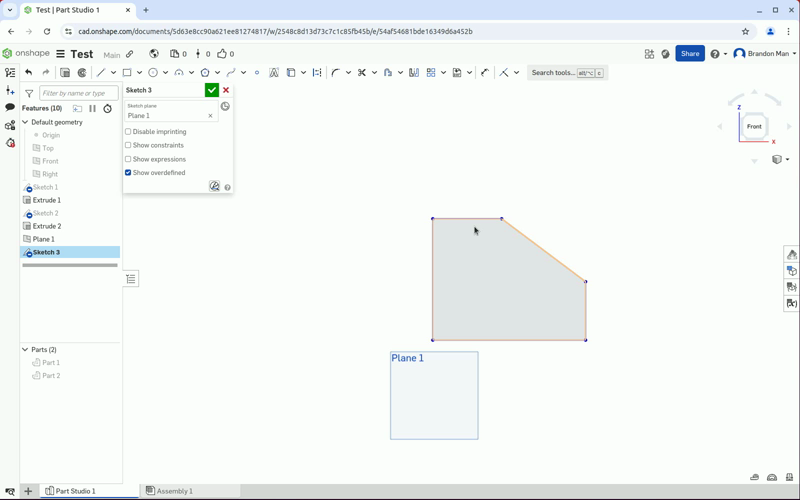
scroll(6)
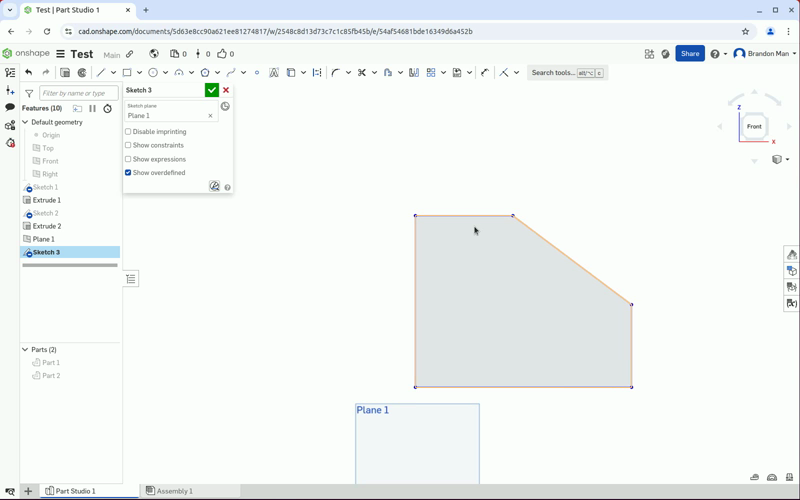
scroll(6)
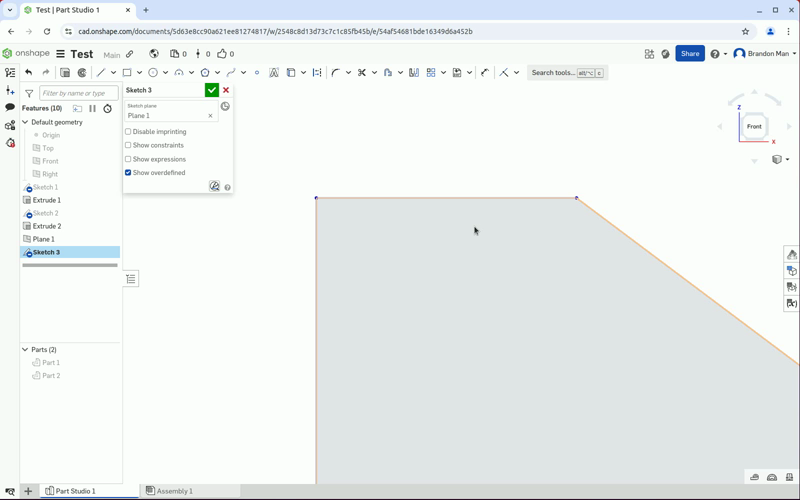
click(474, 226)
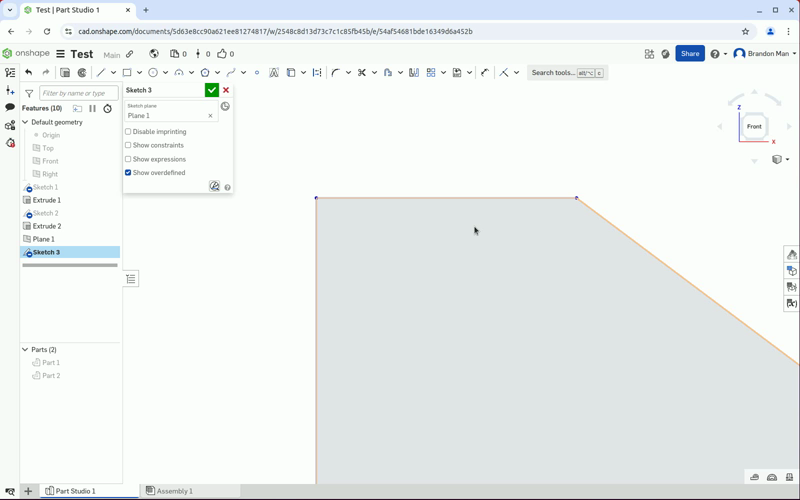
scroll(-6)
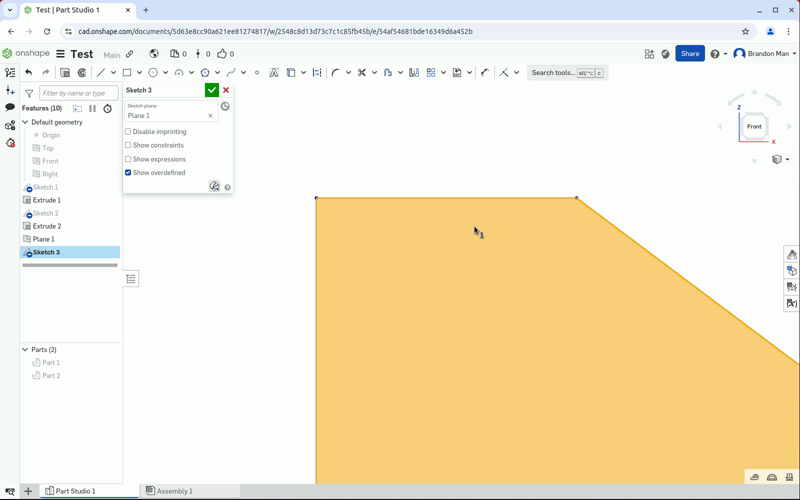
scroll(-6)
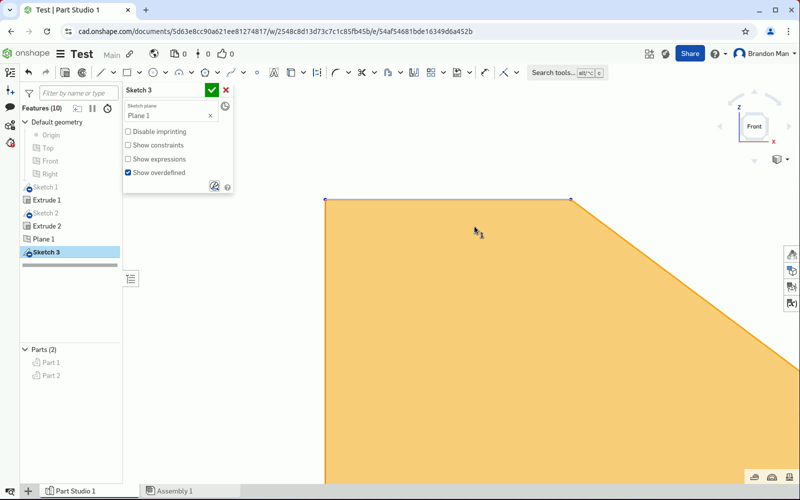
scroll(-6)
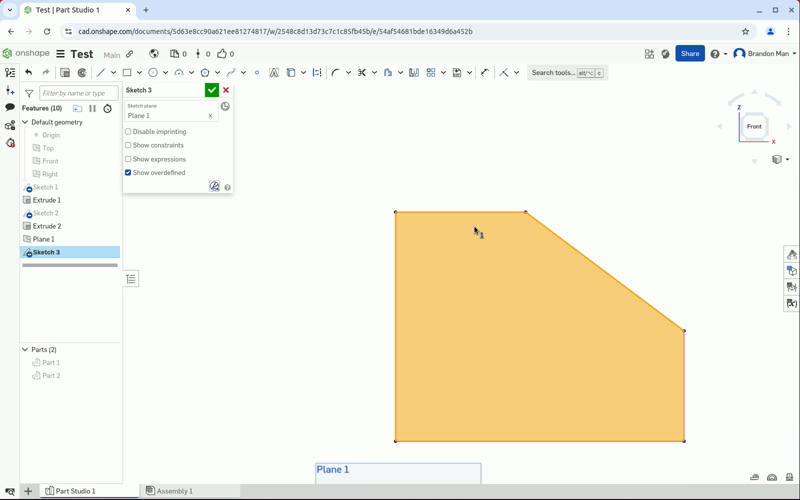
scroll(-6)
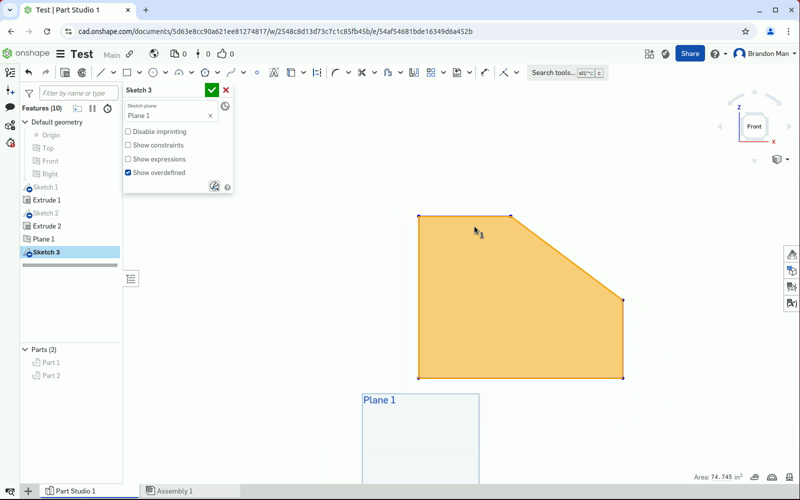
scroll(-6)
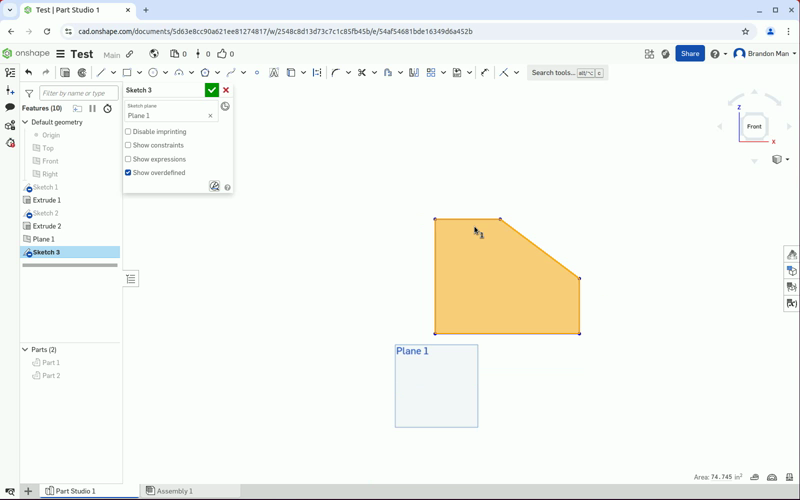
scroll(-6)
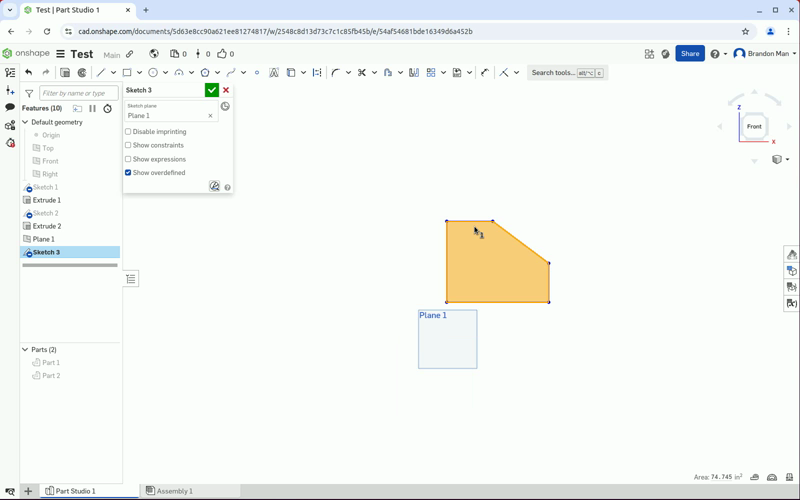
scroll(-6)
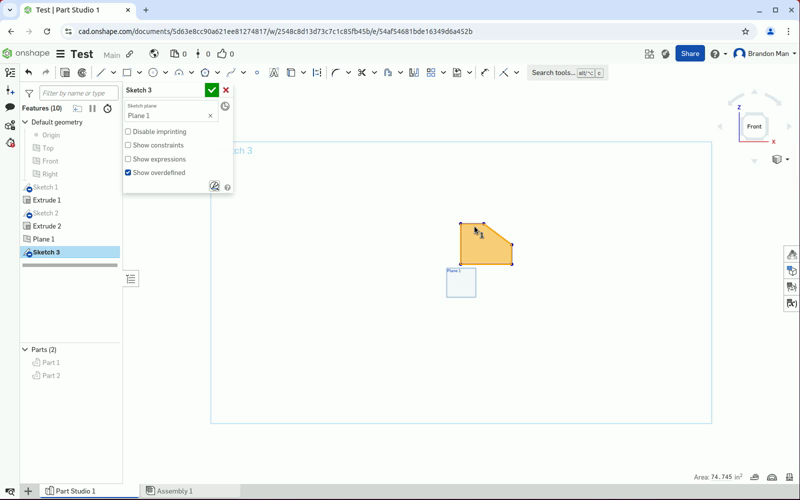
mouse_move(73, 352)
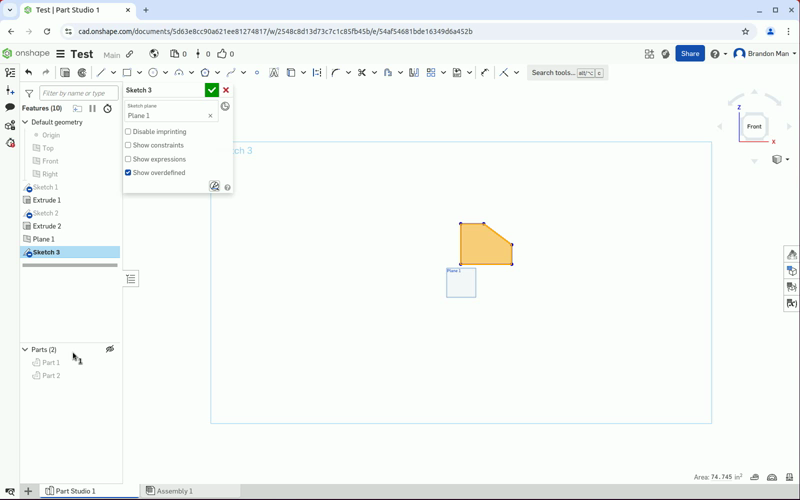
key(shift+y)
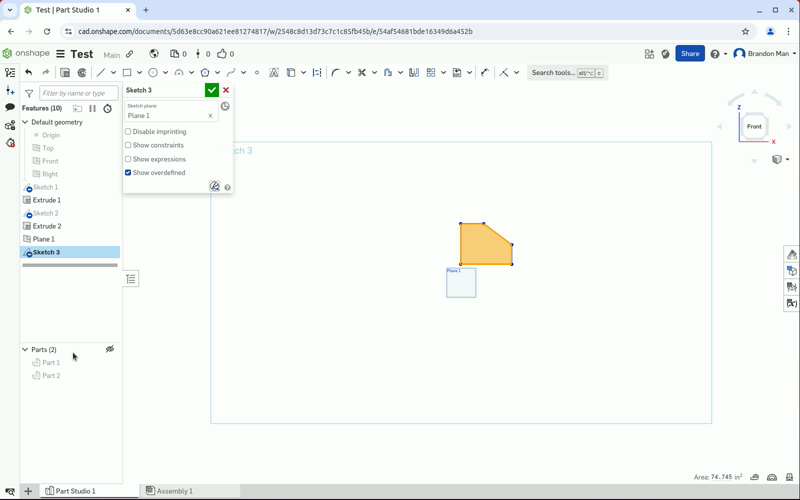
key(shift+e)
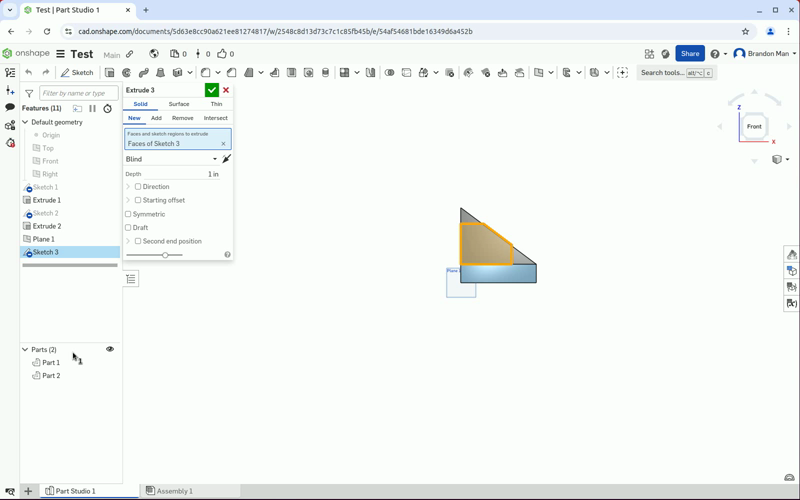
mouse_move(143, 106)
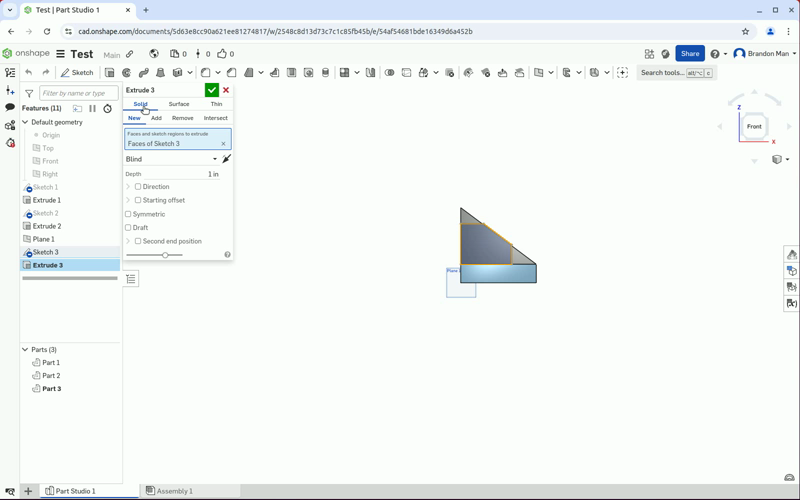
click(143, 106)
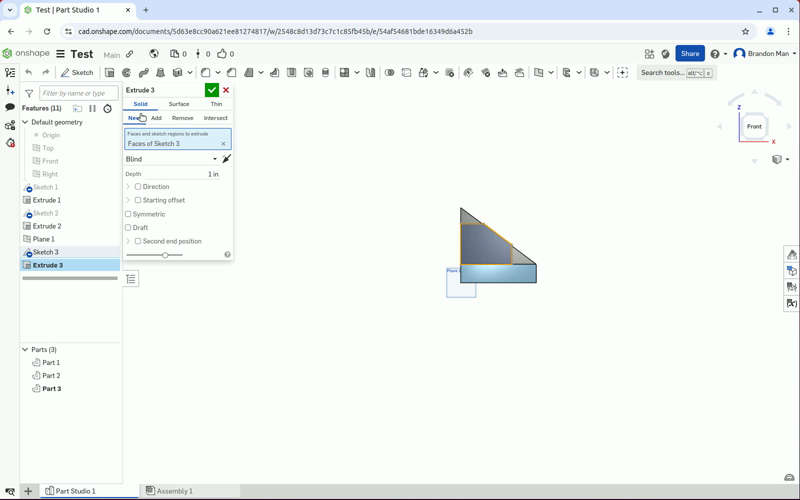
mouse_move(137, 120)
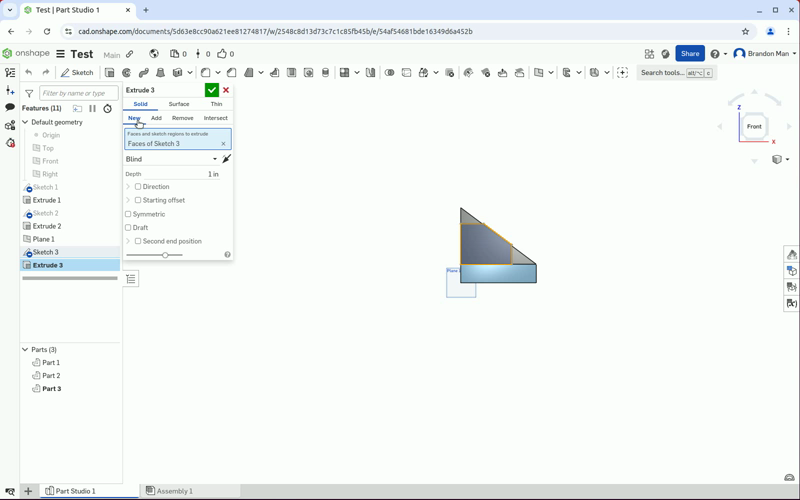
click(137, 120)
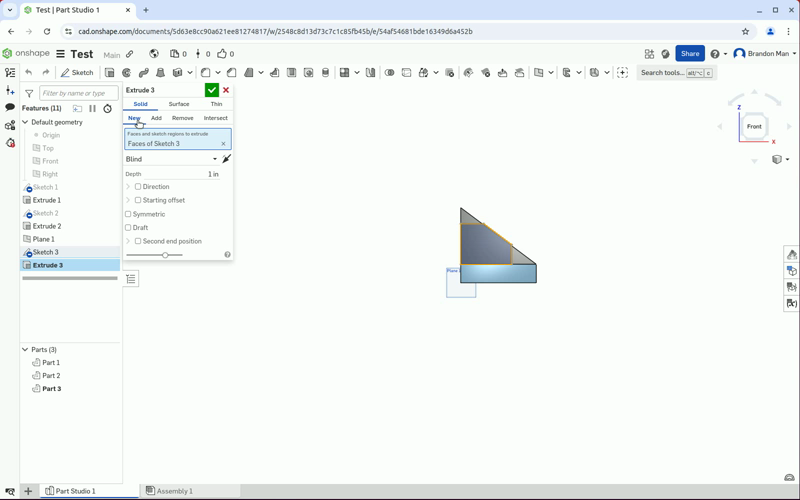
key(tab, 4)
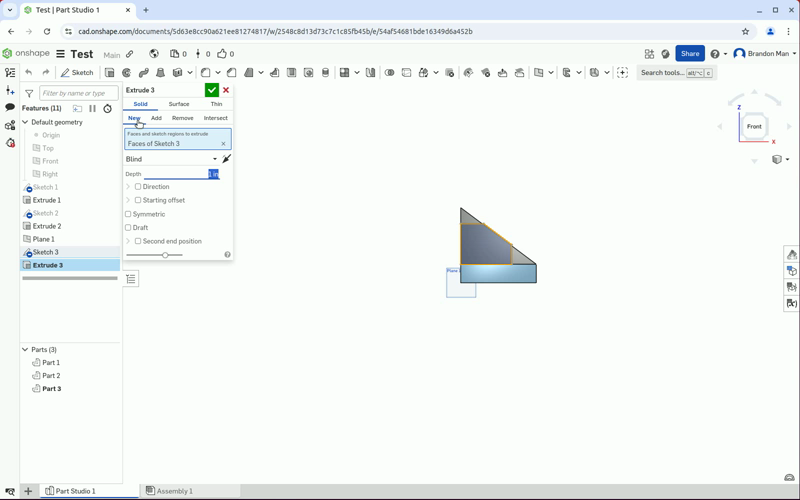
text(7.703)
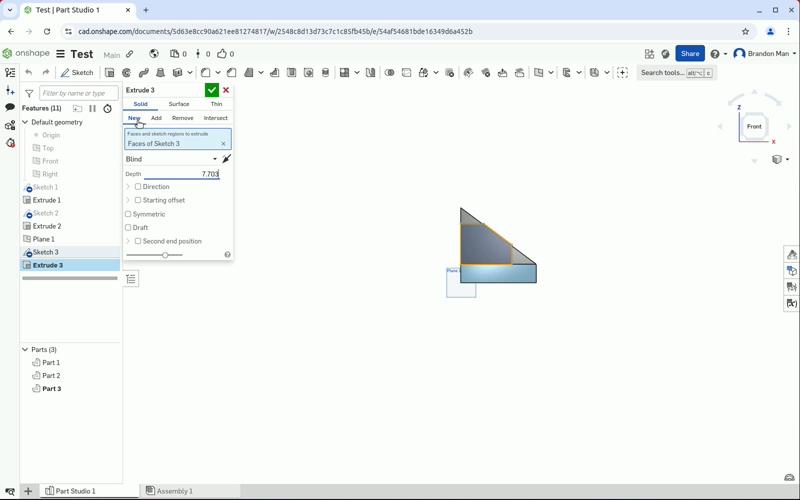
key(enter)
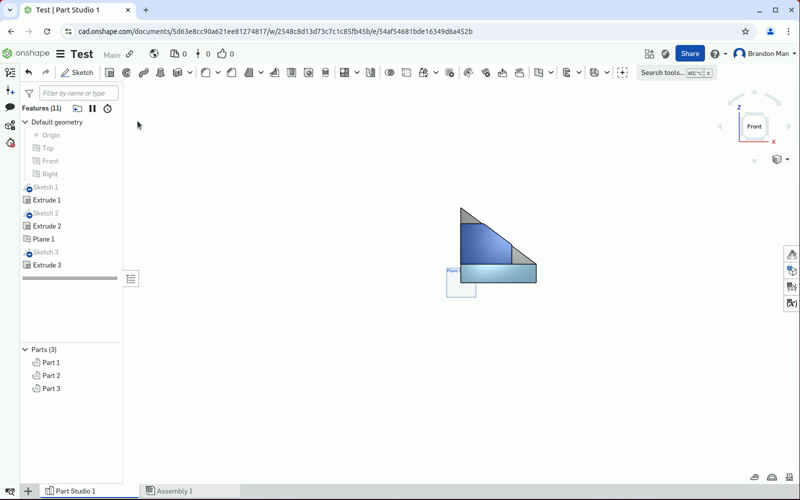
key(shift+h)
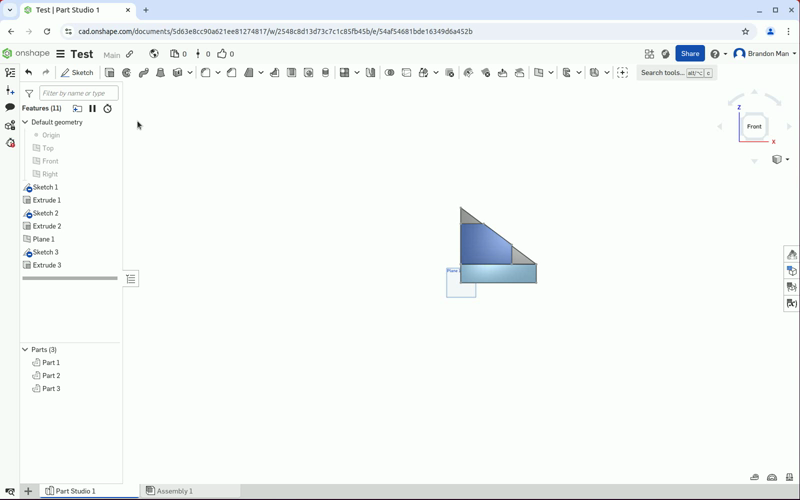
key(shift+h)
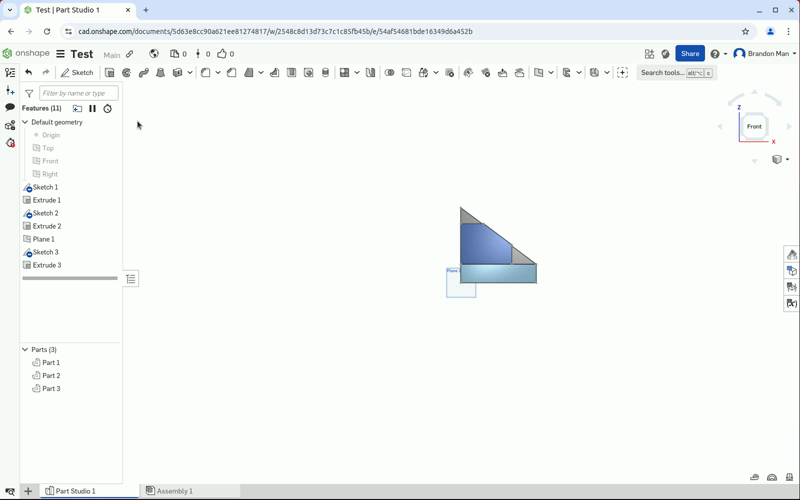
key(shift+7)
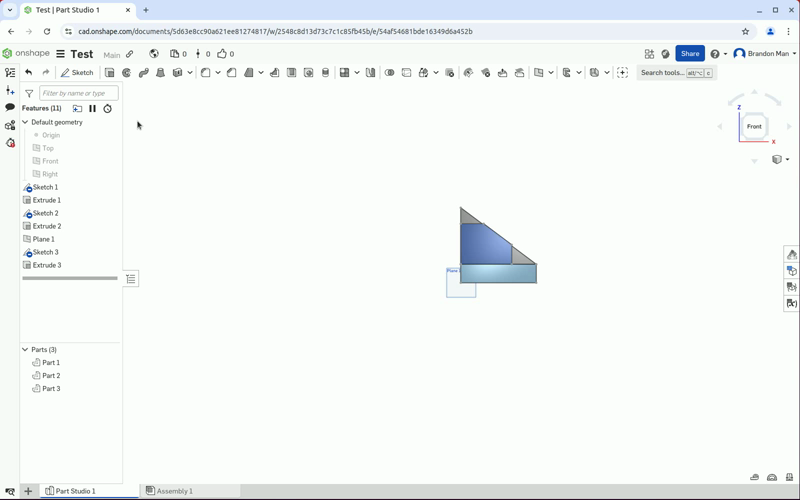
key(left, 2)
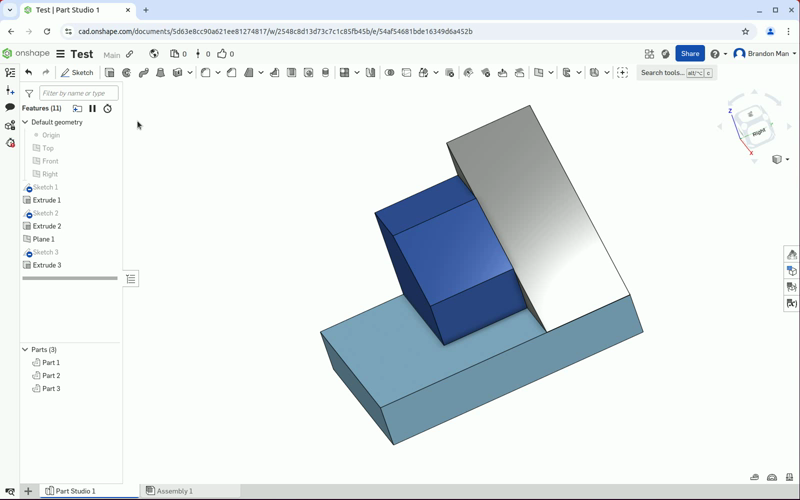
key(down, 2)
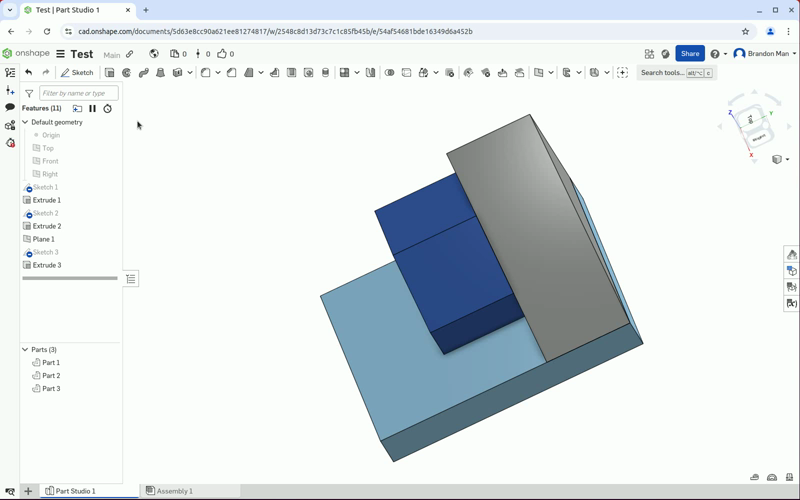
key(up, 2)
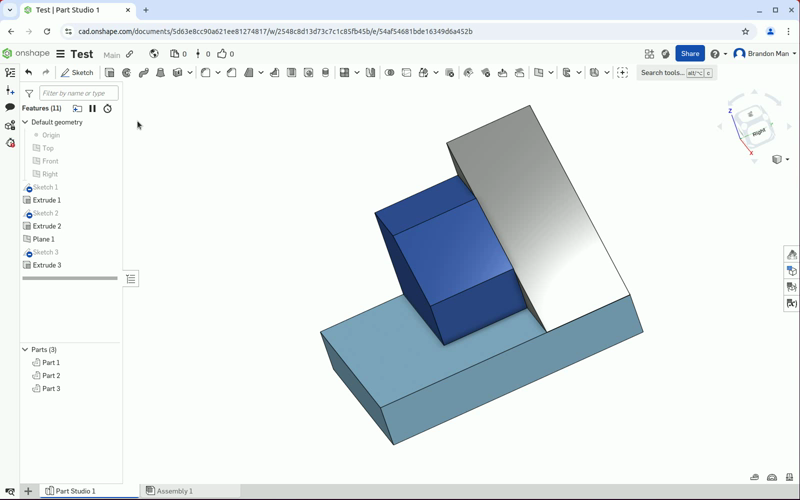
key(right, 2)
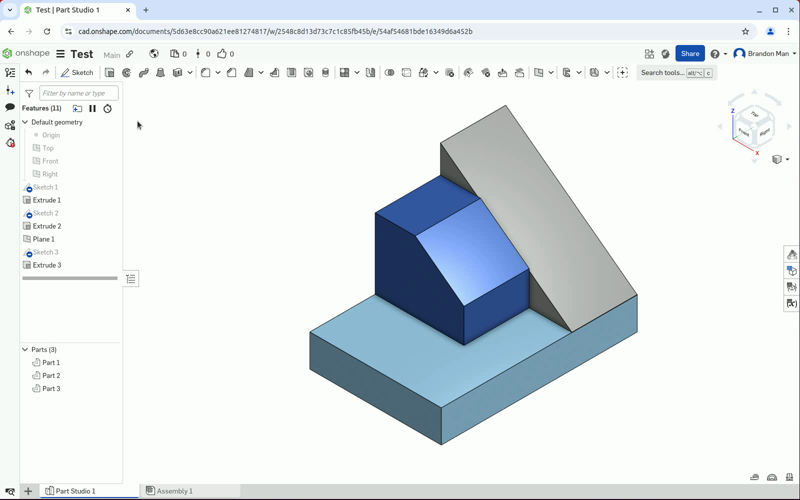
mouse_move(73, 189)
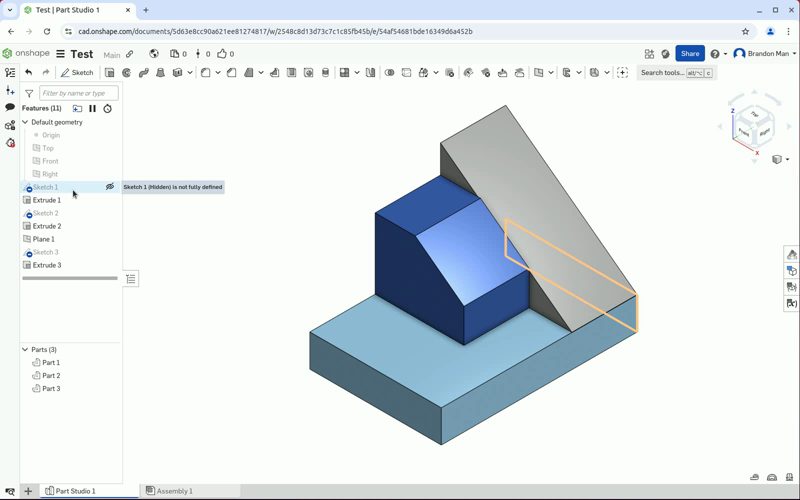
click(73, 189)